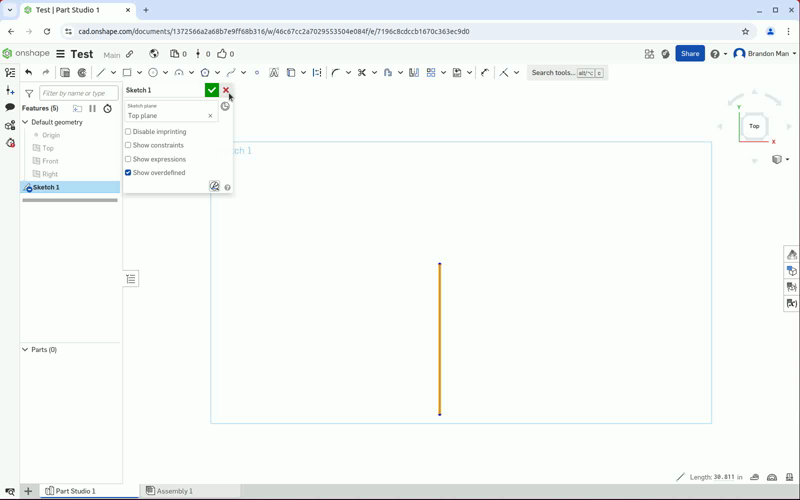
key(shift+h)
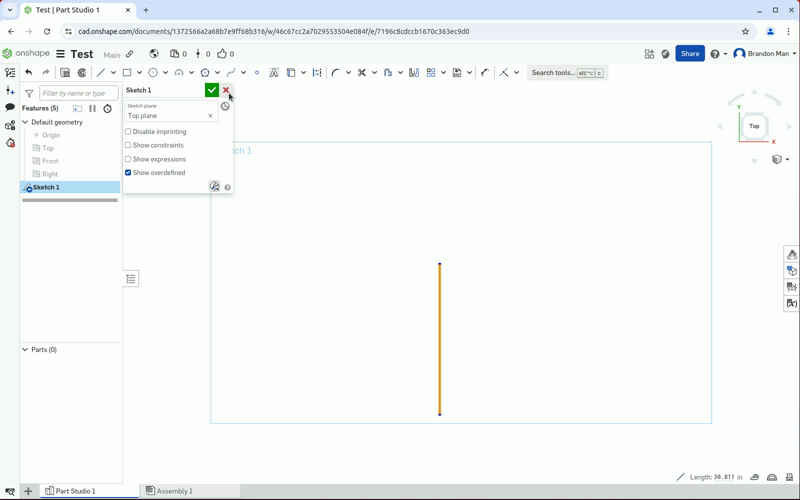
key(shift+s)
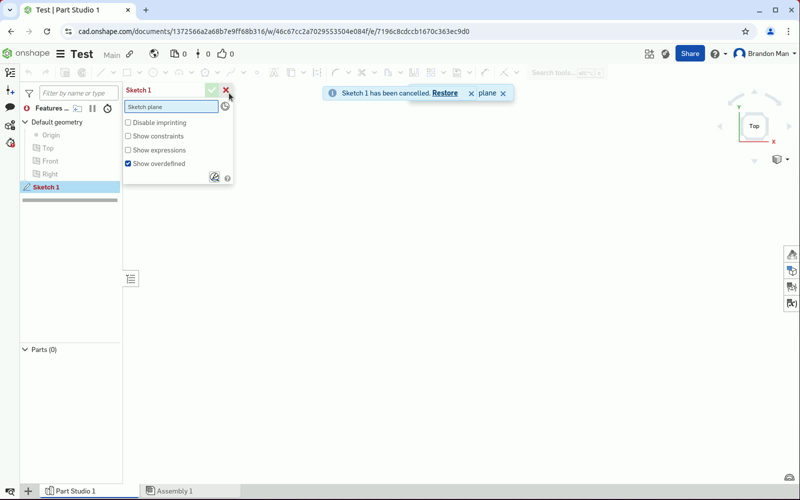
mouse_move(73, 150)
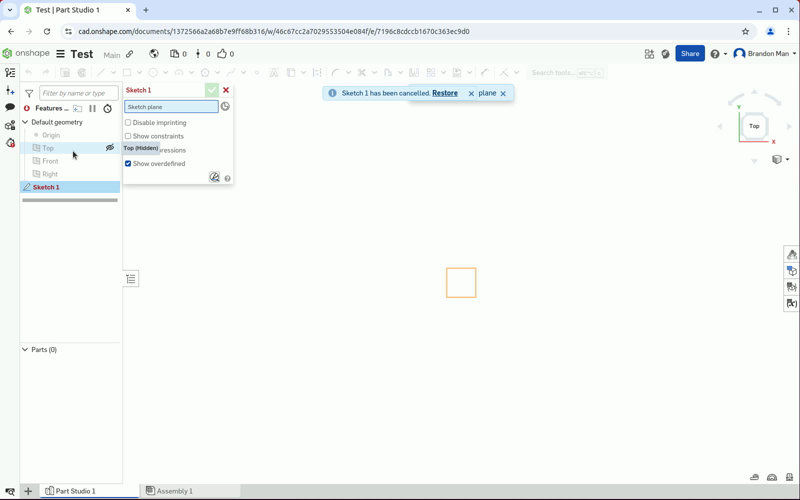
click(73, 150)
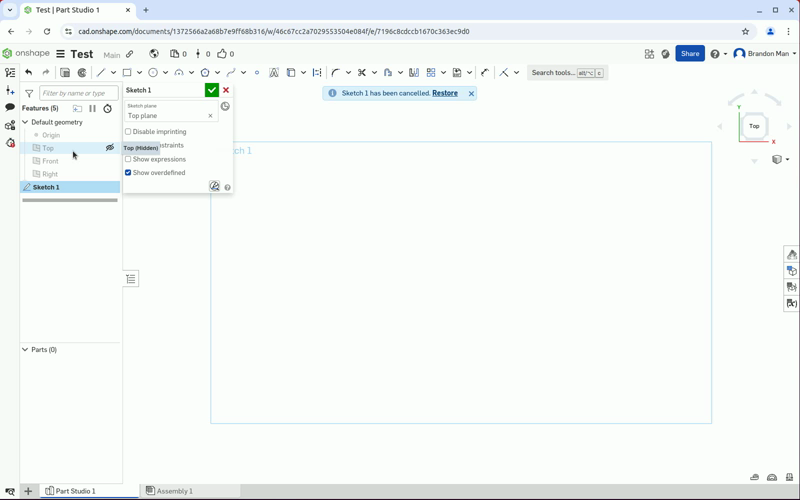
mouse_move(73, 352)
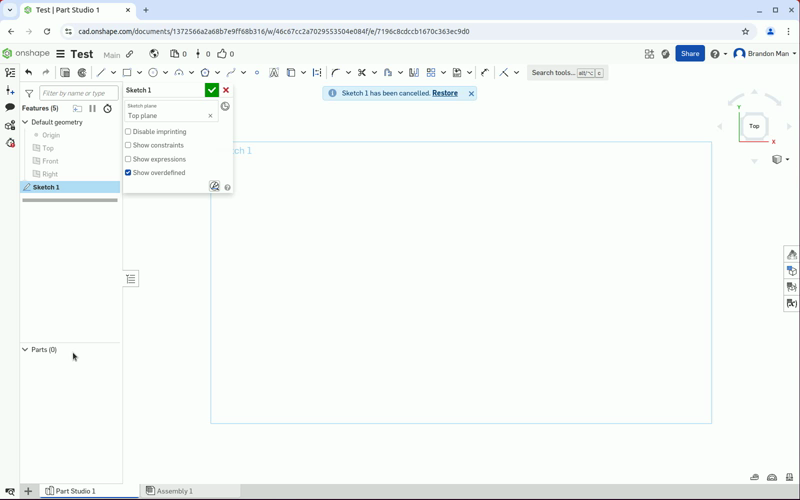
key(y)
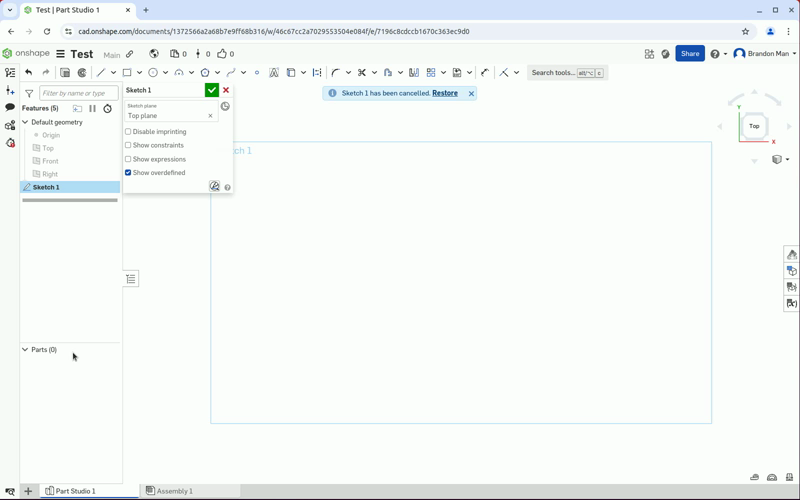
key(l)
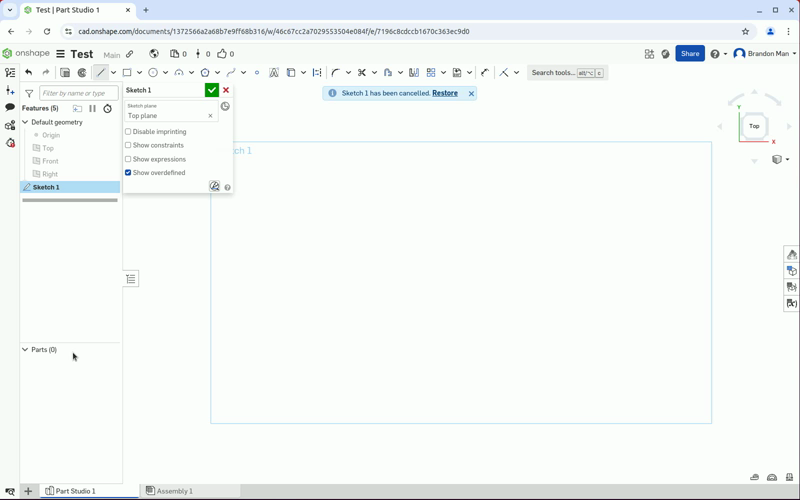
key_down(shift)
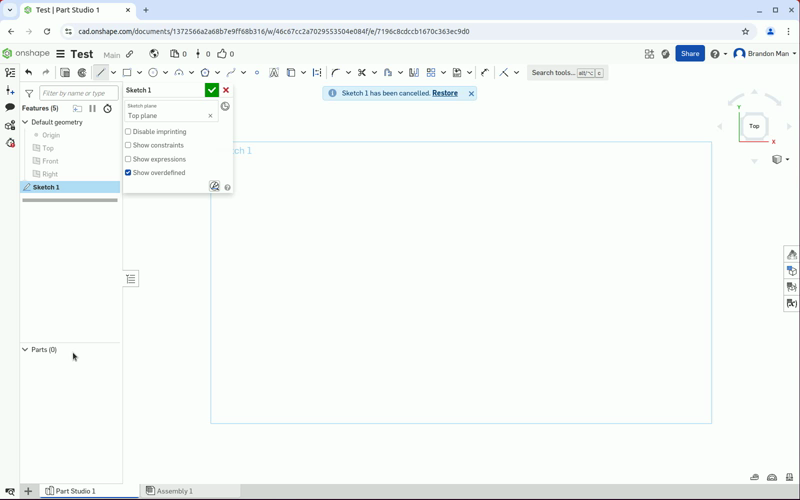
mouse_move(348, 395)
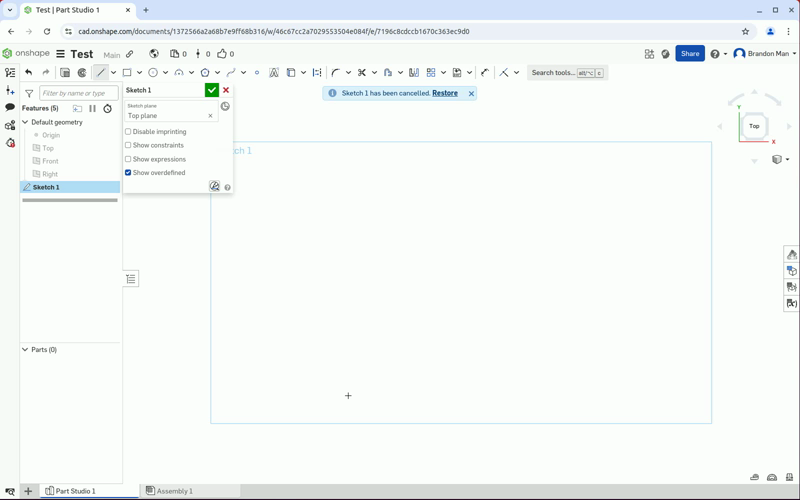
click(348, 395)
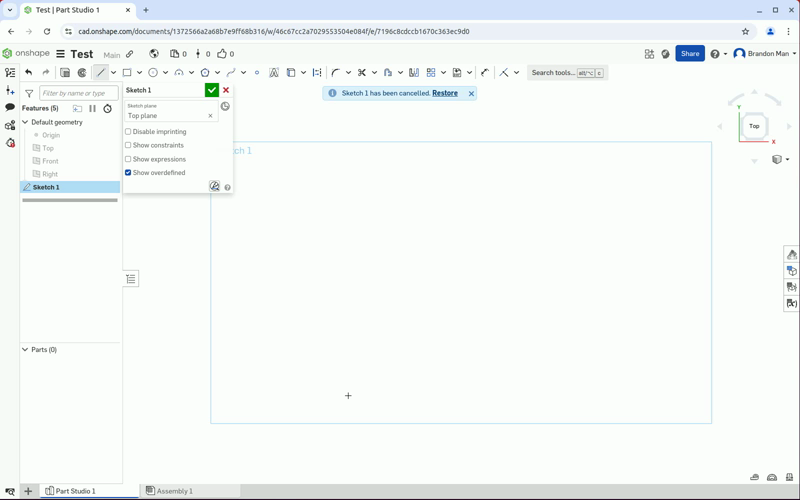
key_up(shift)
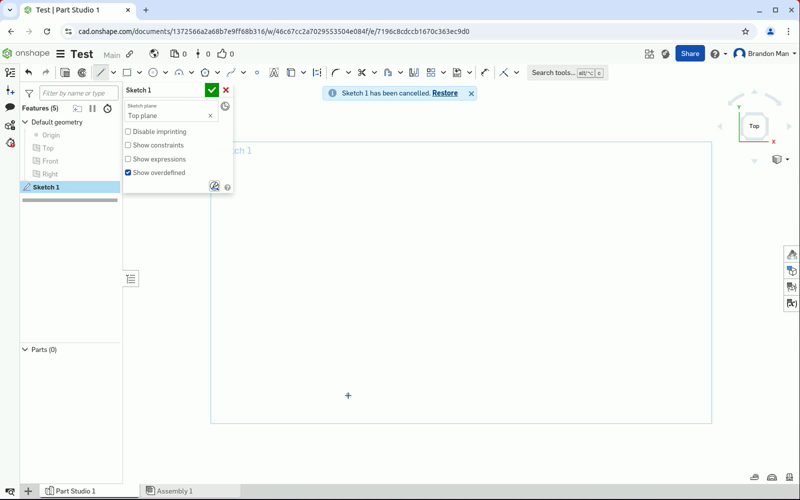
key_down(shift)
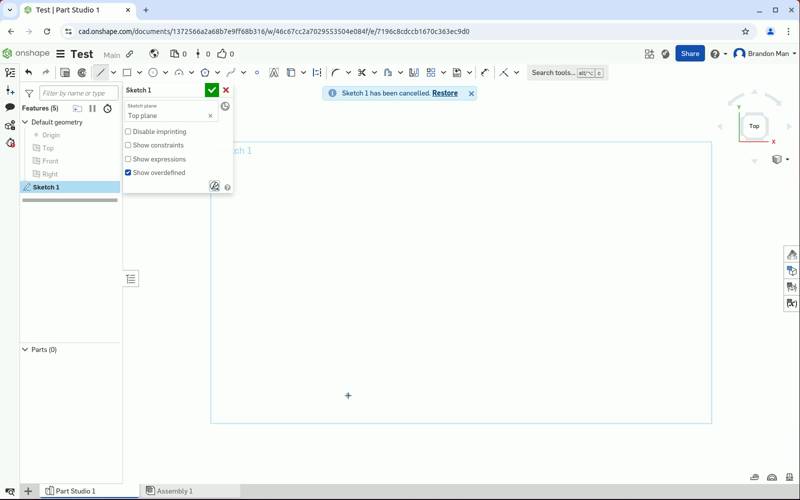
mouse_move(572, 395)
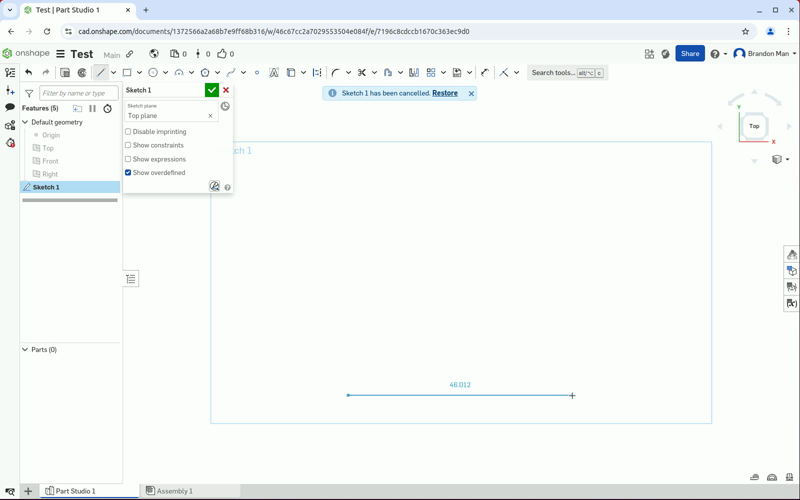
click(572, 395)
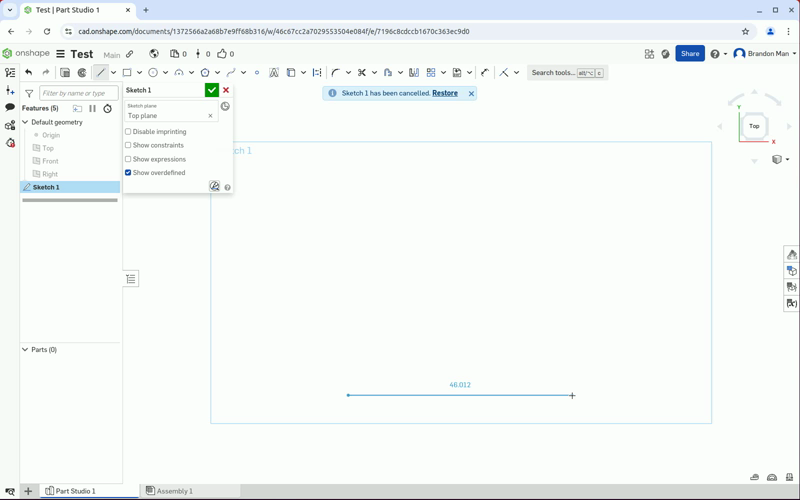
key_up(shift)
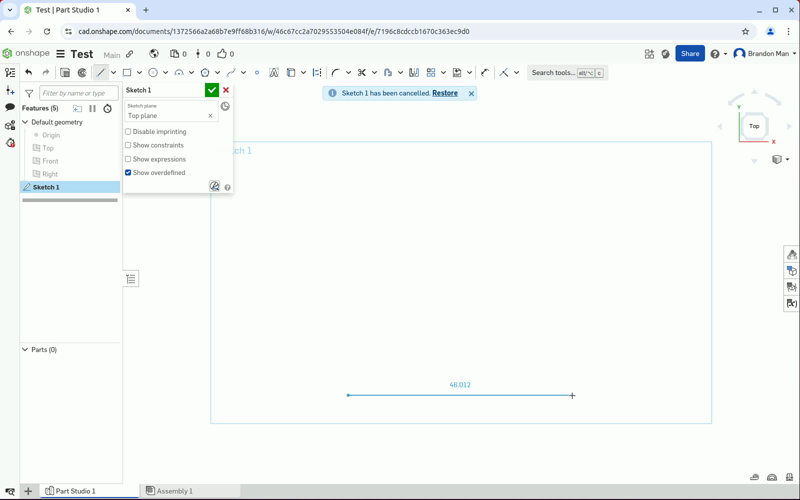
key_down(shift)
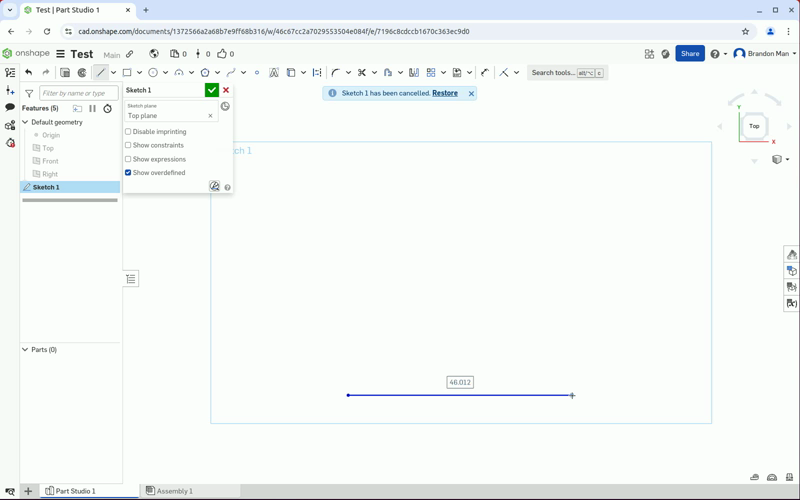
mouse_move(572, 171)
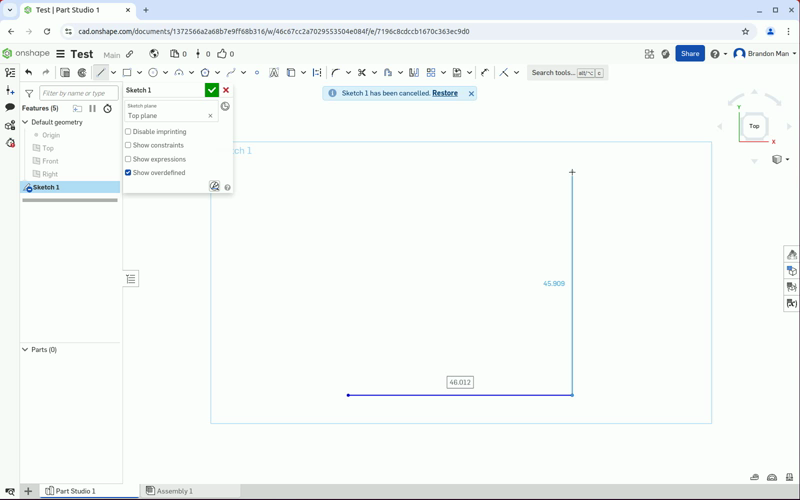
click(572, 171)
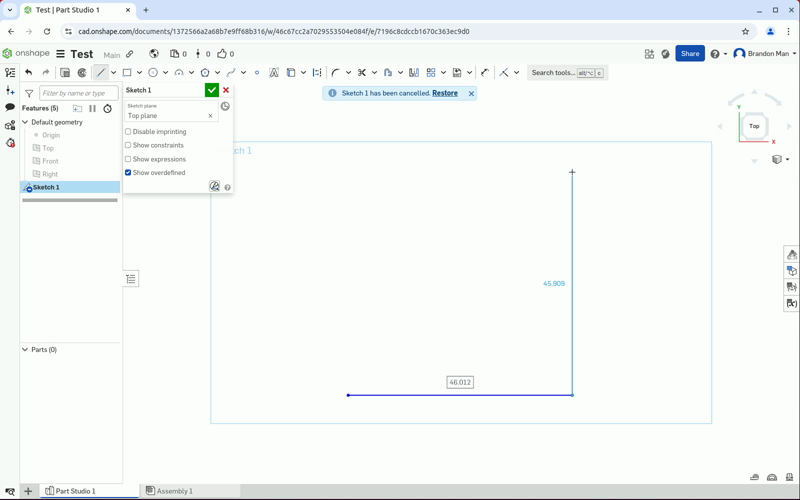
key_up(shift)
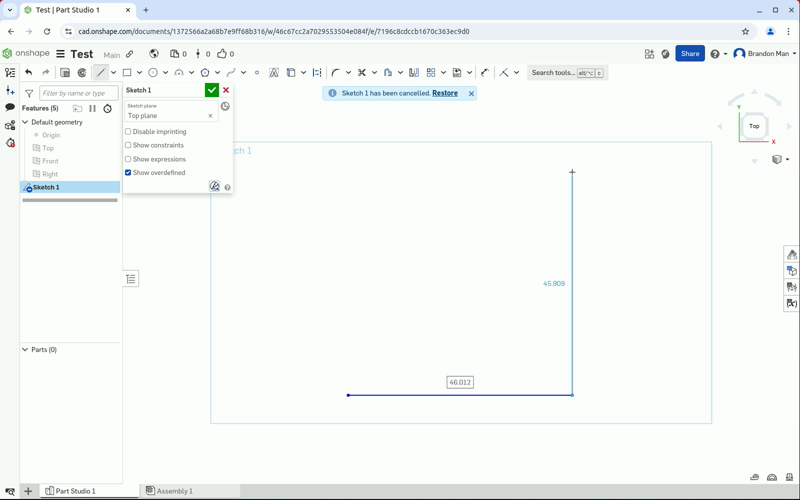
key_down(shift)
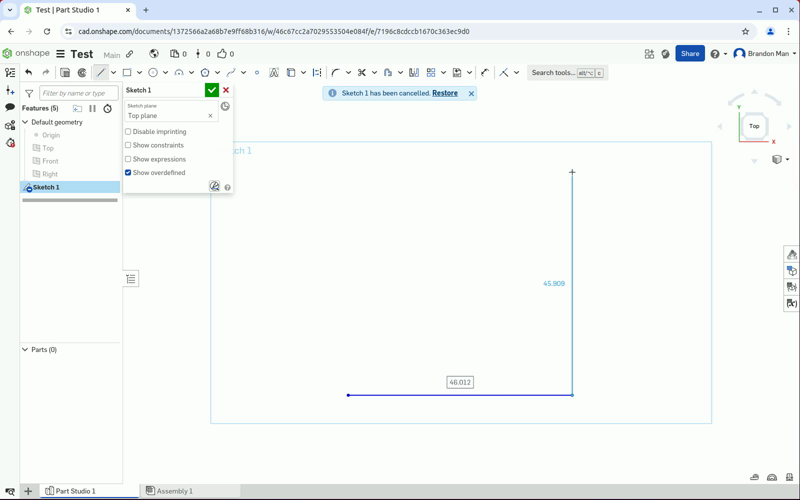
mouse_move(348, 171)
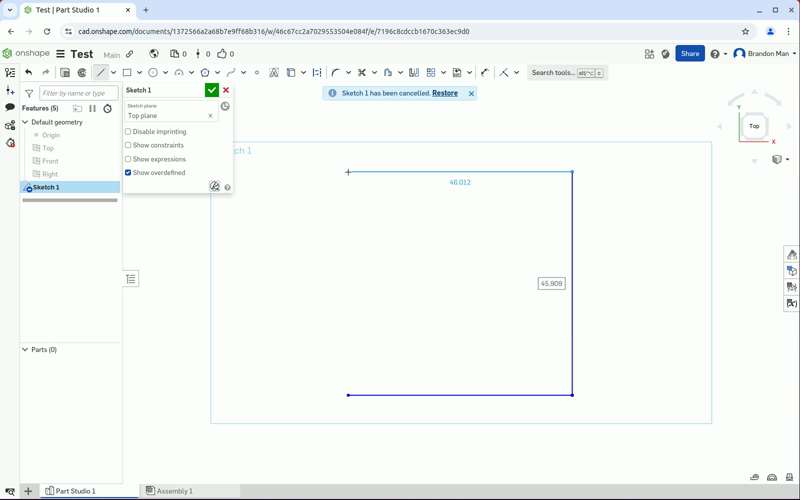
click(348, 171)
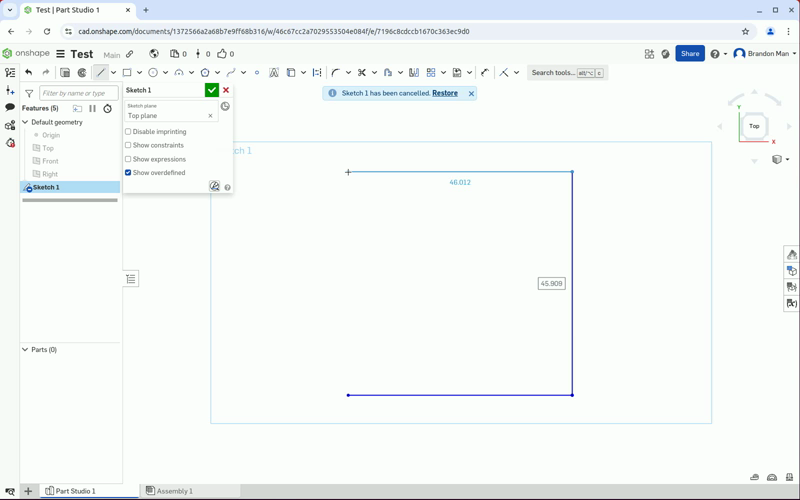
key_up(shift)
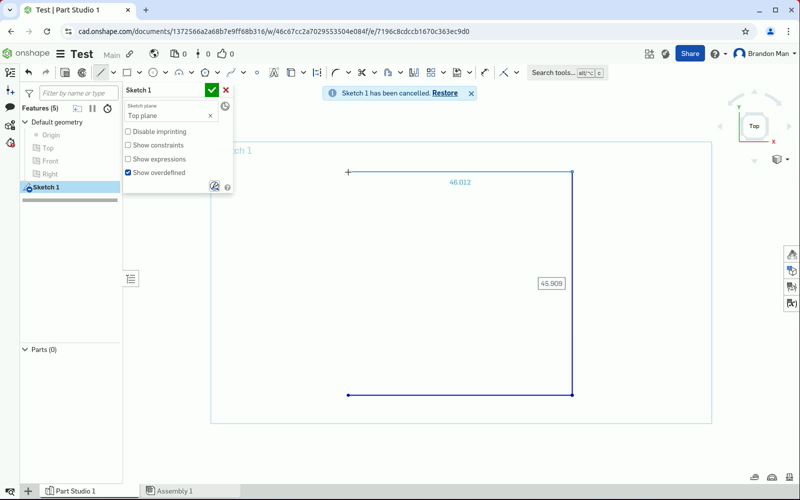
key_down(shift)
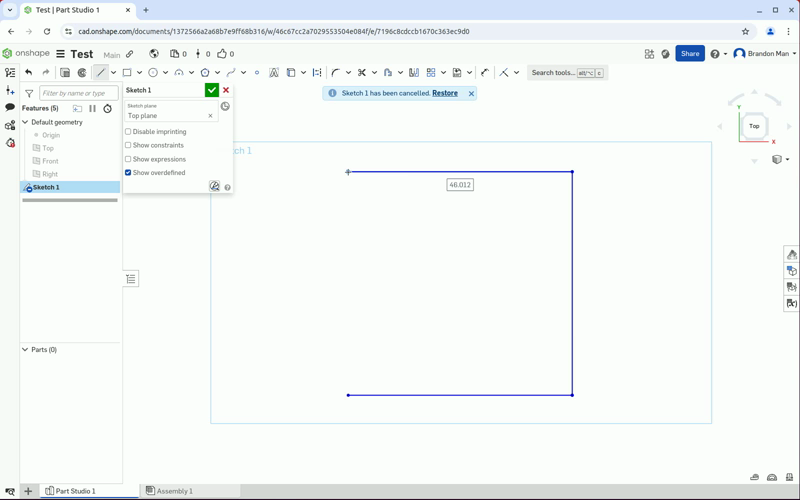
mouse_move(348, 395)
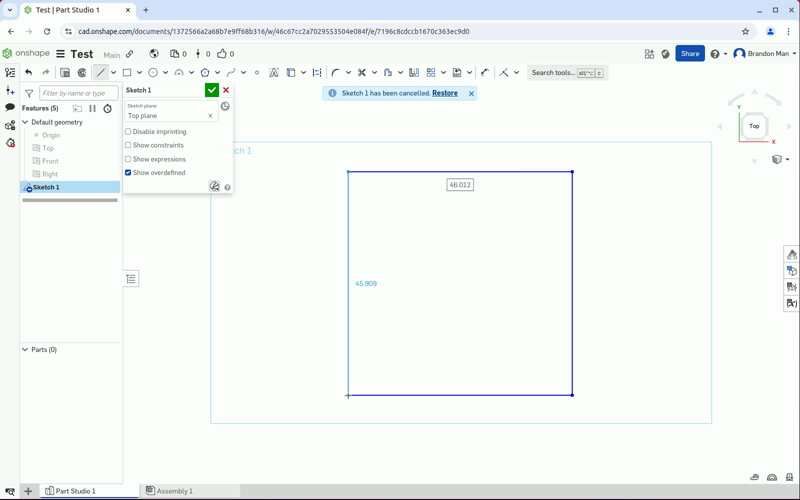
key_up(shift)
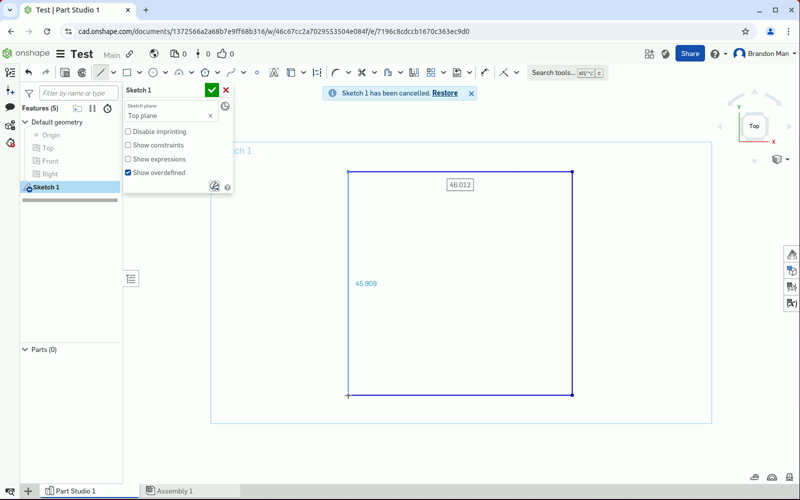
click(348, 395)
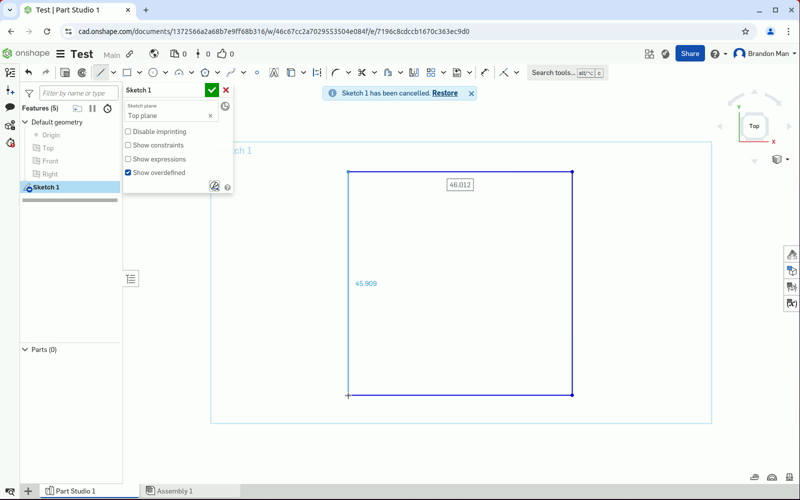
key(esc)
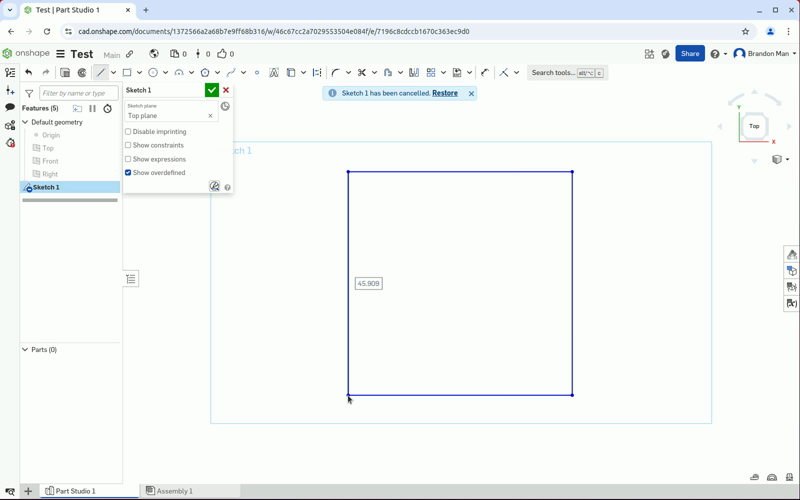
key(c)
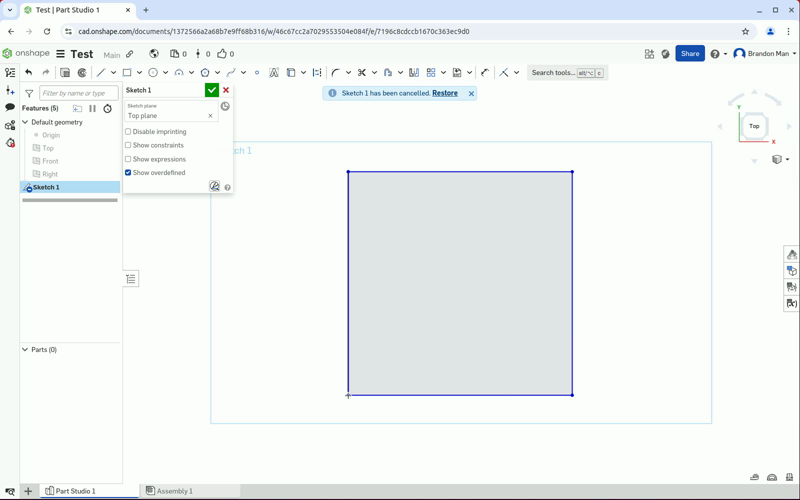
key_down(shift)
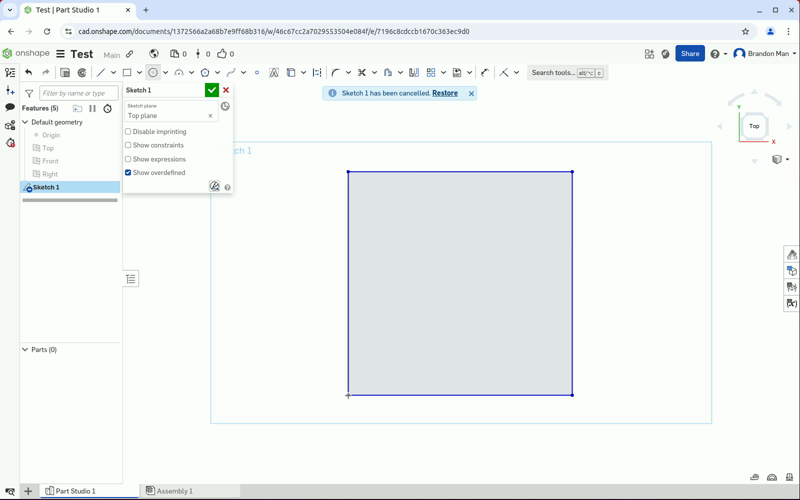
mouse_move(414, 367)
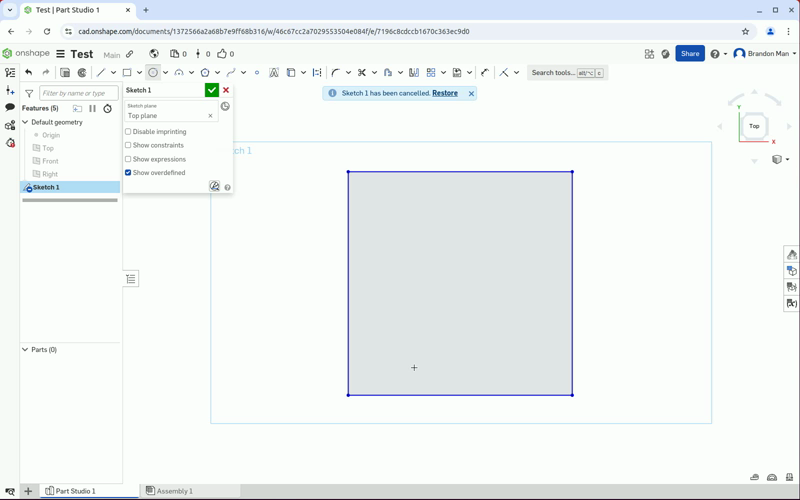
click(414, 367)
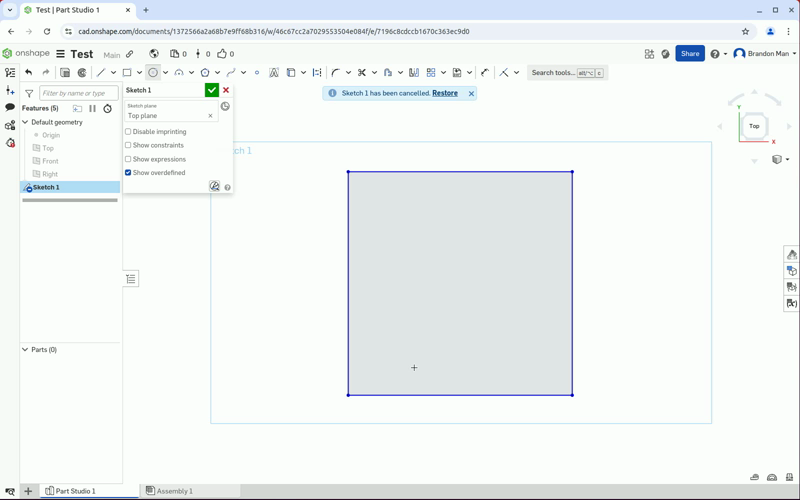
key_up(shift)
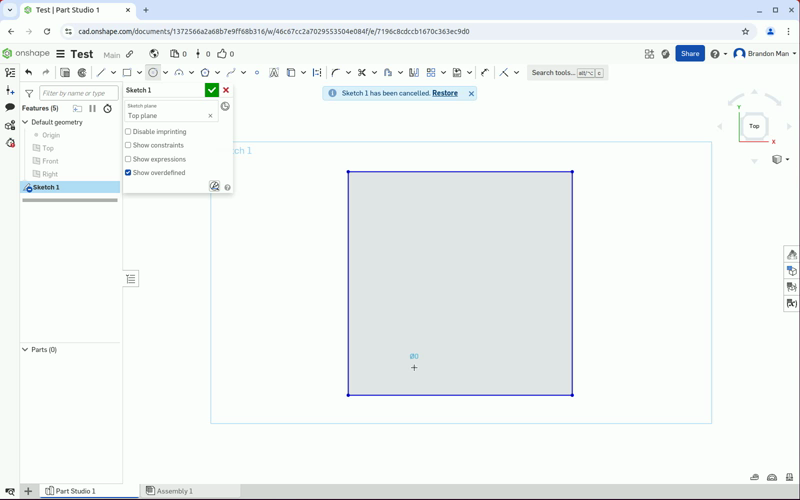
mouse_move(430, 367)
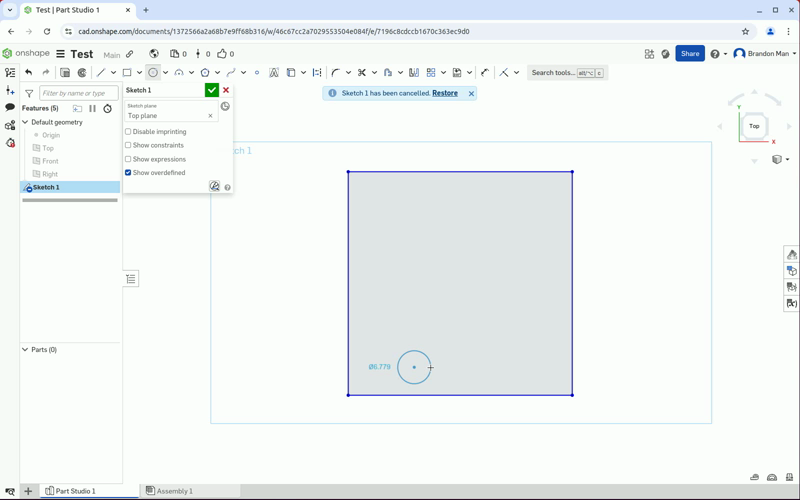
click(430, 367)
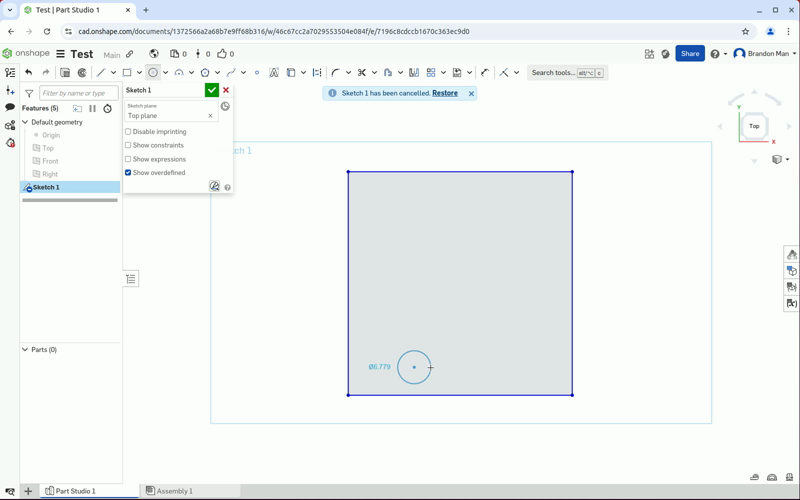
key(esc)
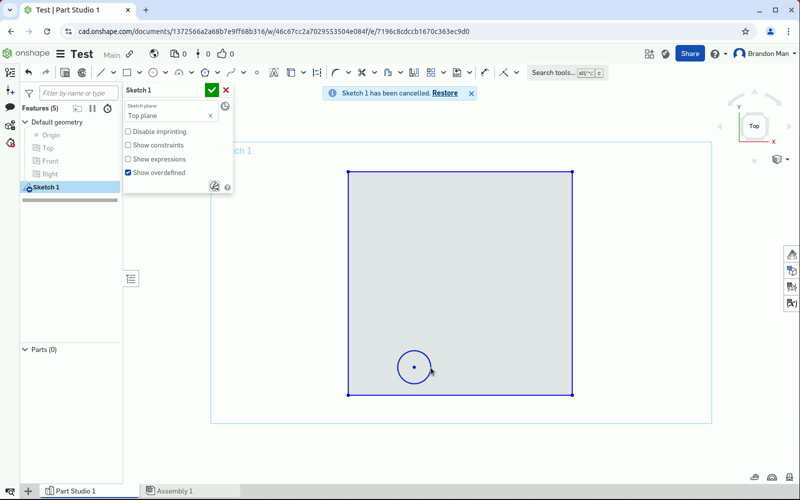
key(c)
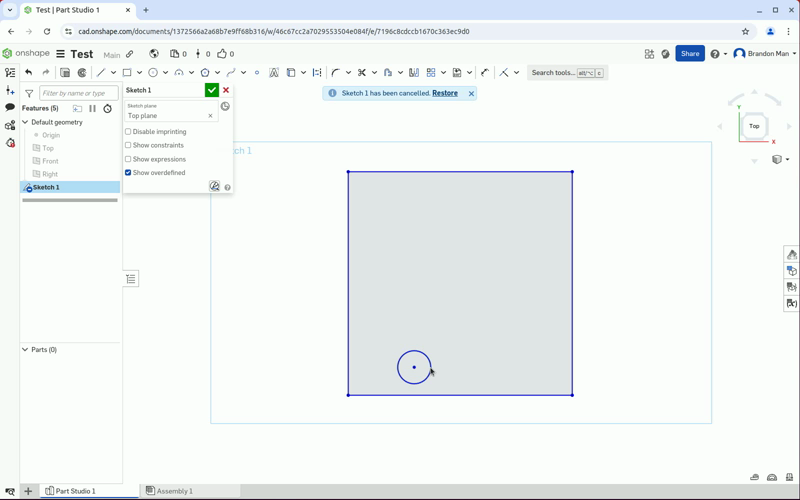
key_down(shift)
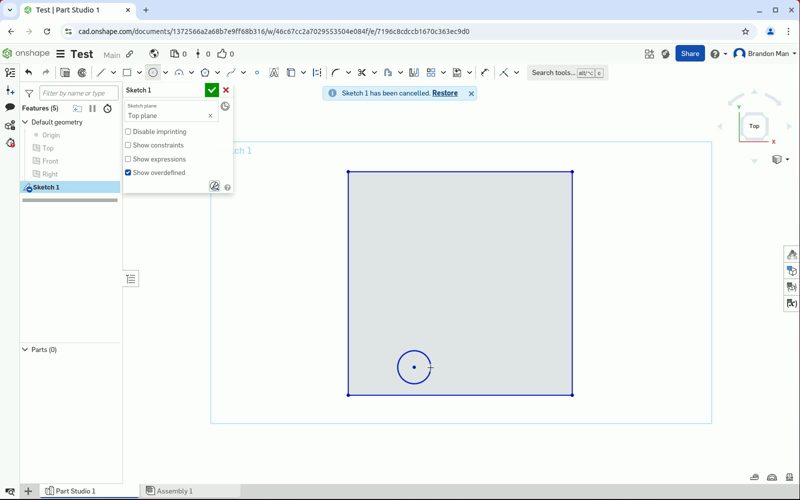
mouse_move(414, 199)
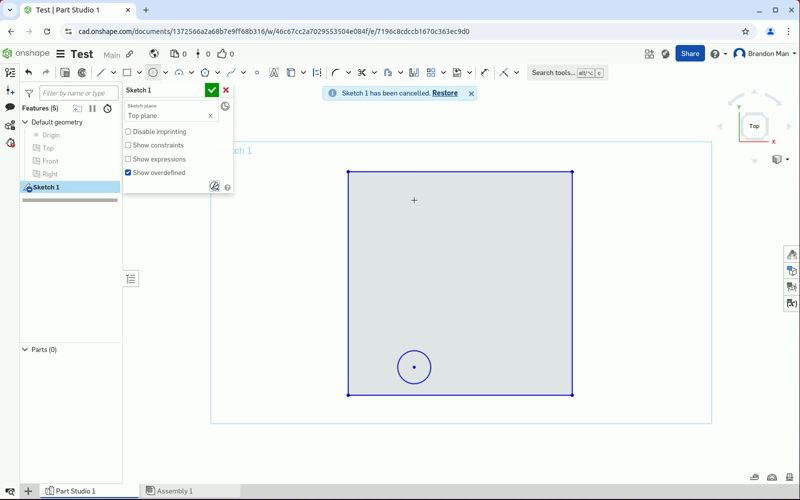
click(414, 199)
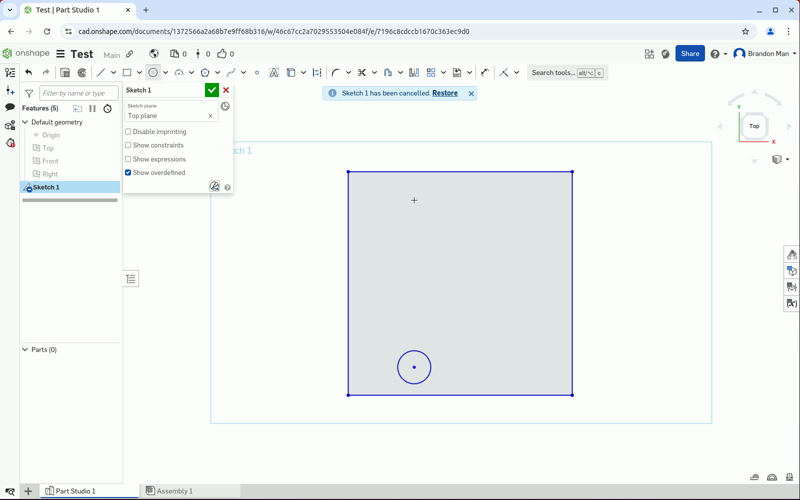
key_up(shift)
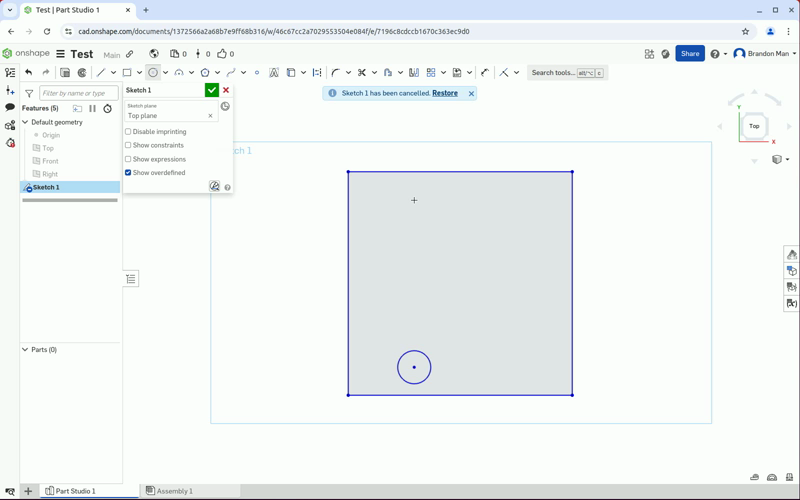
mouse_move(430, 199)
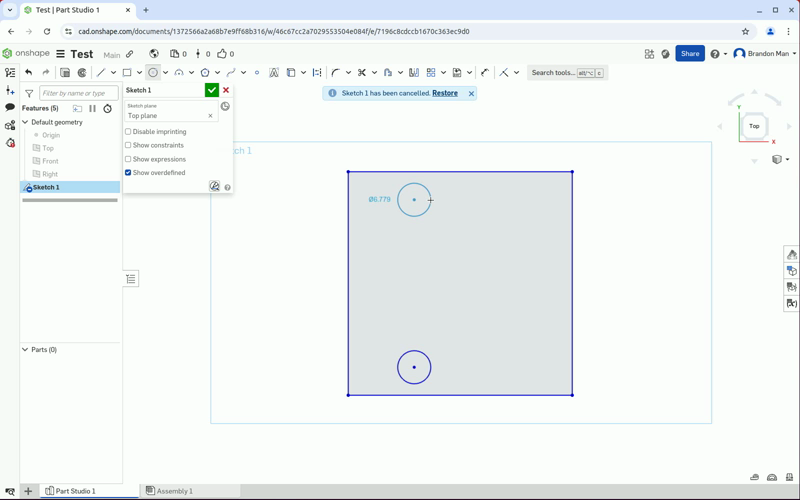
click(430, 199)
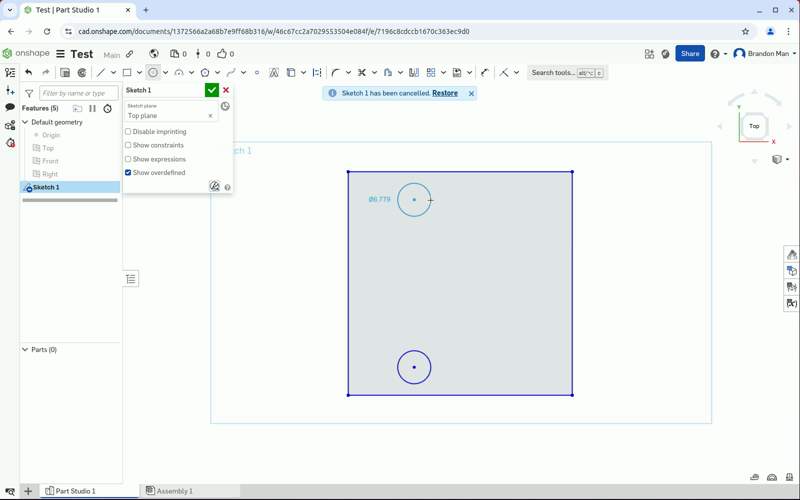
key(esc)
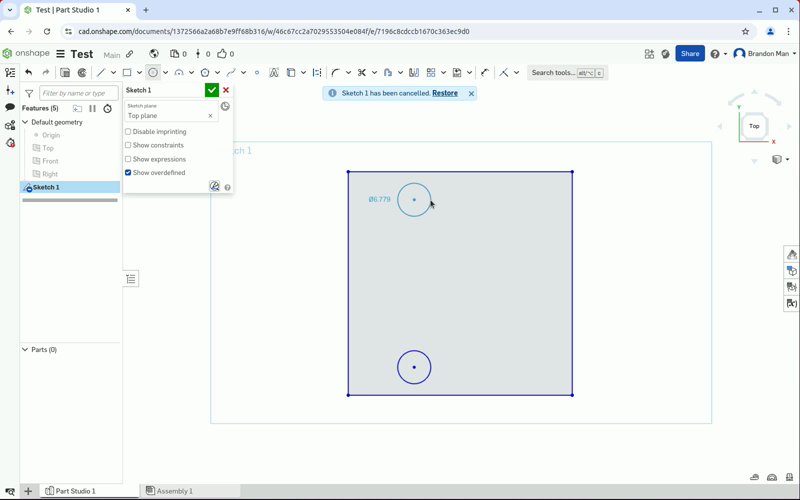
key(c)
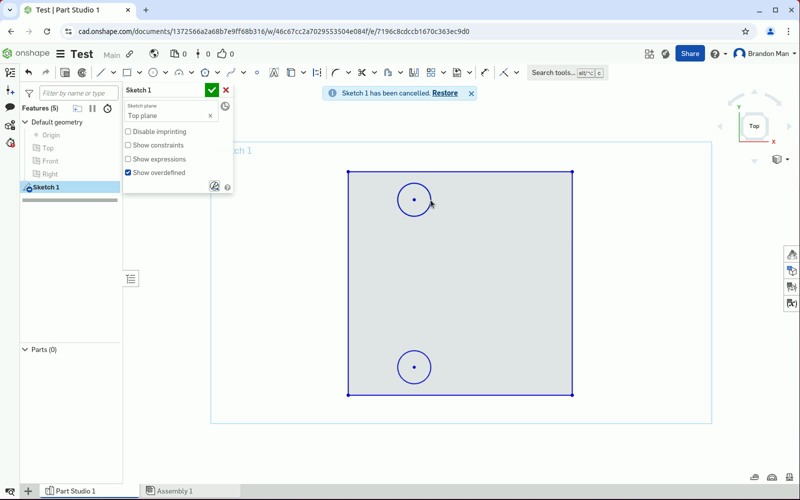
key_down(shift)
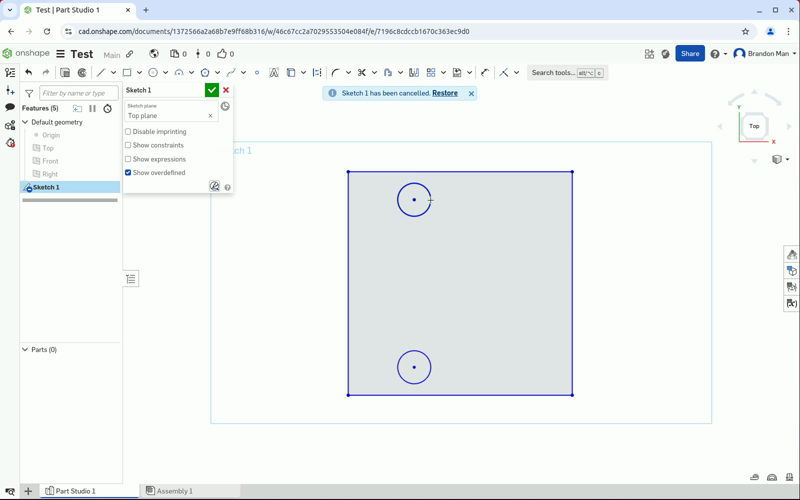
mouse_move(506, 367)
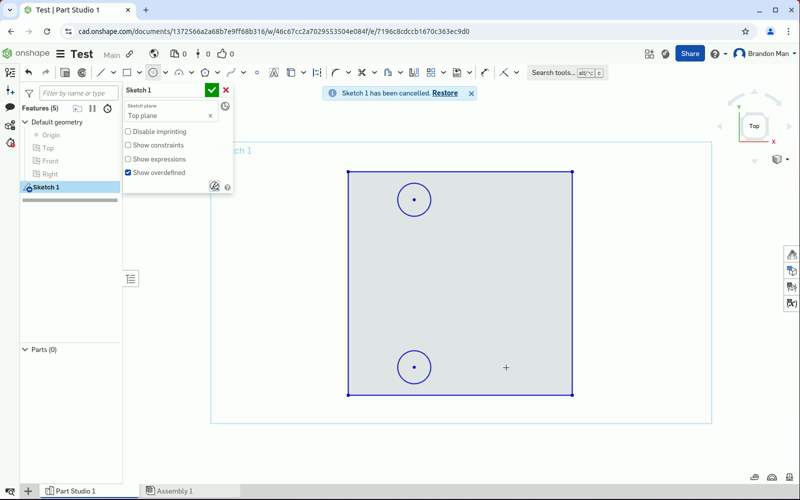
click(506, 367)
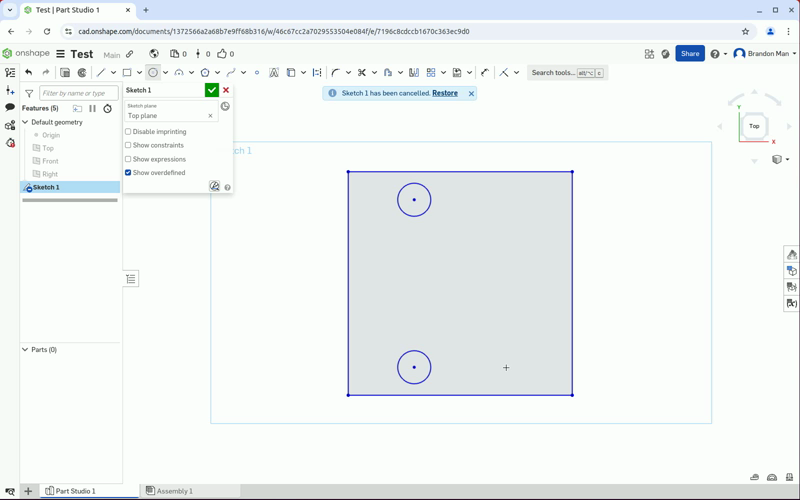
key_up(shift)
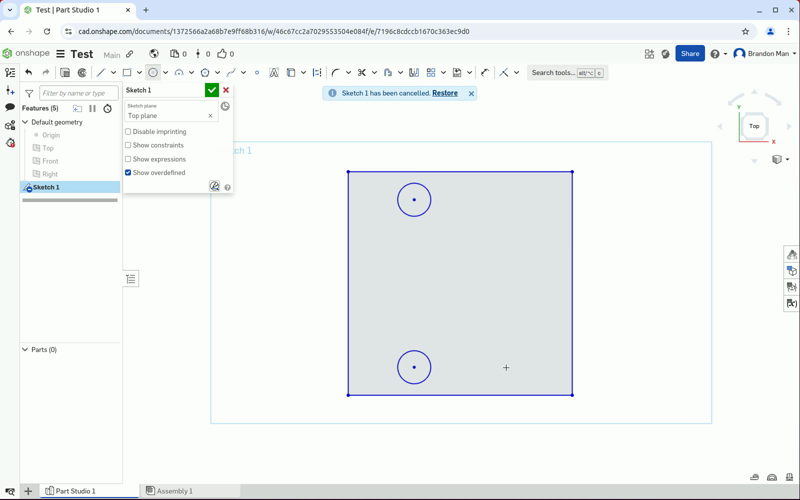
mouse_move(522, 367)
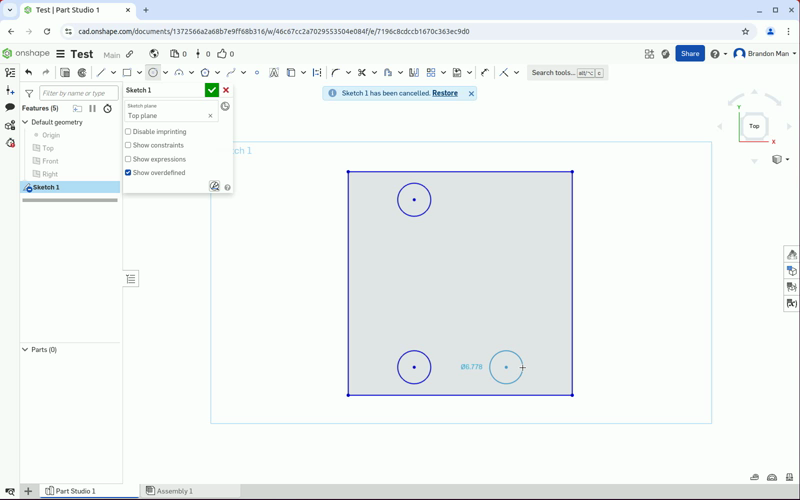
click(522, 367)
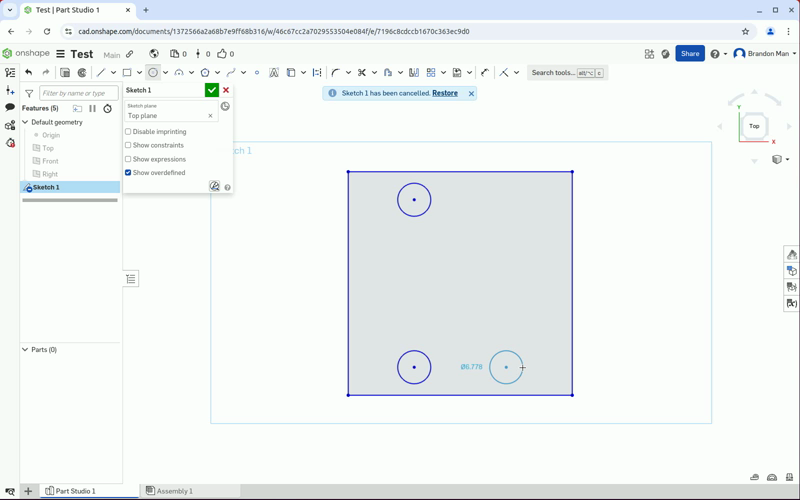
key(esc)
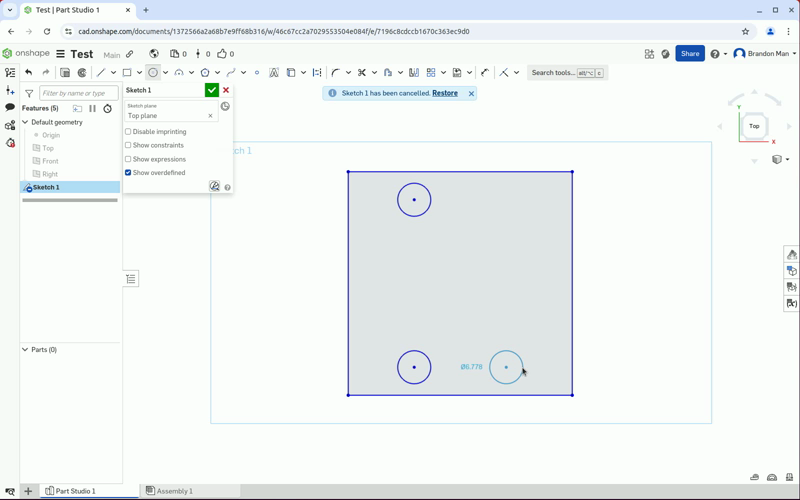
key(c)
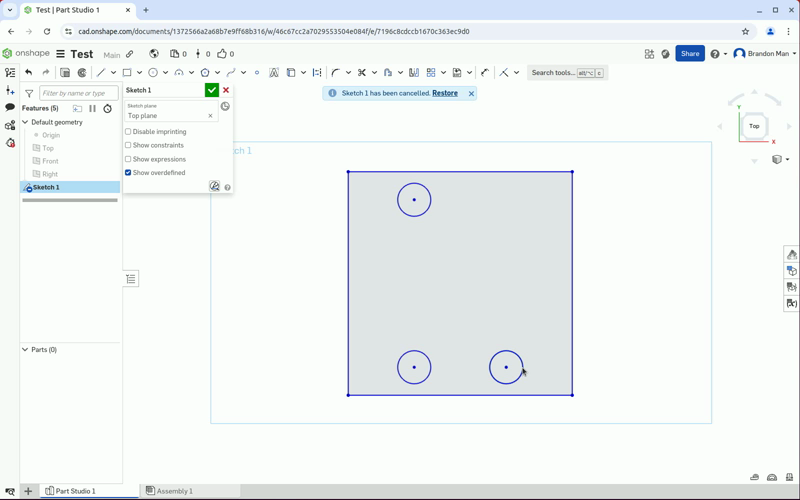
key_down(shift)
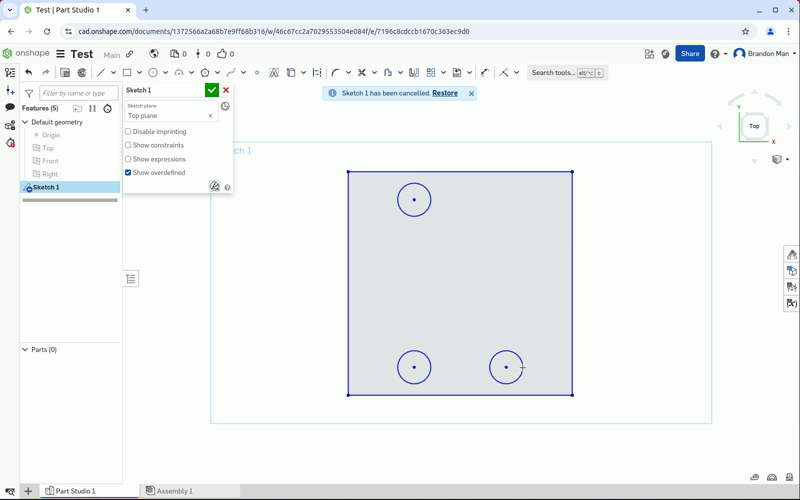
mouse_move(506, 199)
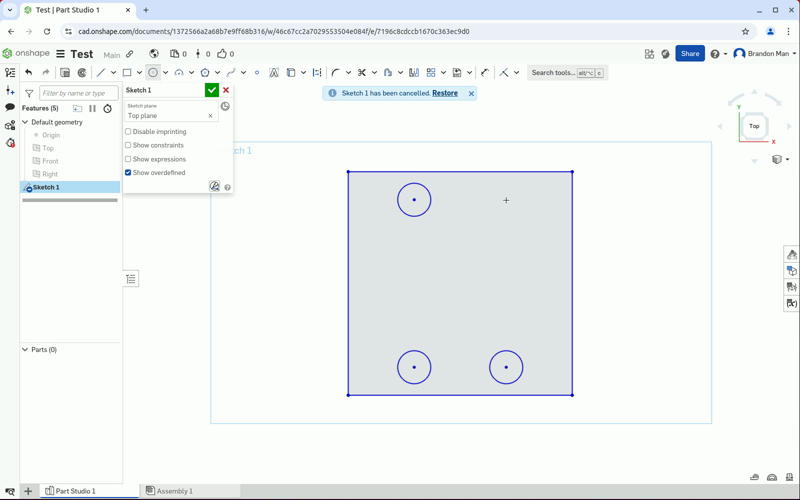
click(506, 199)
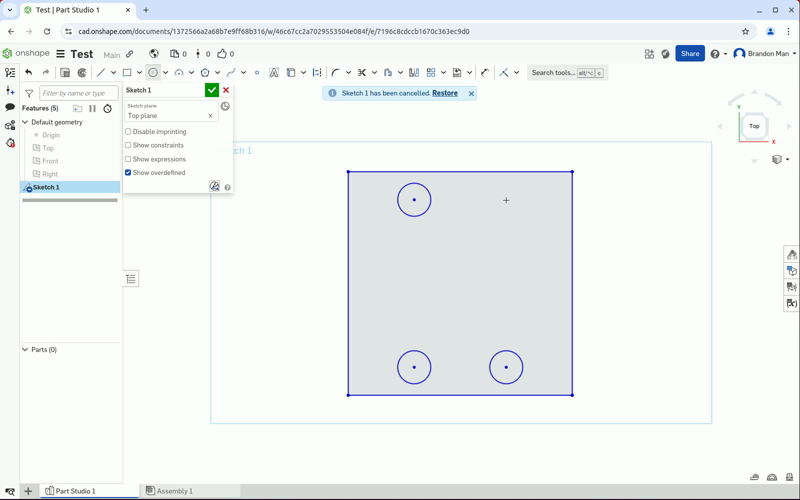
key_up(shift)
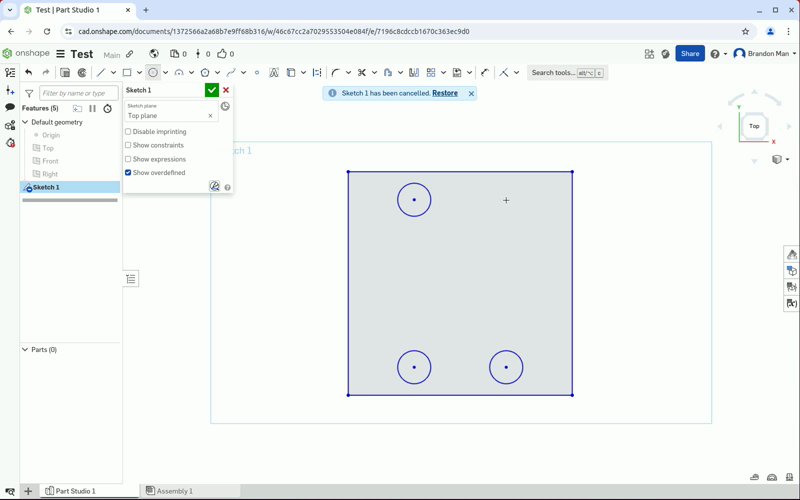
mouse_move(522, 199)
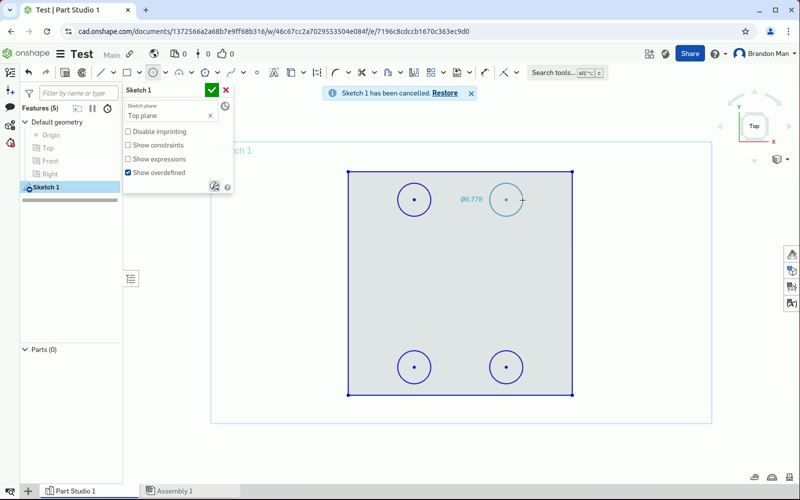
click(522, 199)
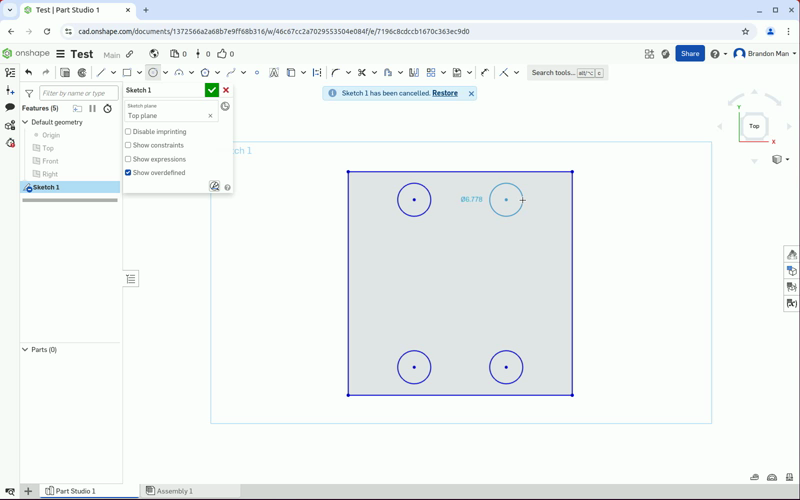
key(esc)
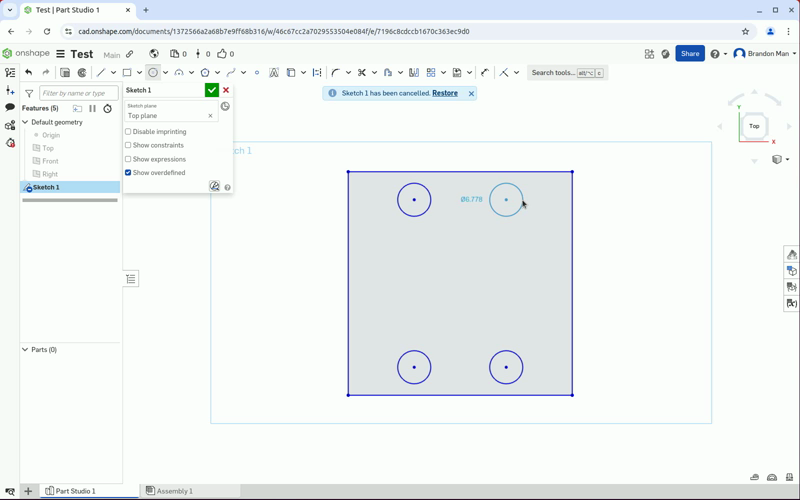
mouse_move(454, 232)
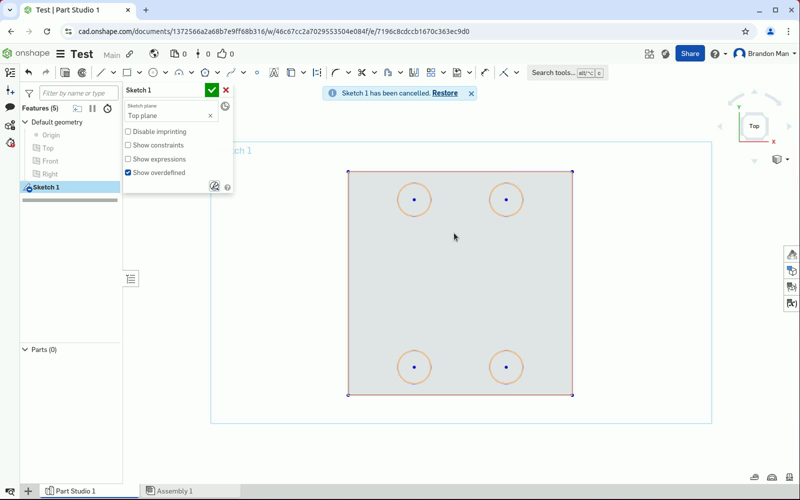
click(454, 232)
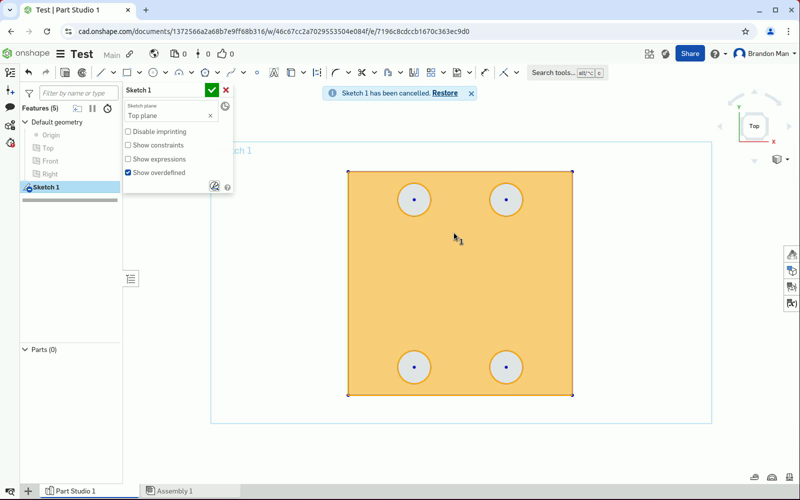
mouse_move(73, 352)
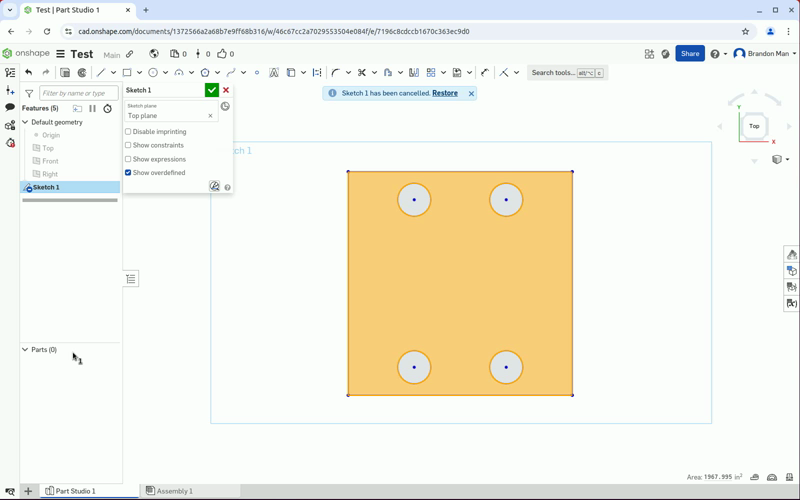
key(shift+y)
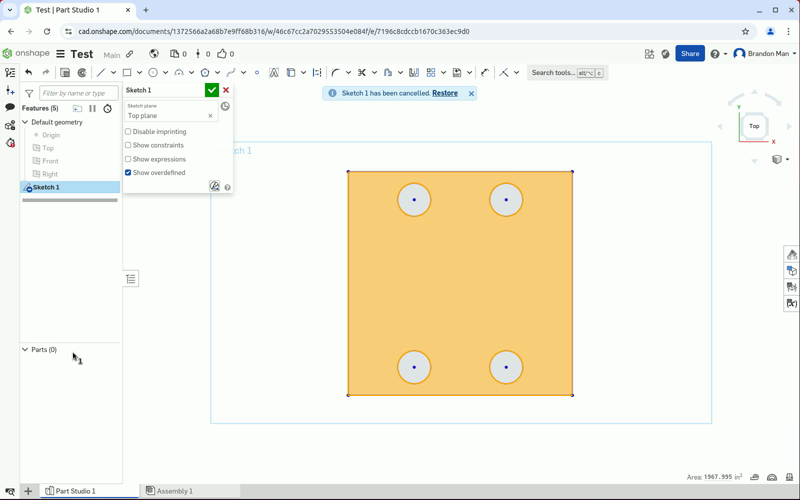
key(shift+e)
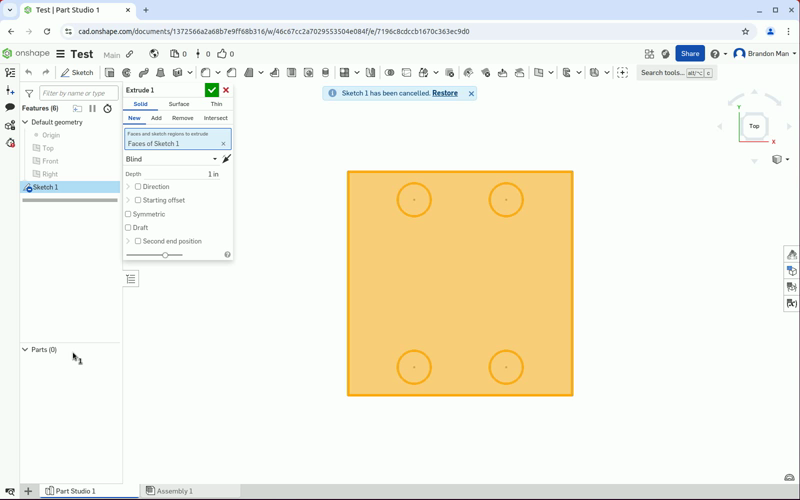
mouse_move(143, 106)
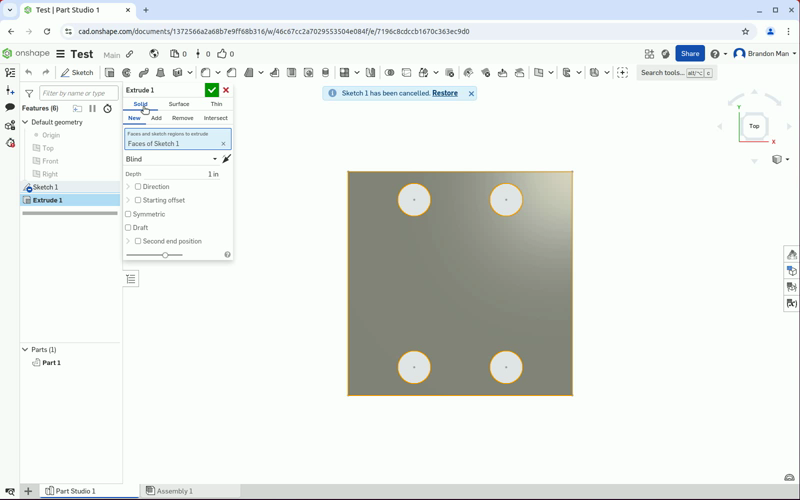
click(143, 106)
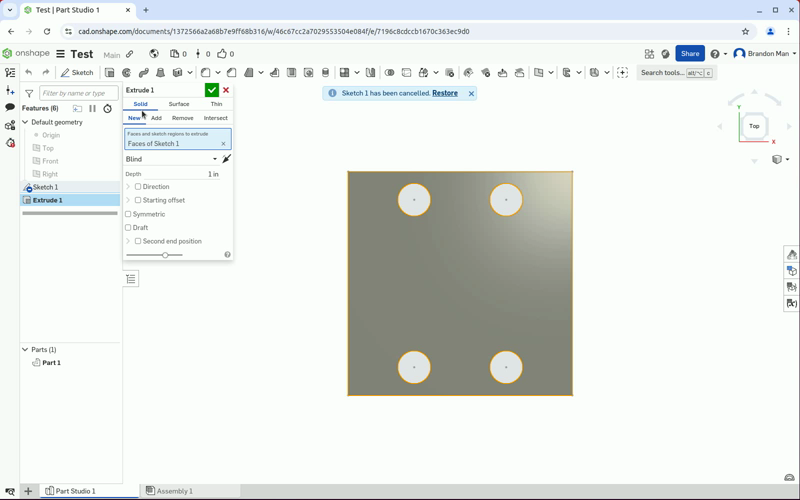
mouse_move(137, 120)
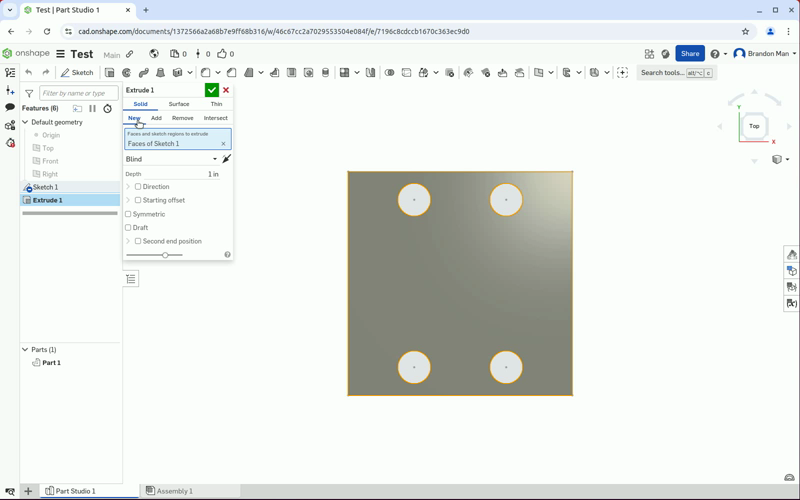
click(137, 120)
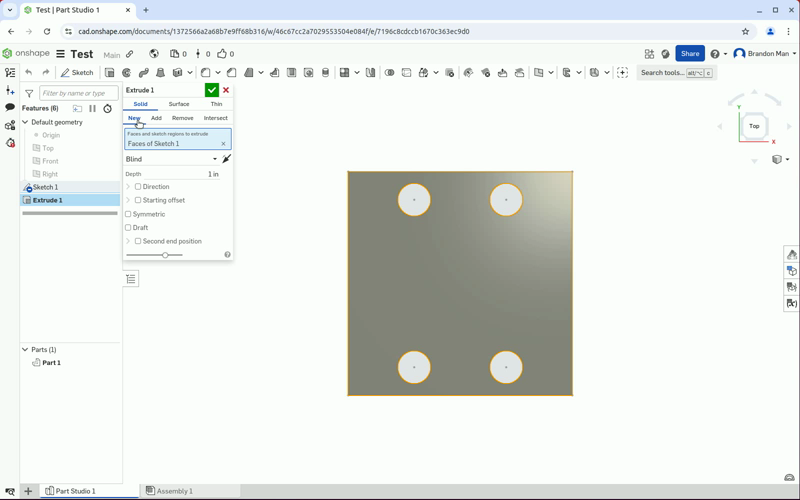
key(tab, 4)
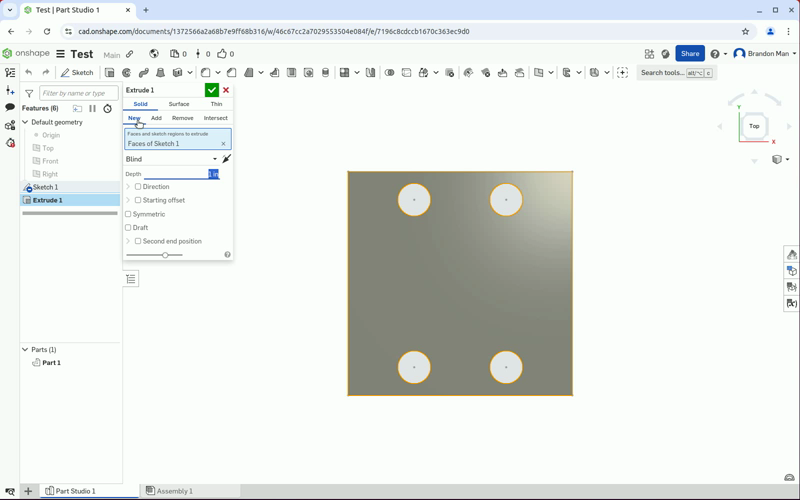
text(3.129)
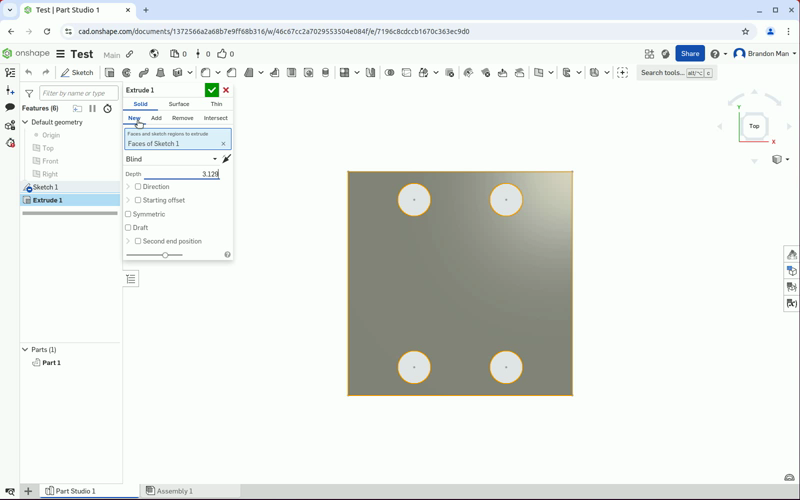
key(enter)
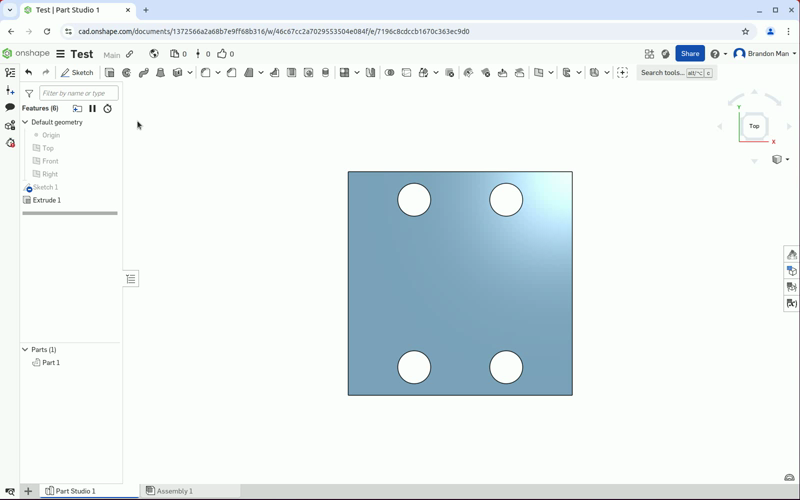
key(shift+h)
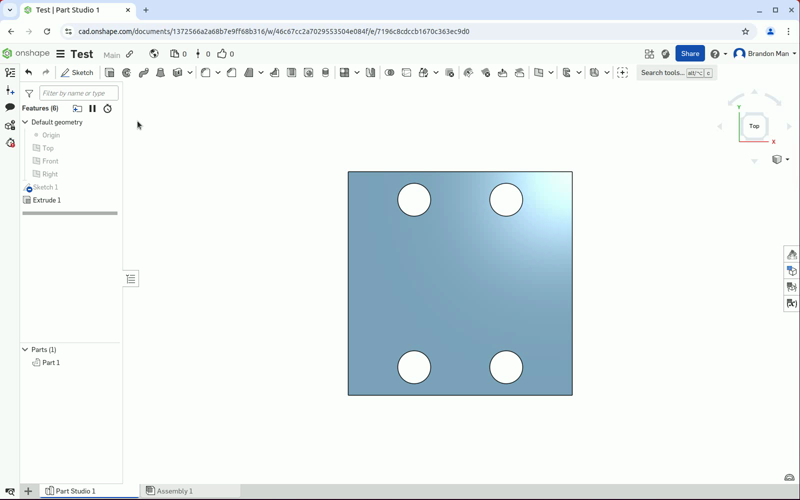
key(shift+h)
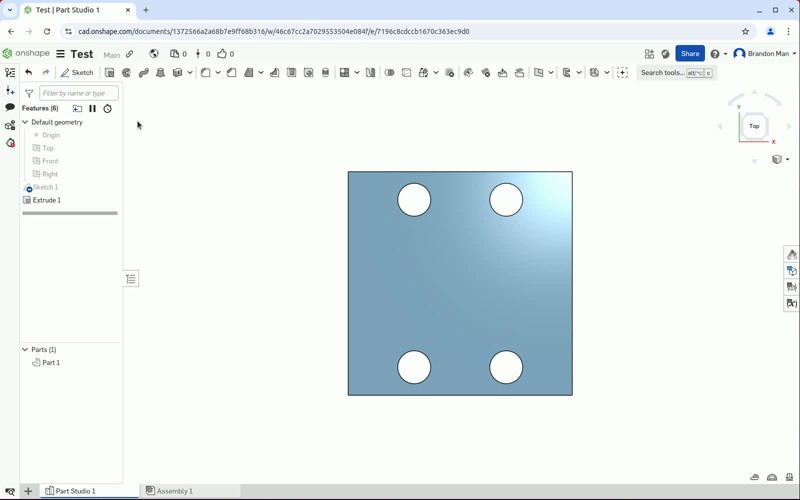
mouse_move(73, 189)
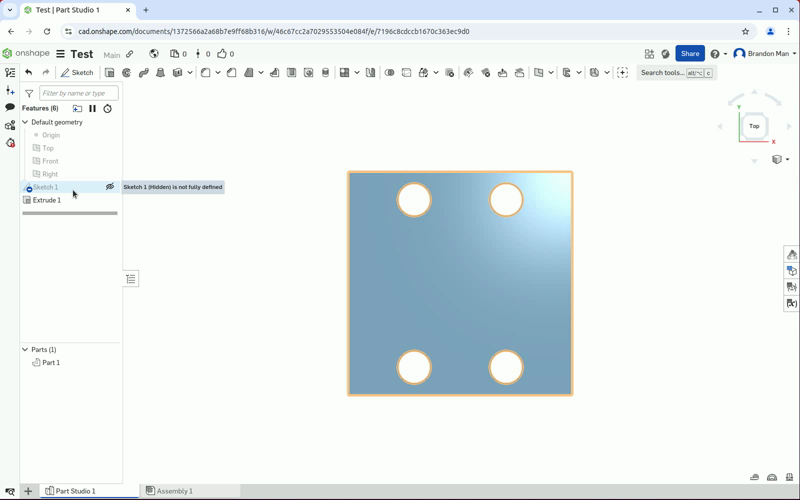
click(73, 189)
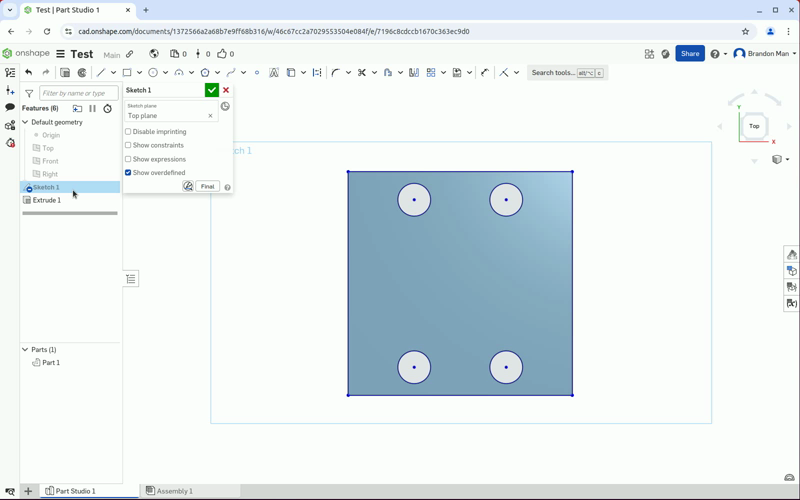
mouse_move(229, 92)
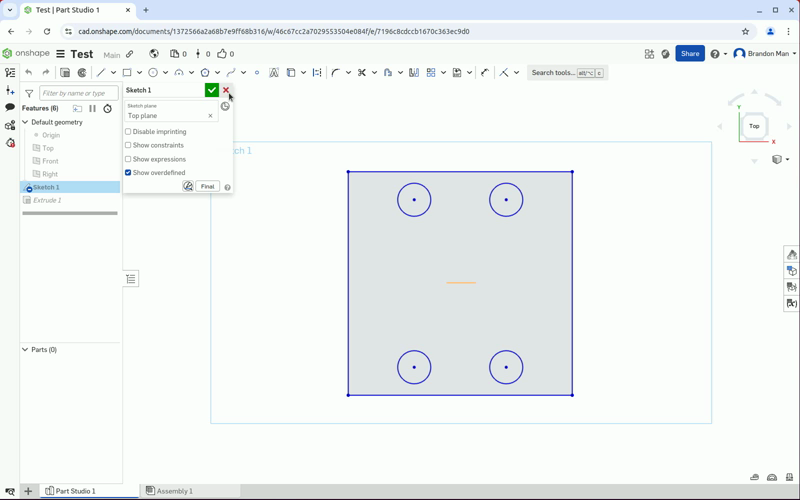
click(229, 92)
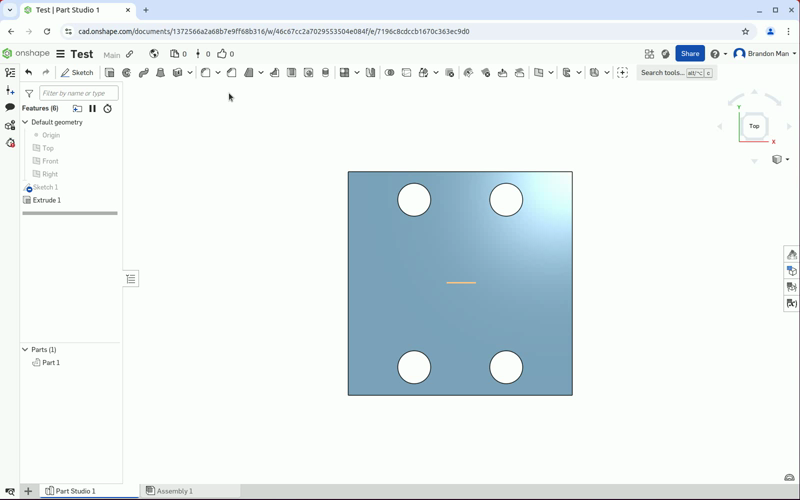
mouse_move(541, 75)
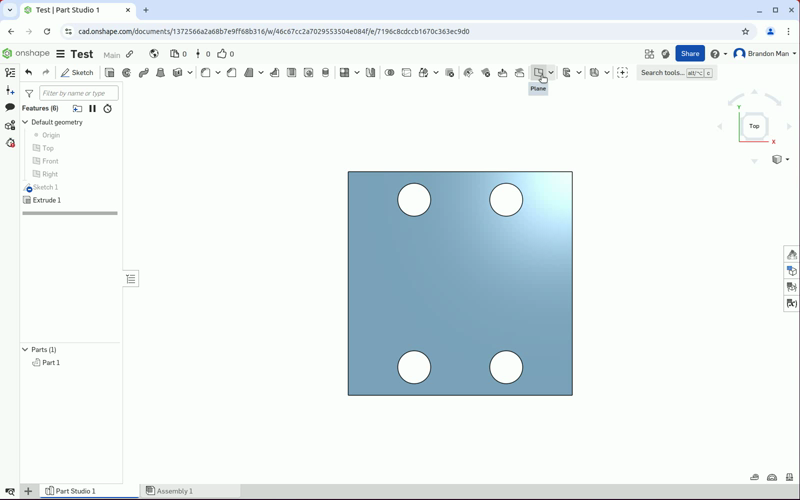
click(541, 75)
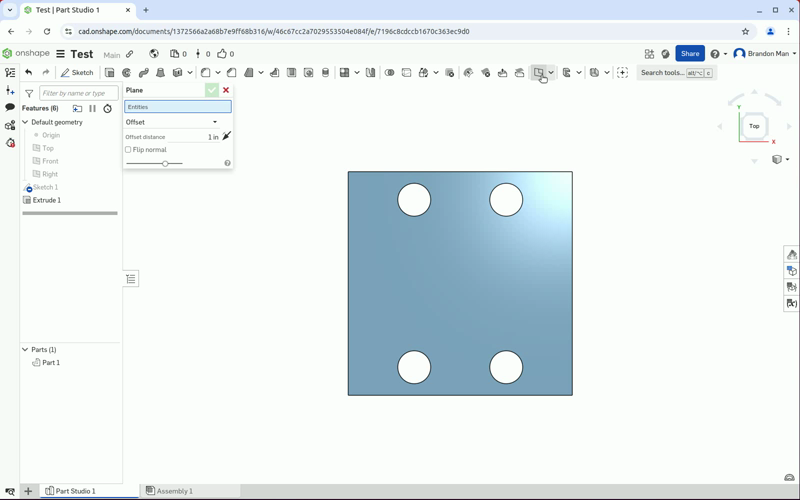
mouse_move(73, 150)
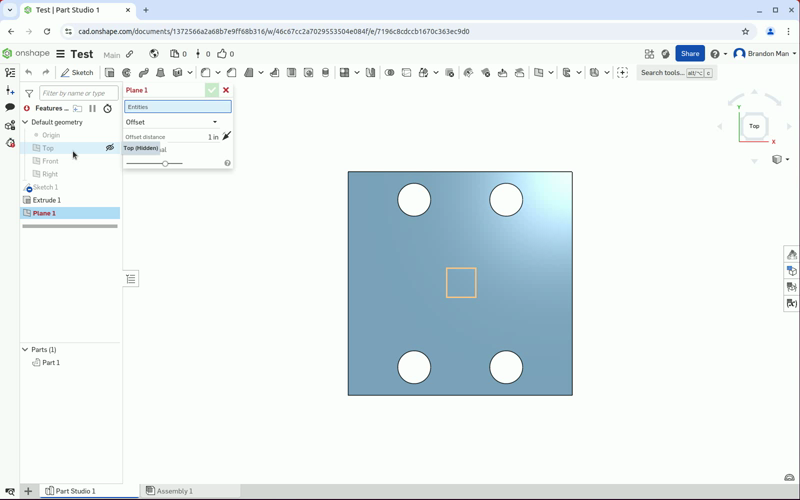
click(73, 150)
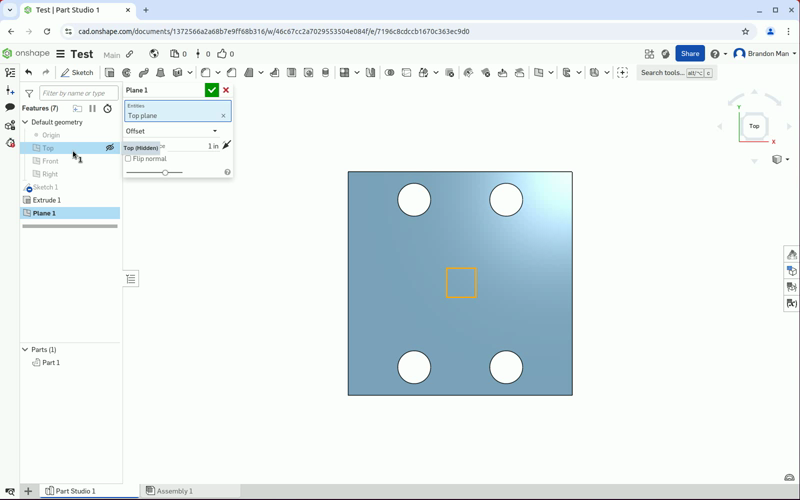
key(tab, 2)
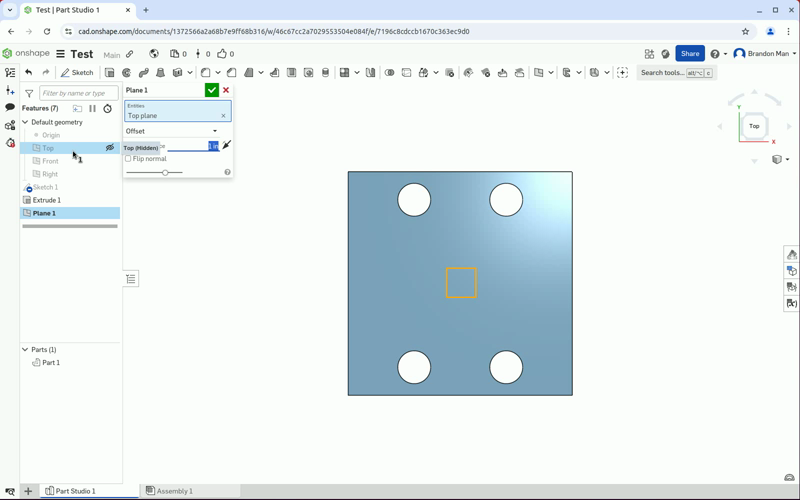
text(3.143)
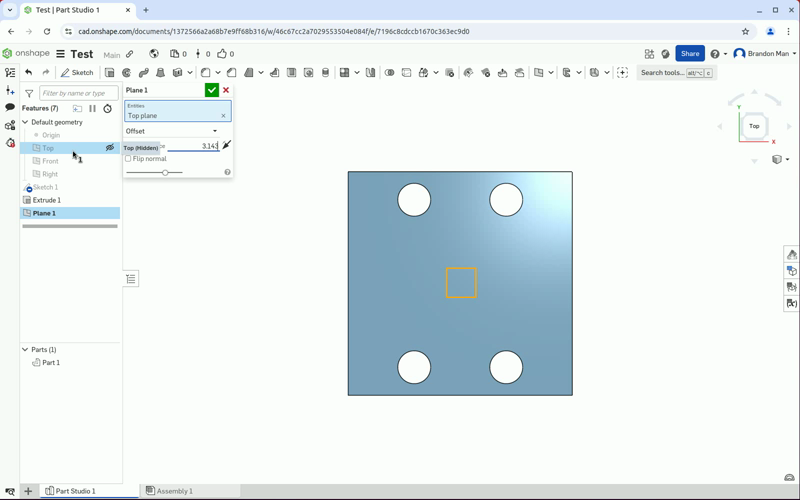
key(enter, 2)
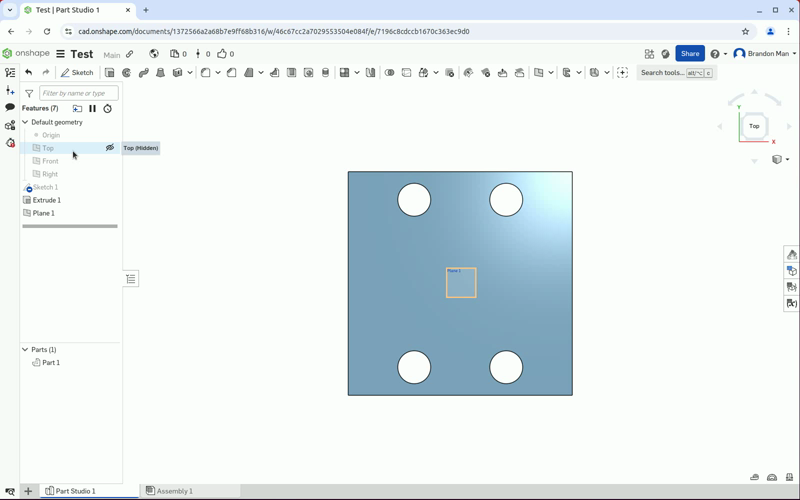
key(shift+s)
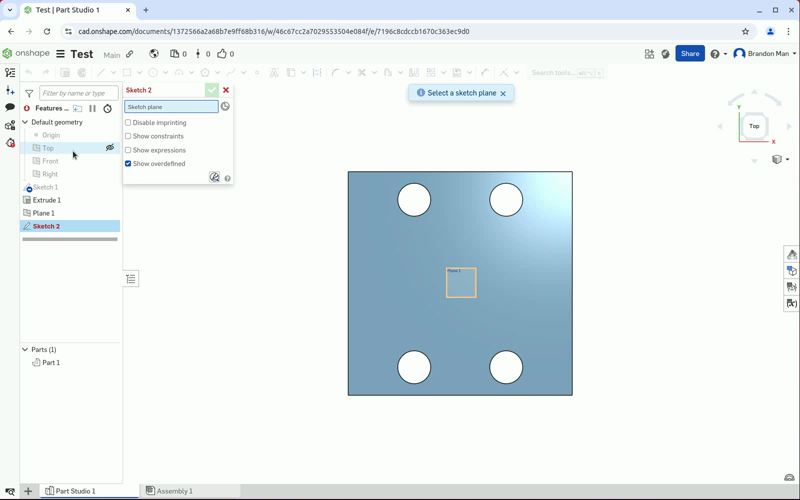
mouse_move(73, 215)
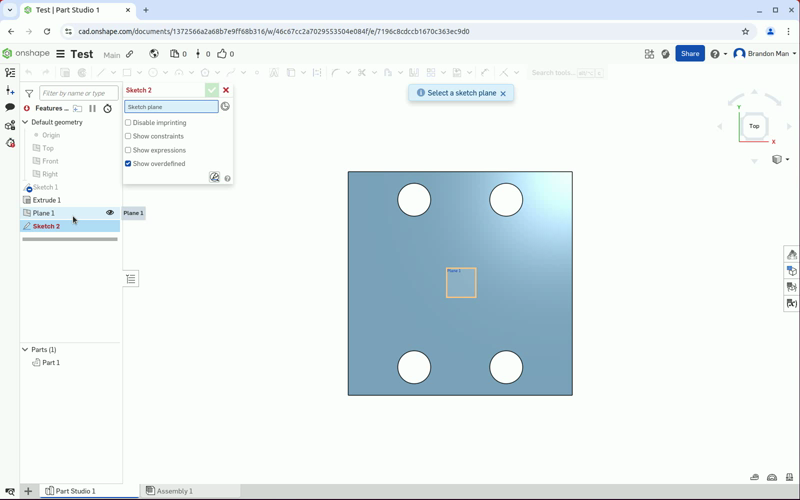
click(73, 215)
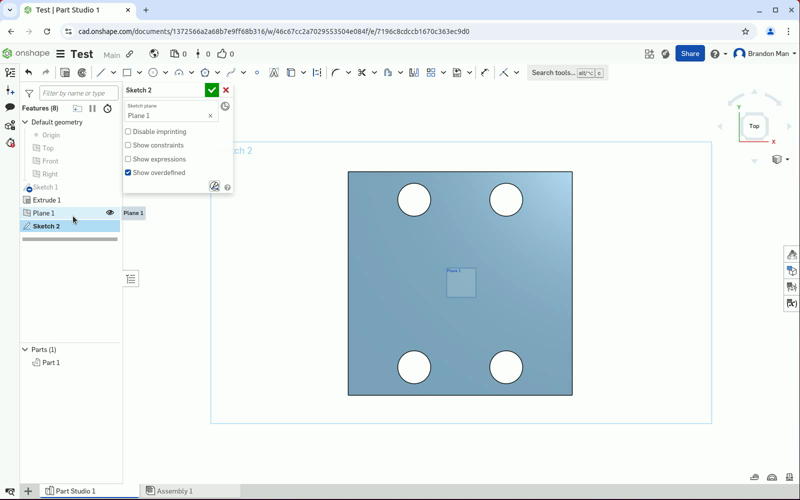
mouse_move(73, 352)
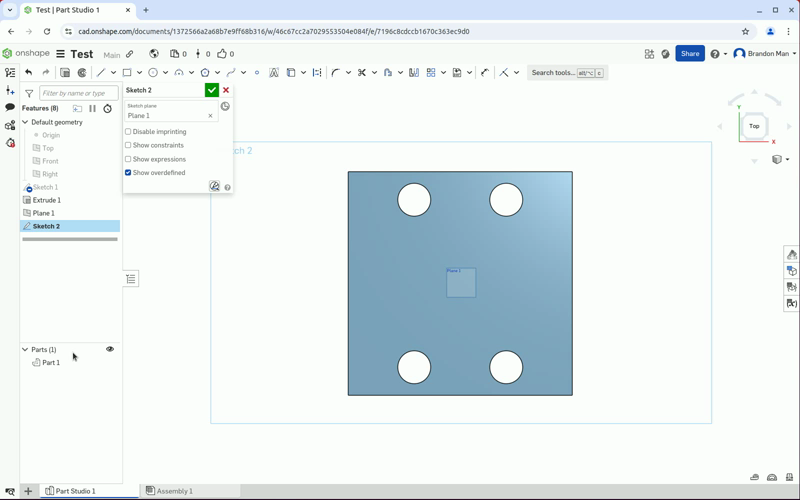
key(y)
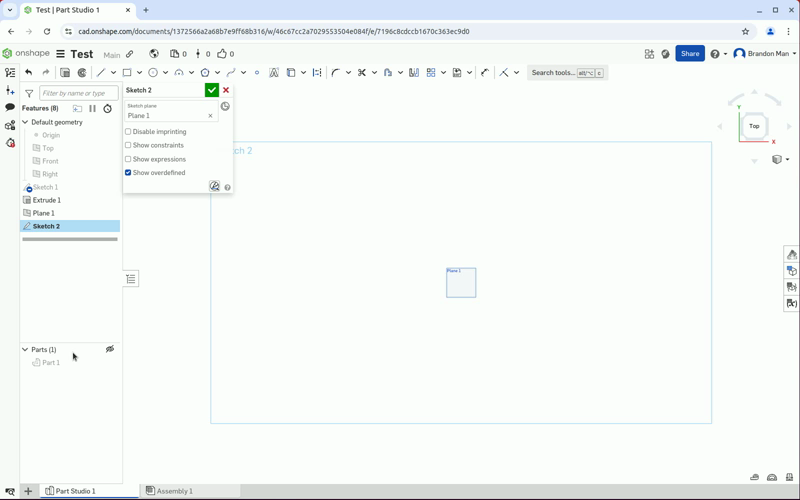
key(l)
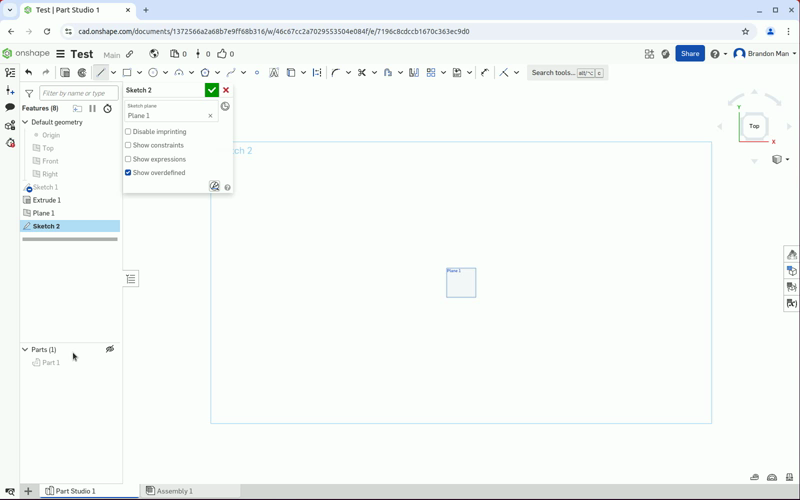
key_down(shift)
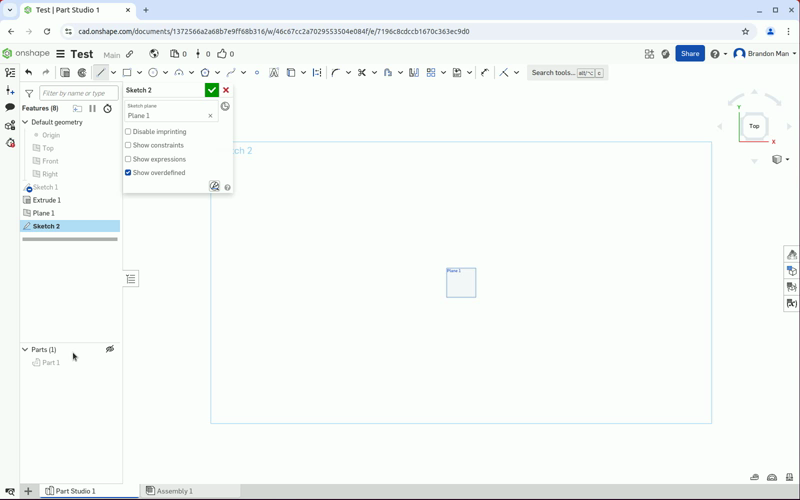
mouse_move(545, 395)
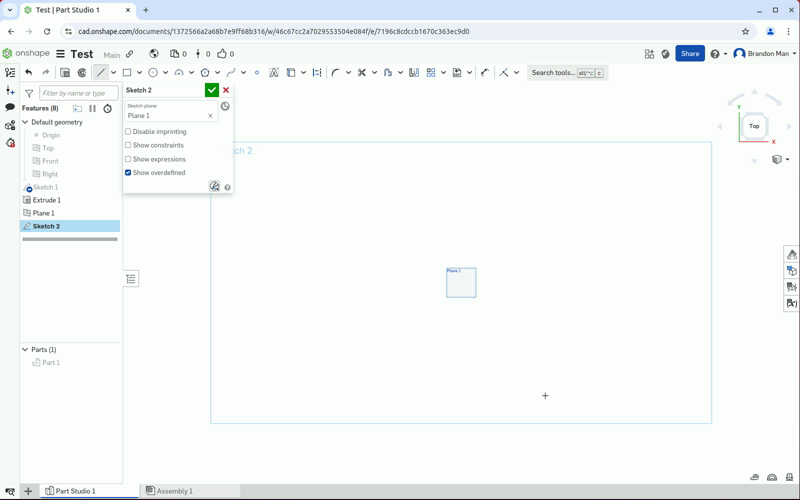
click(545, 395)
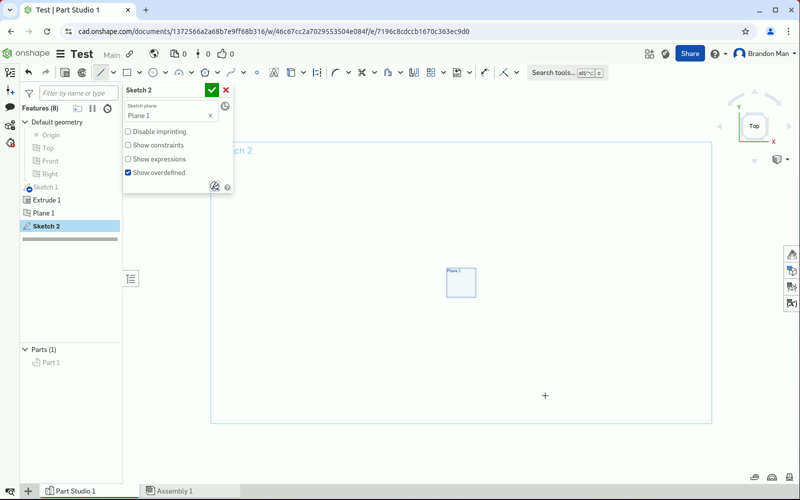
key_up(shift)
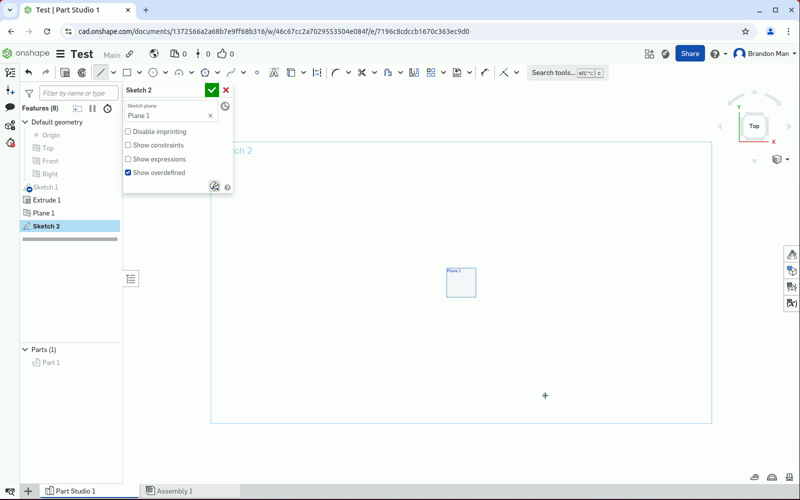
key_down(shift)
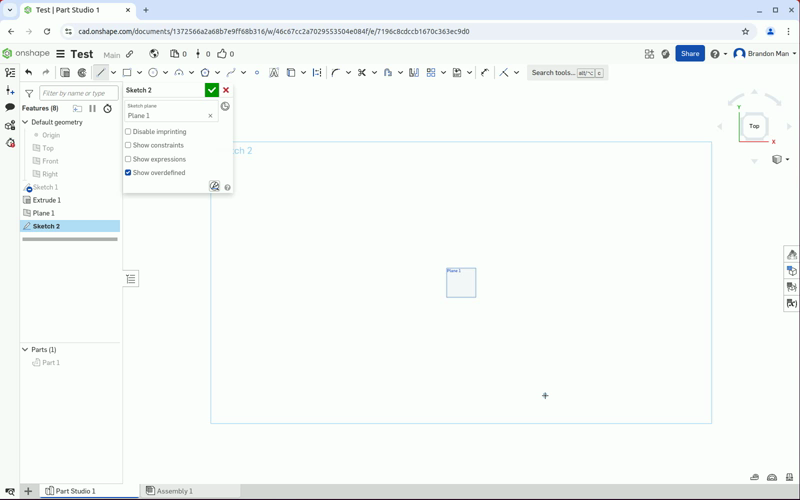
mouse_move(575, 395)
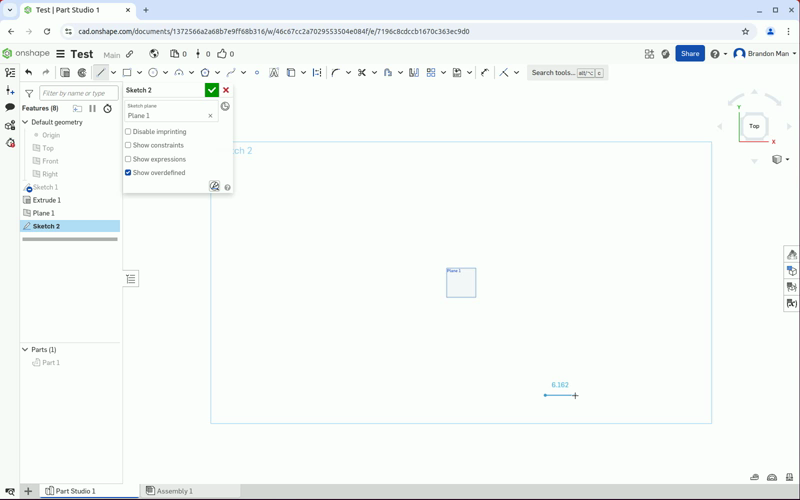
mouse_move(573, 395)
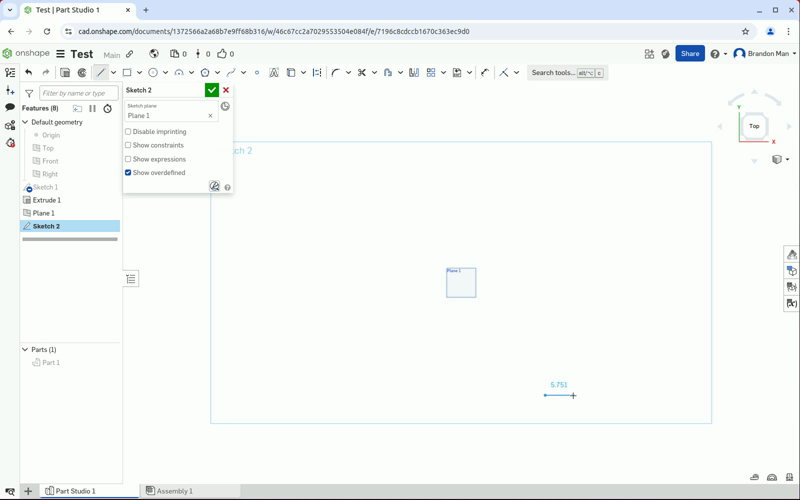
click(573, 395)
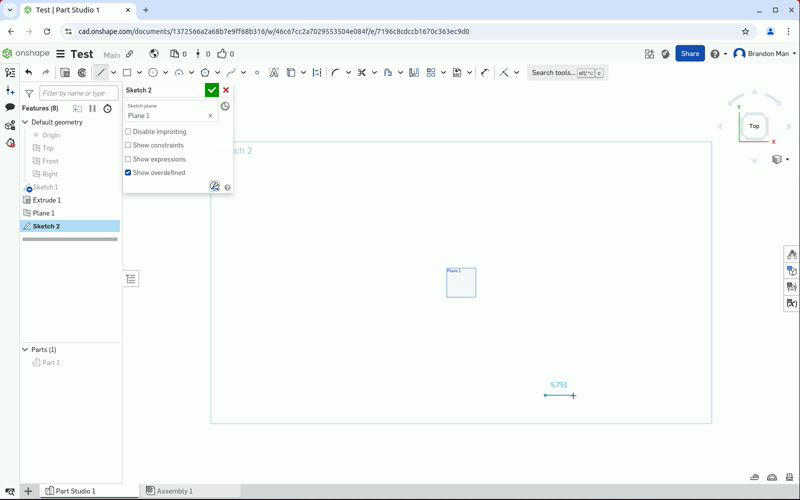
key_up(shift)
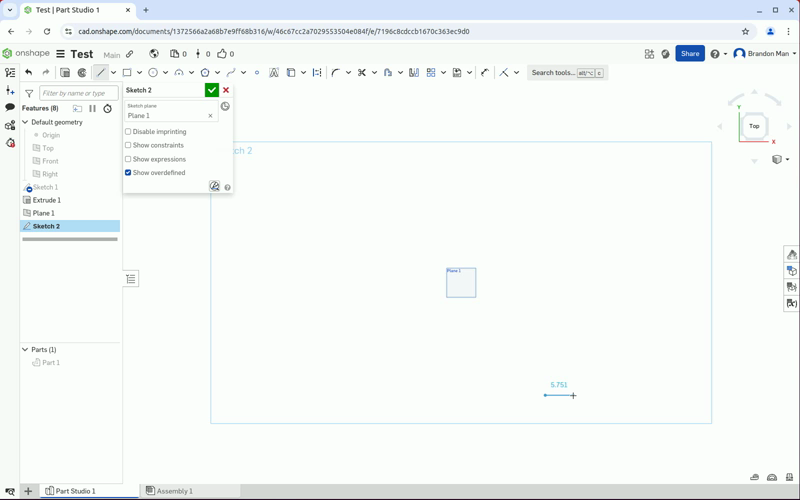
key_down(shift)
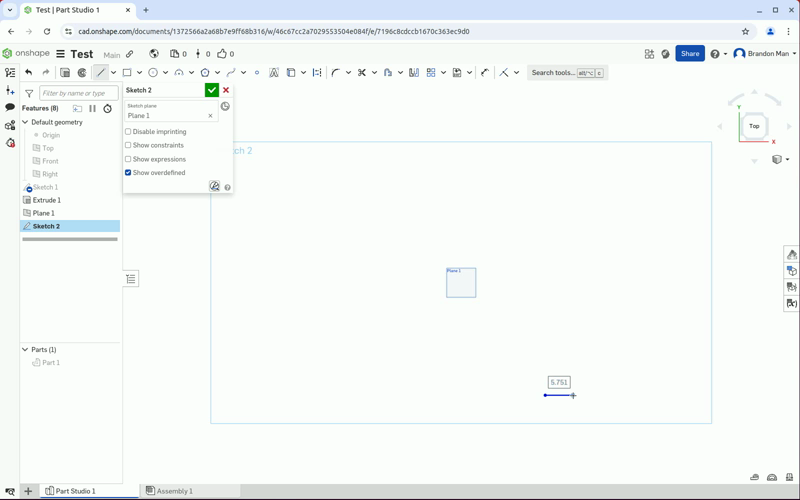
mouse_move(573, 171)
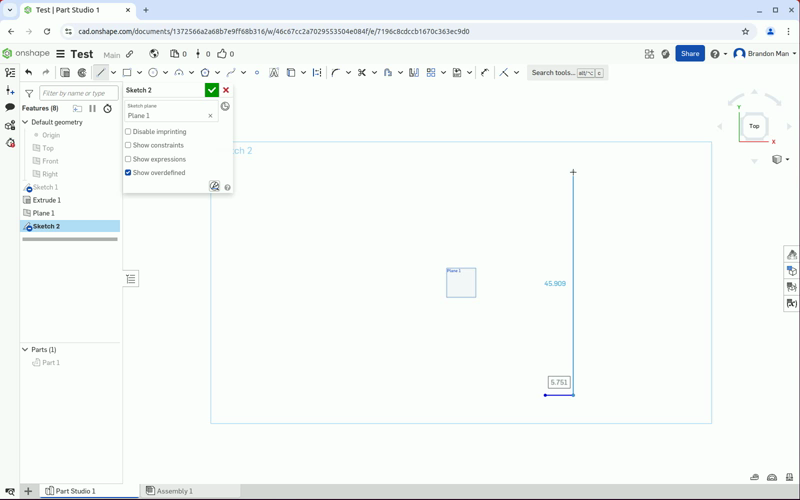
click(573, 171)
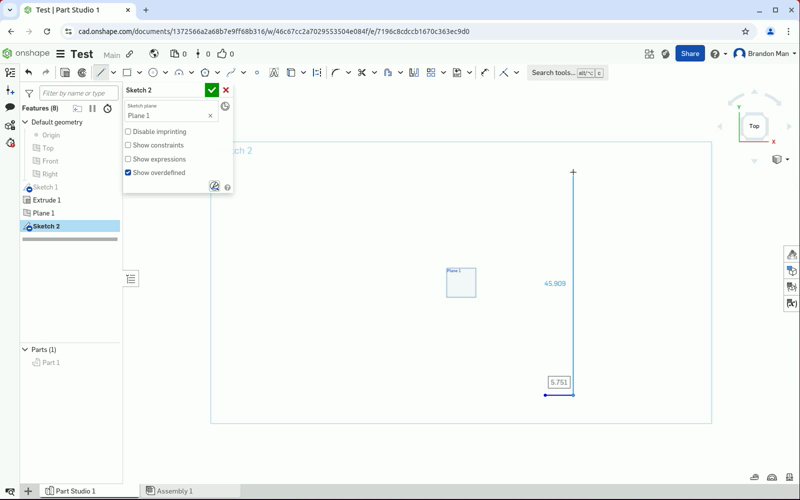
key_up(shift)
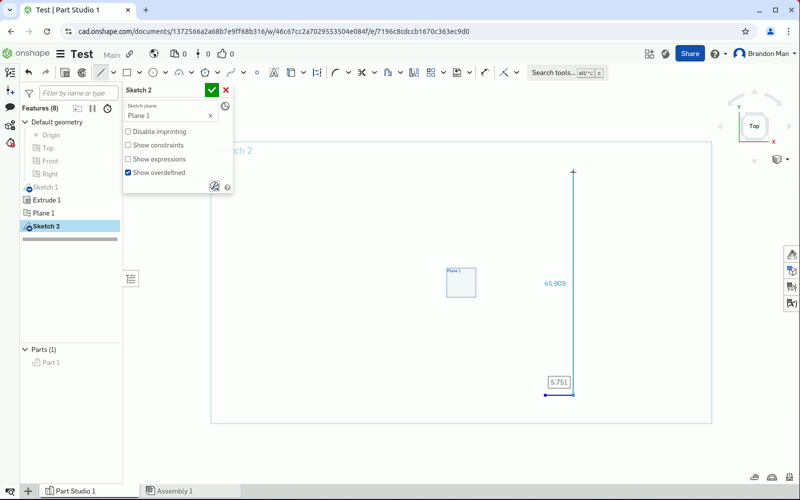
key_down(shift)
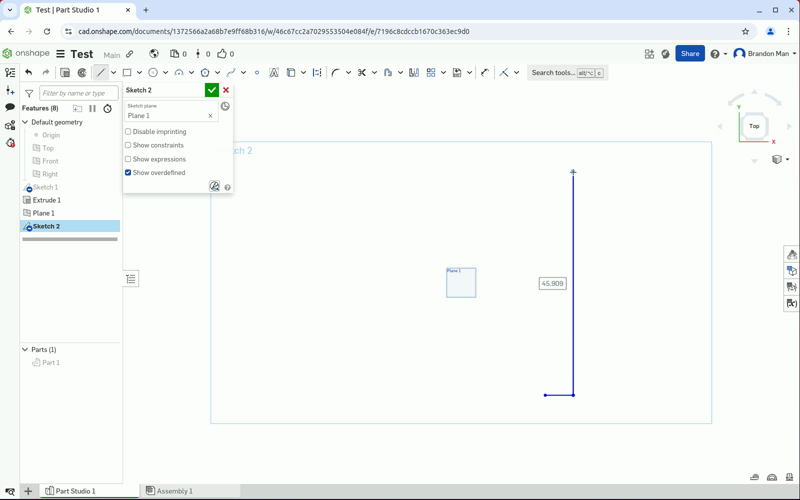
mouse_move(589, 171)
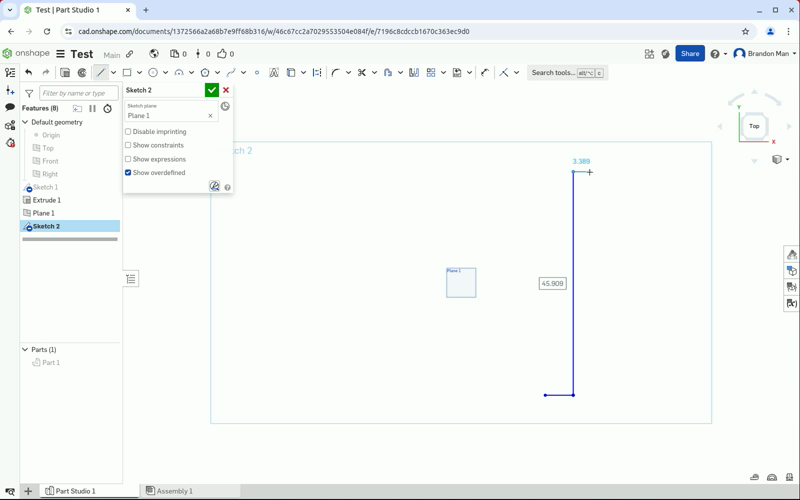
mouse_move(545, 171)
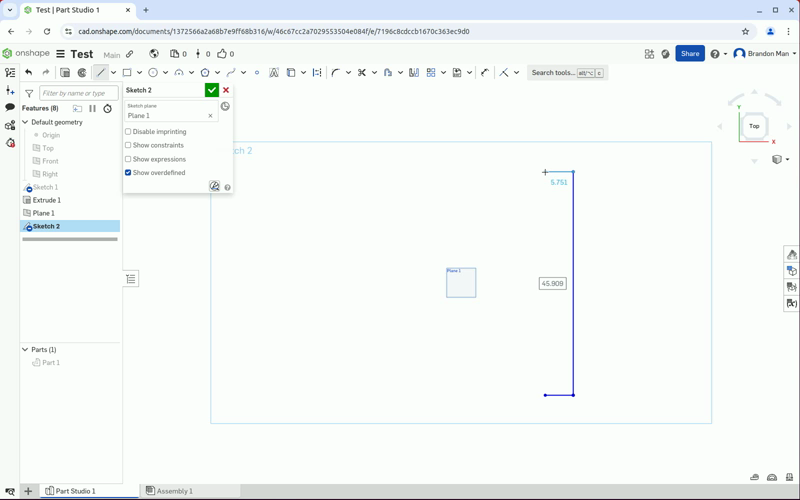
click(545, 171)
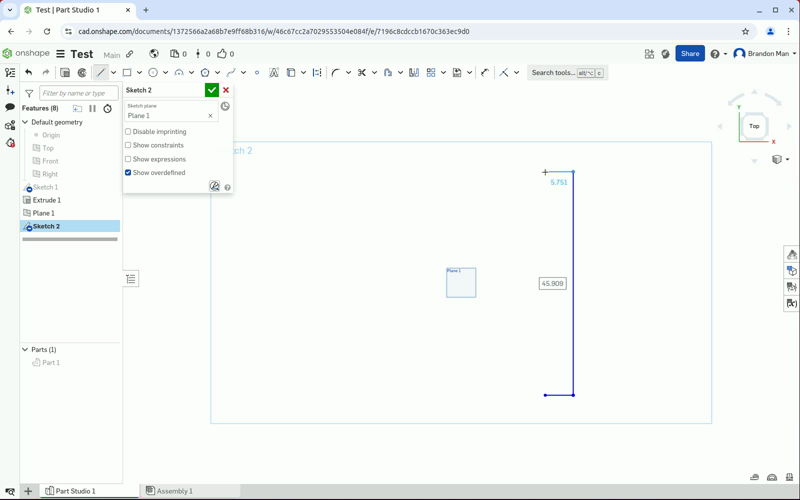
key_up(shift)
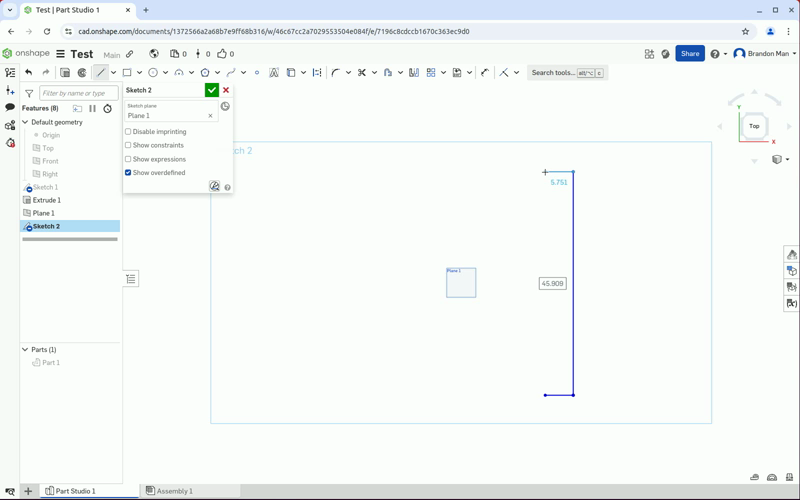
key_down(shift)
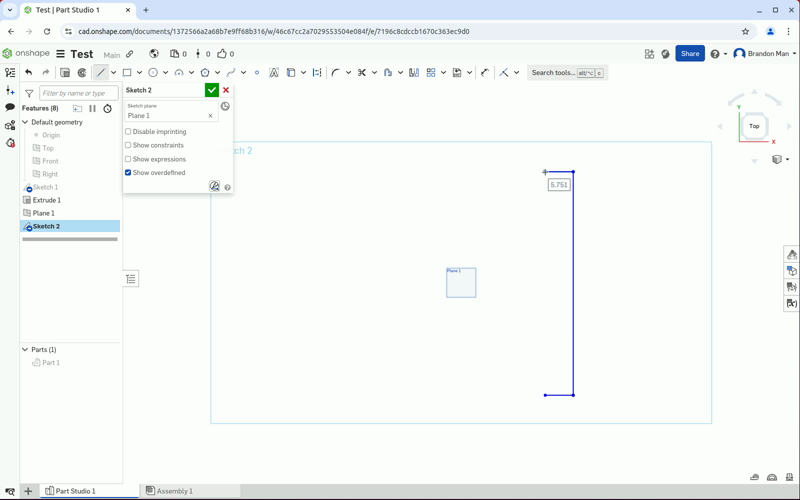
mouse_move(545, 395)
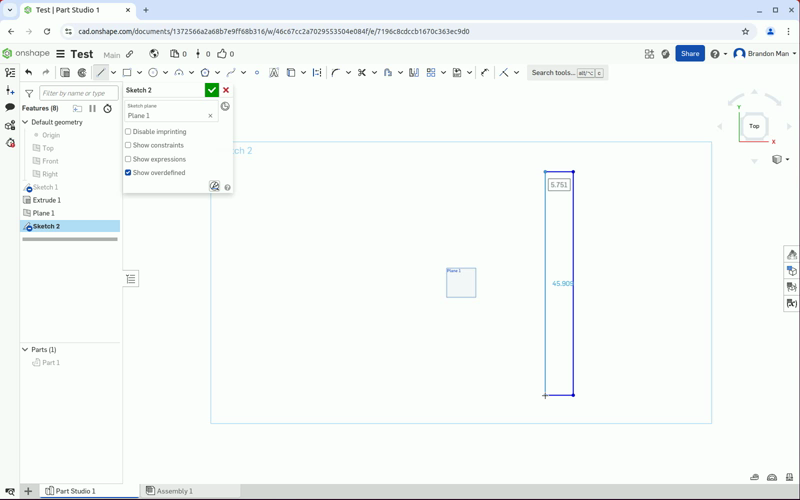
key_up(shift)
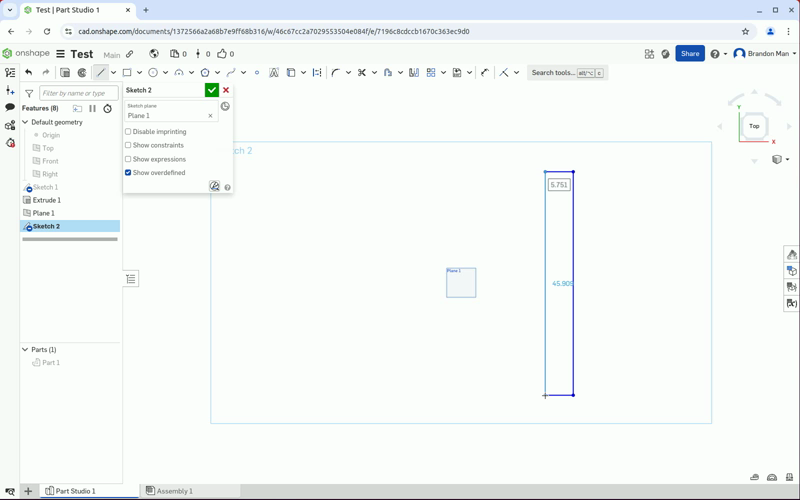
click(545, 395)
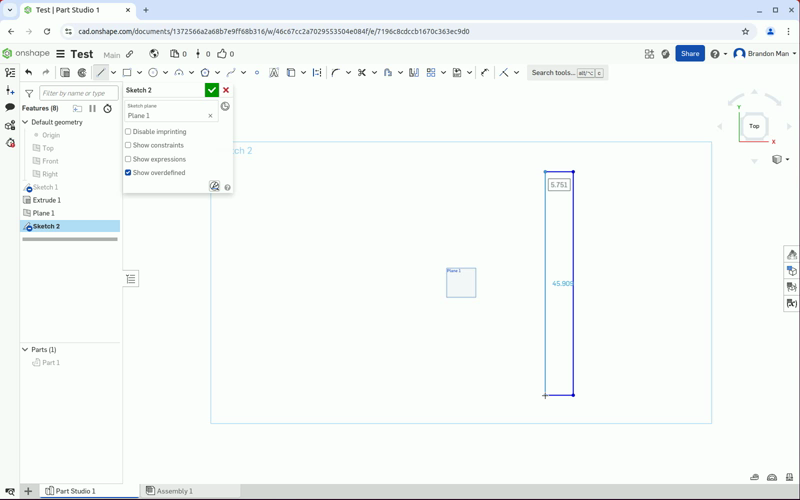
key(esc)
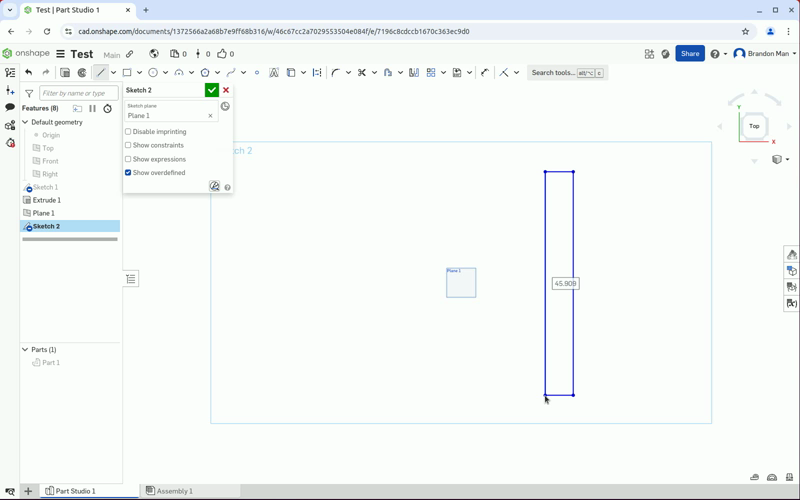
mouse_move(561, 348)
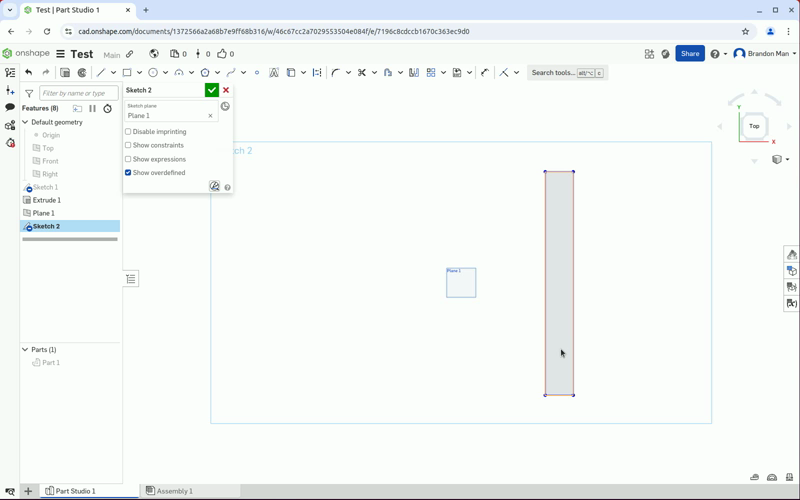
click(561, 348)
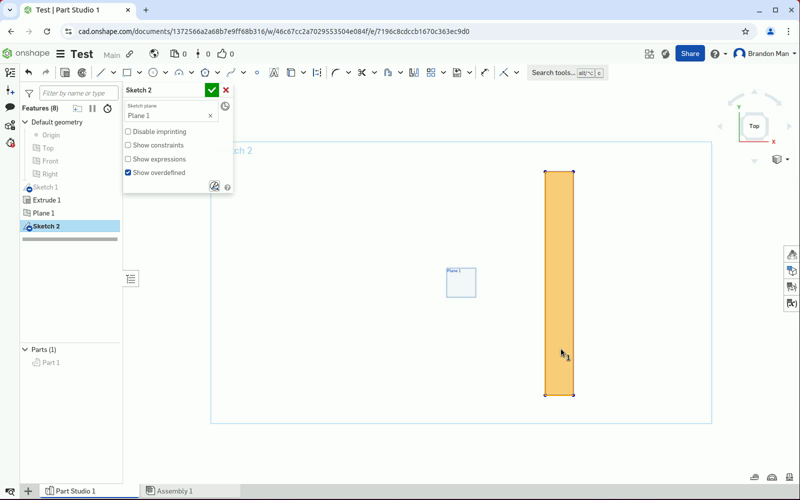
mouse_move(73, 352)
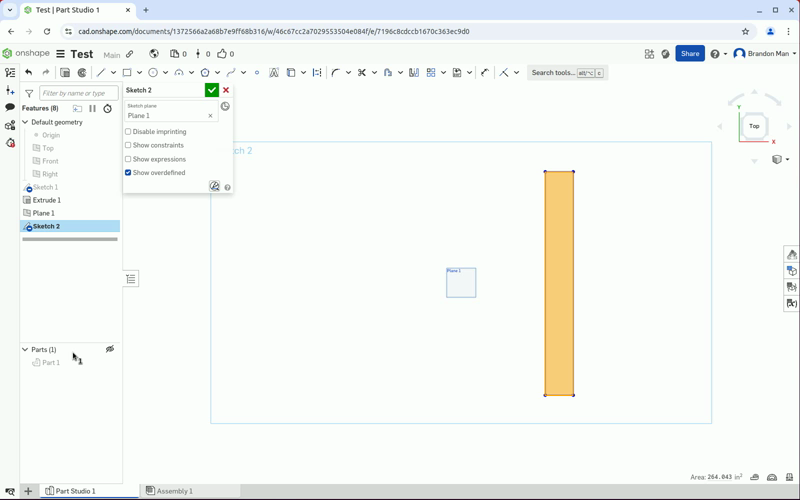
key(shift+y)
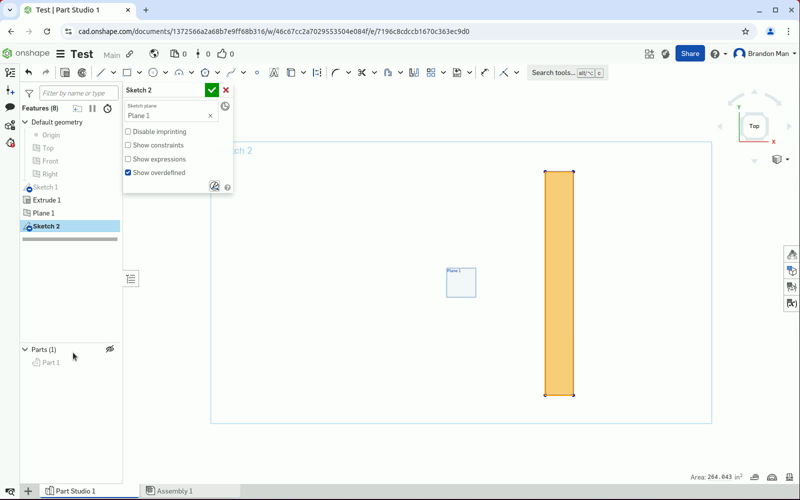
key(shift+e)
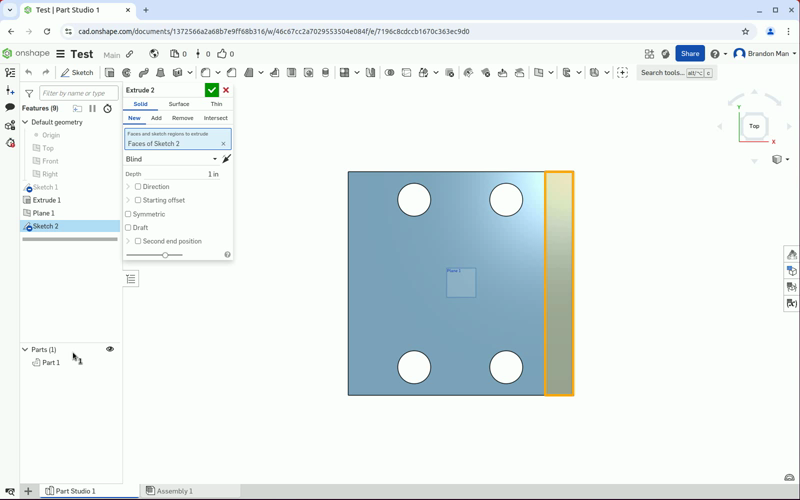
mouse_move(143, 106)
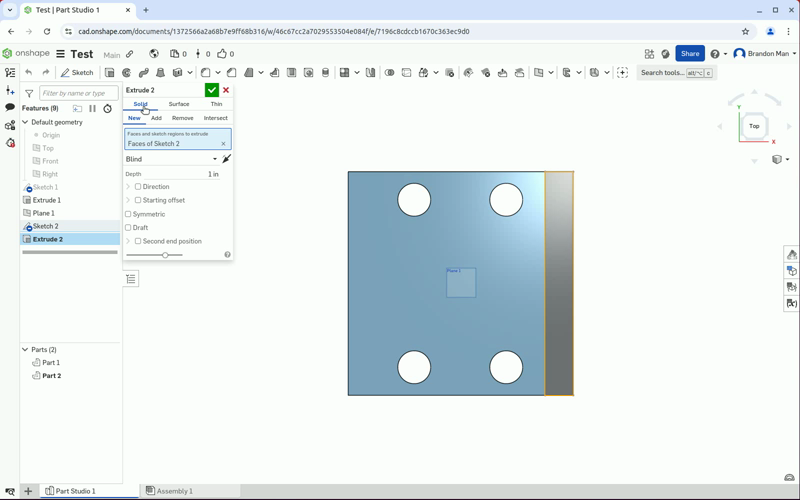
click(143, 106)
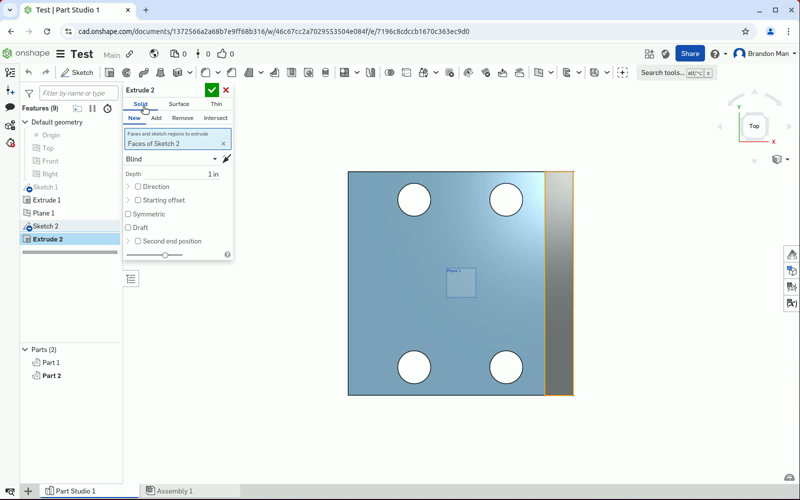
mouse_move(137, 120)
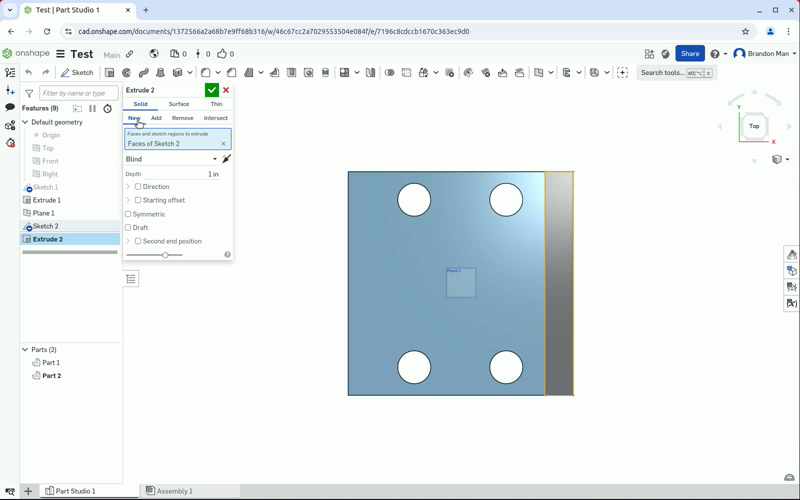
click(137, 120)
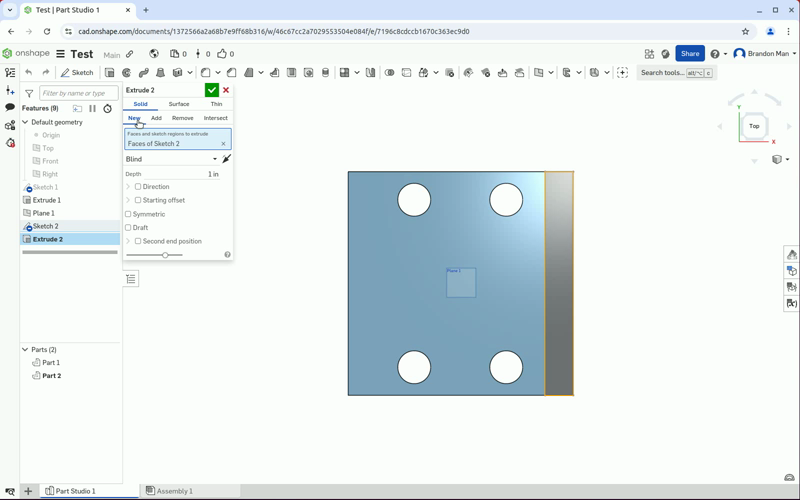
key(tab, 4)
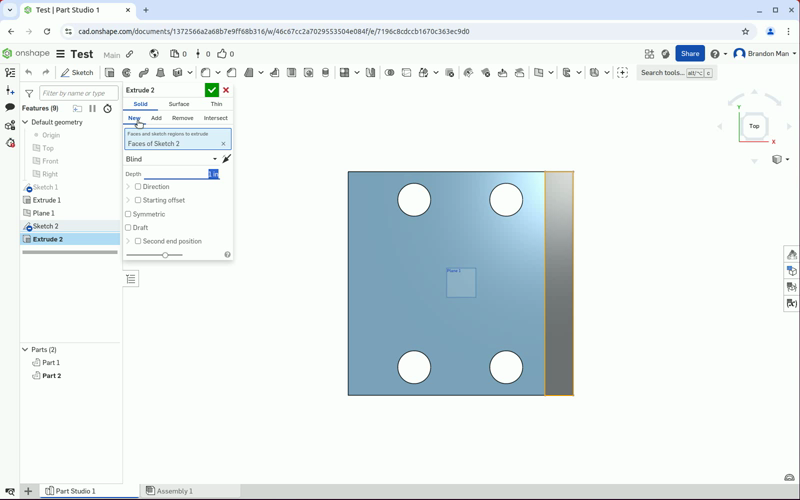
text(9.869)
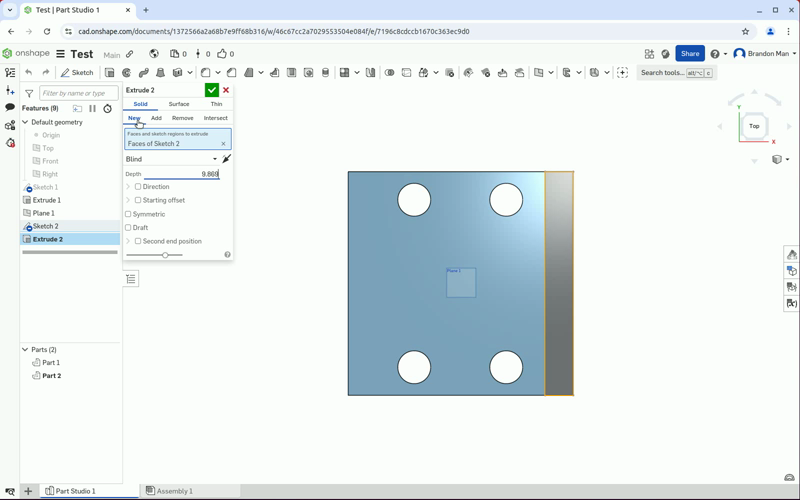
key(enter)
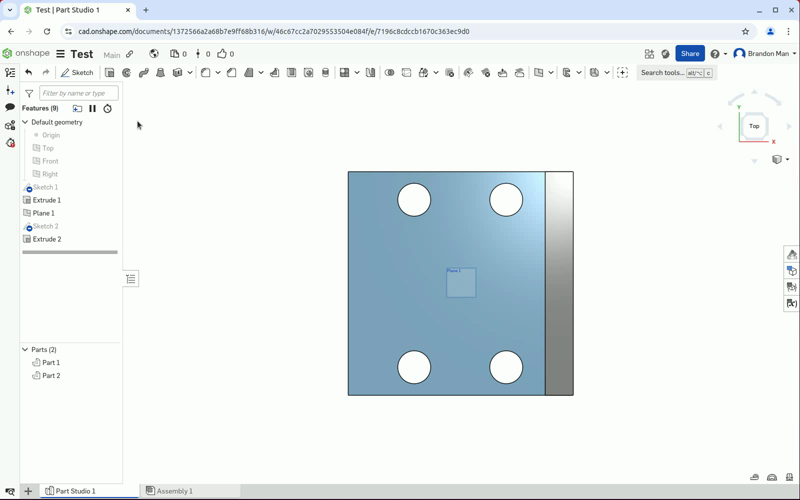
key(shift+h)
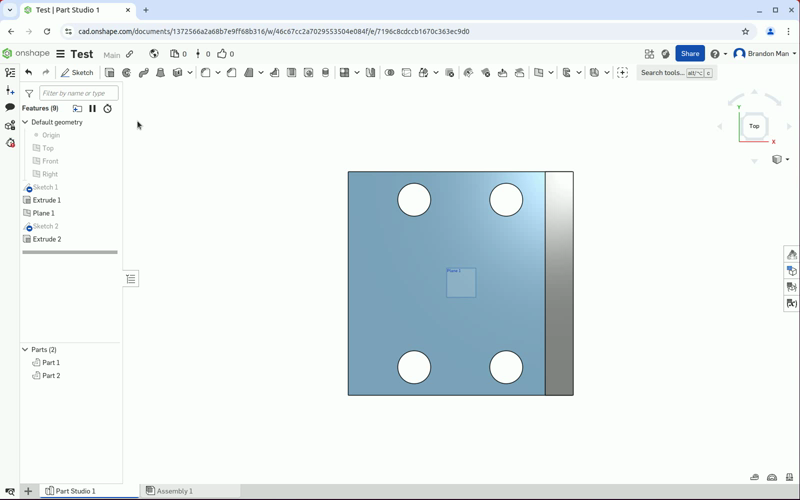
key(shift+h)
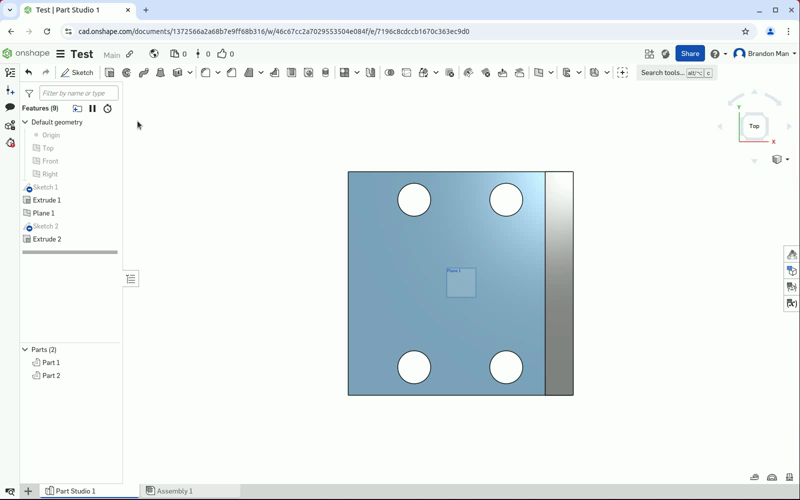
mouse_move(73, 189)
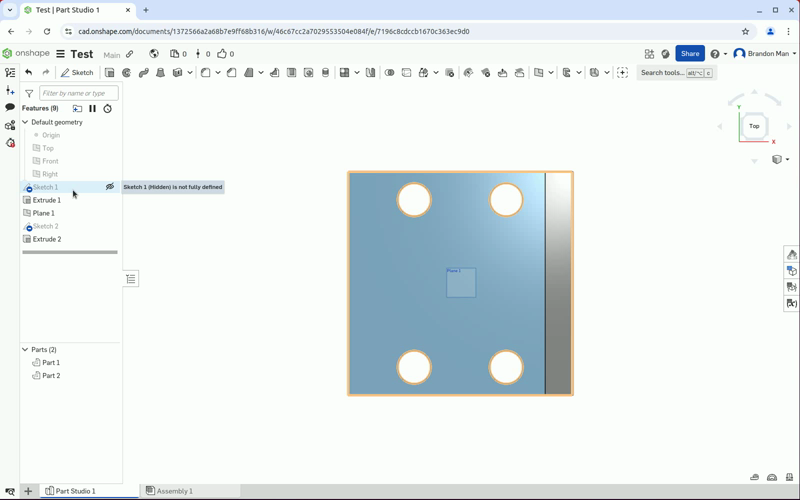
click(73, 189)
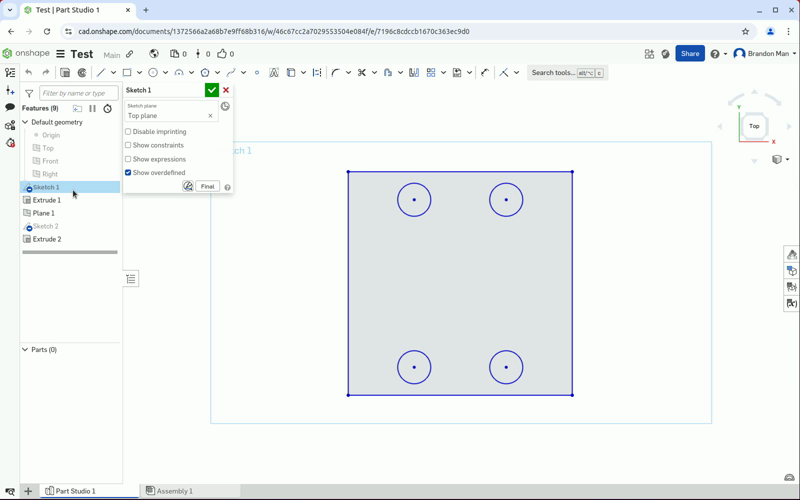
mouse_move(229, 92)
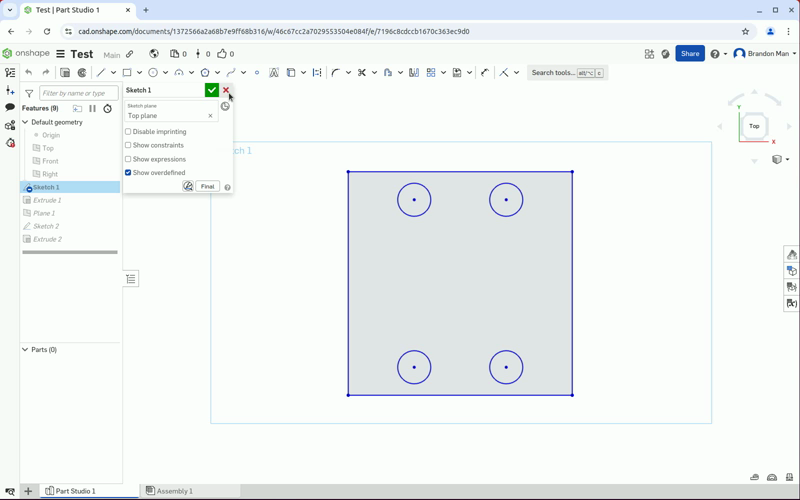
click(229, 92)
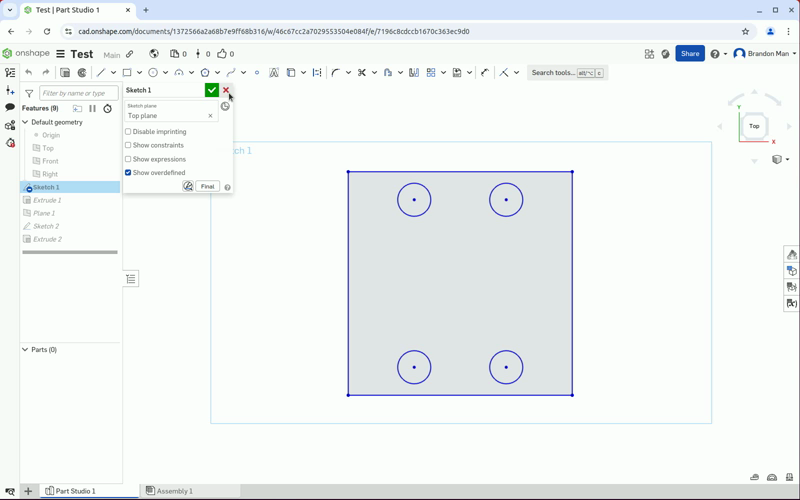
key(shift+s)
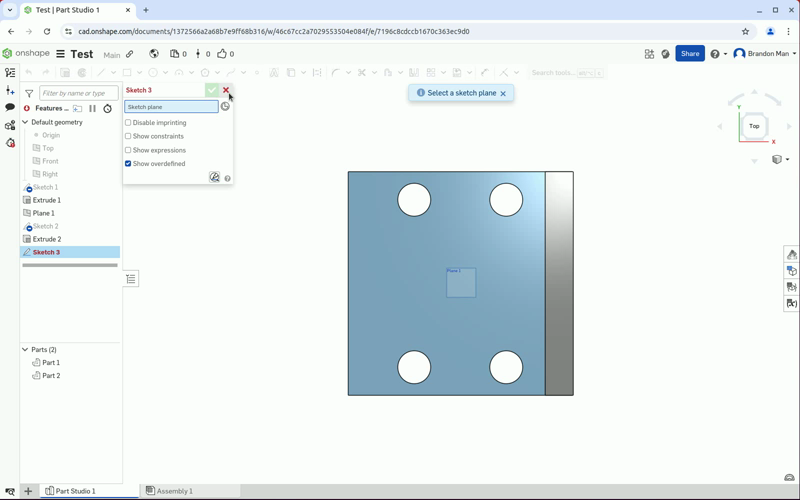
mouse_move(73, 215)
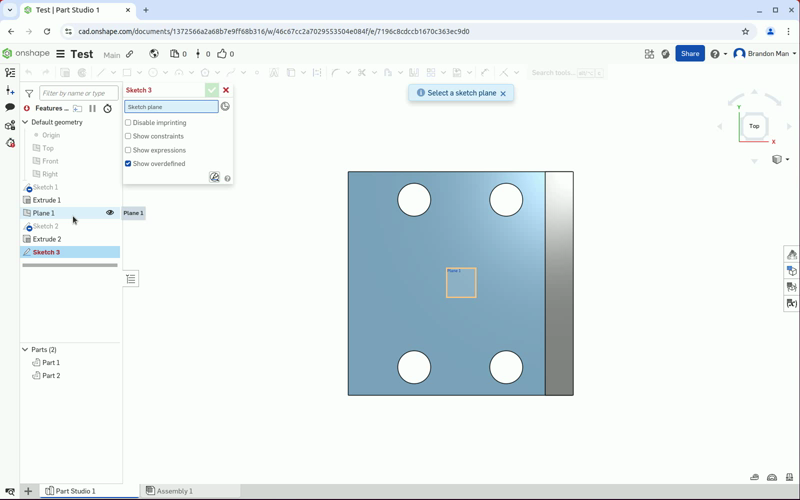
click(73, 215)
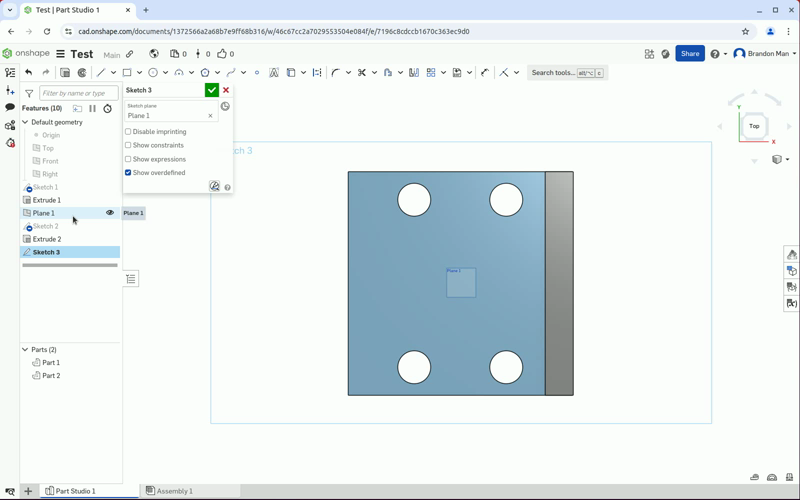
mouse_move(73, 352)
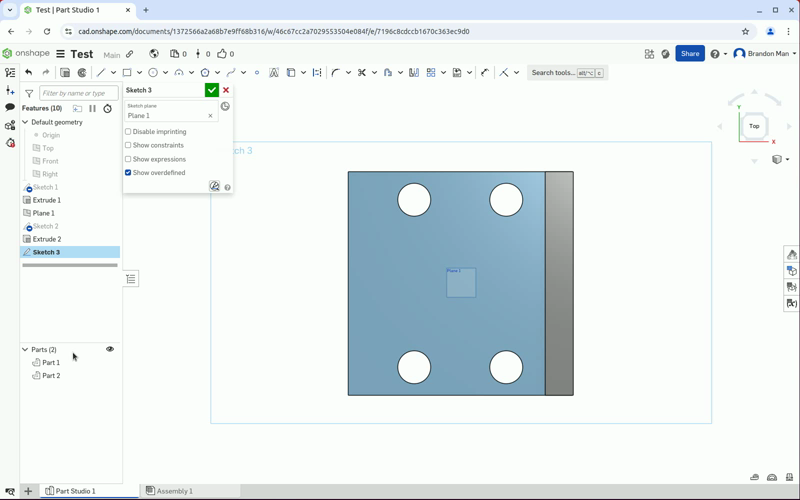
key(y)
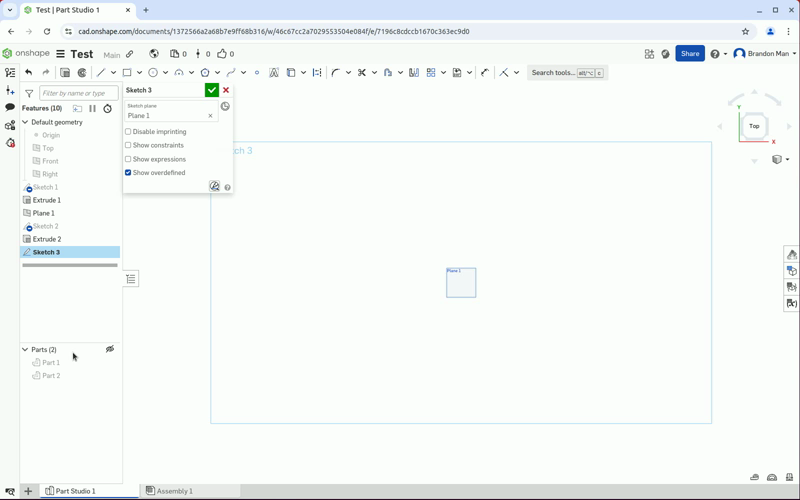
key(l)
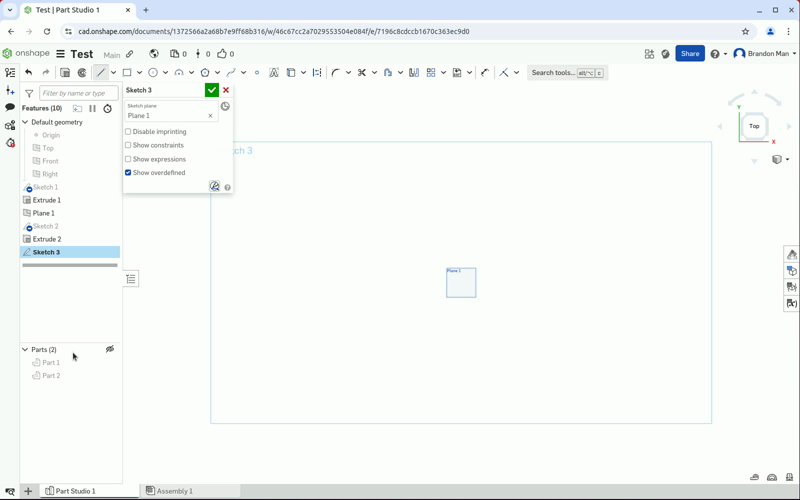
key_down(shift)
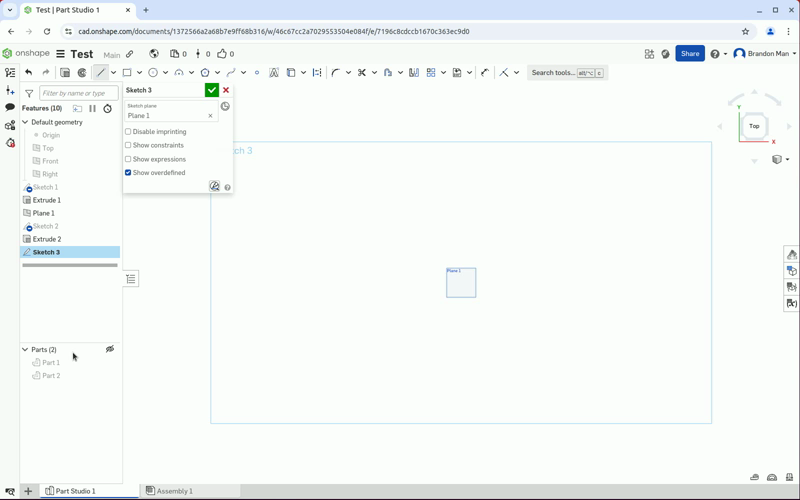
mouse_move(348, 328)
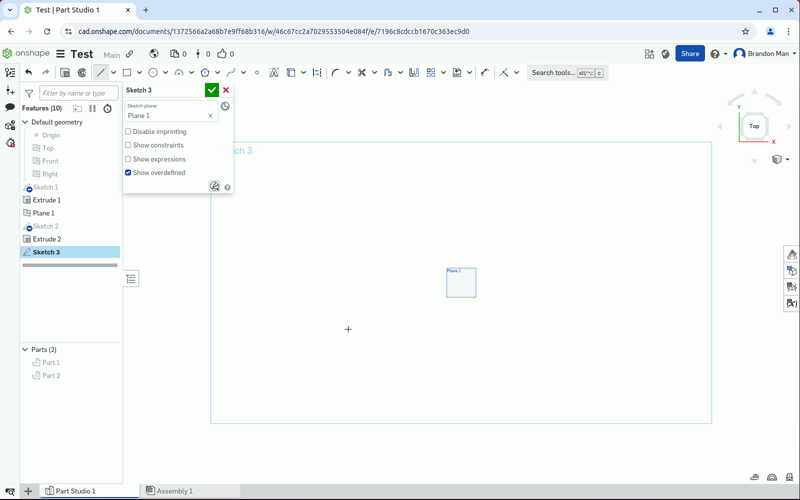
click(348, 328)
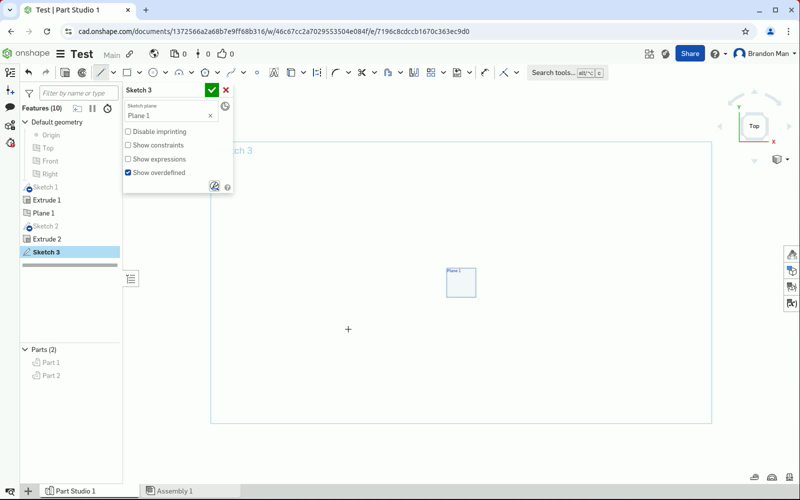
key_up(shift)
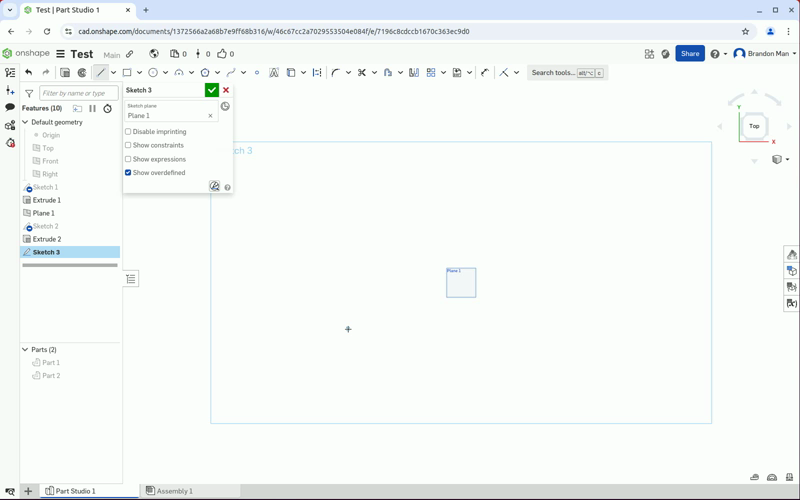
key_down(shift)
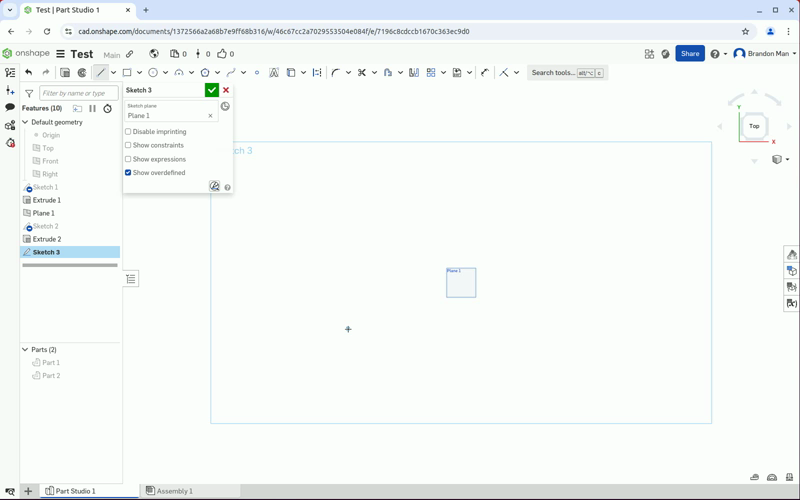
mouse_move(378, 328)
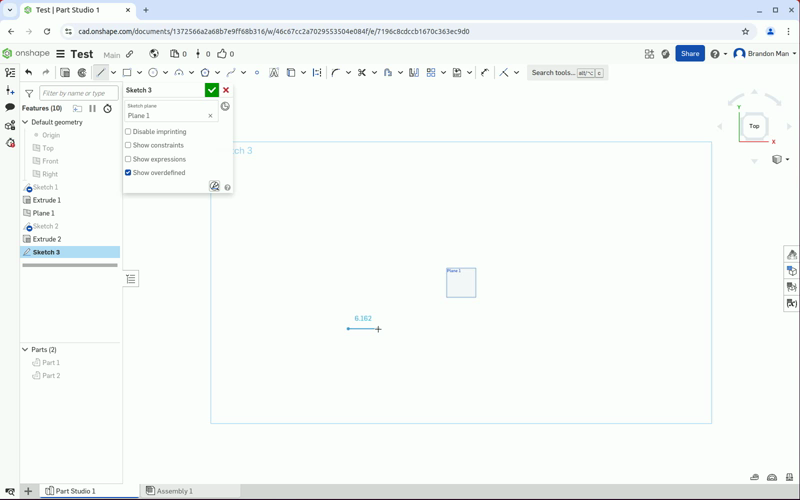
mouse_move(377, 328)
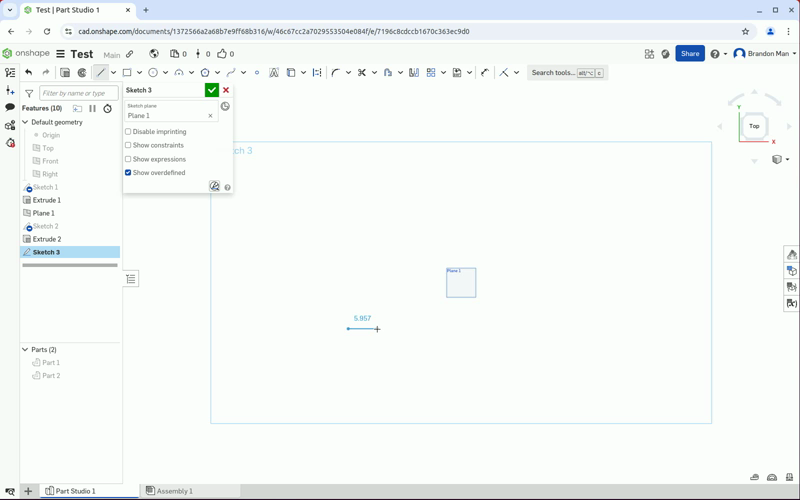
click(377, 328)
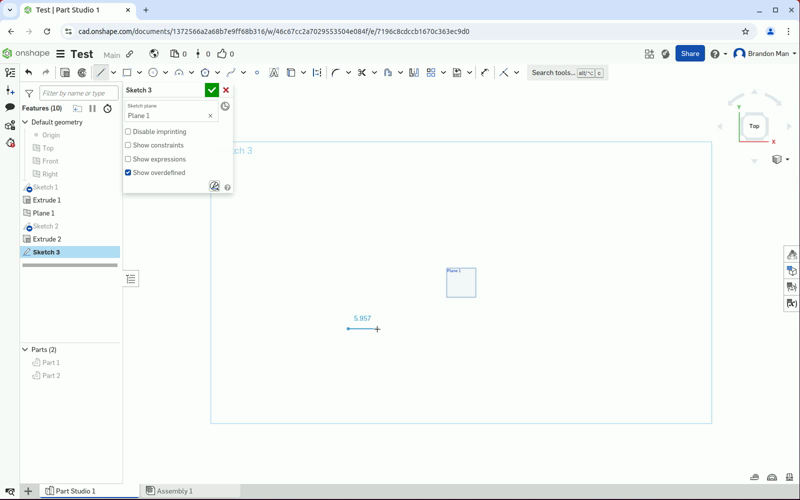
key_up(shift)
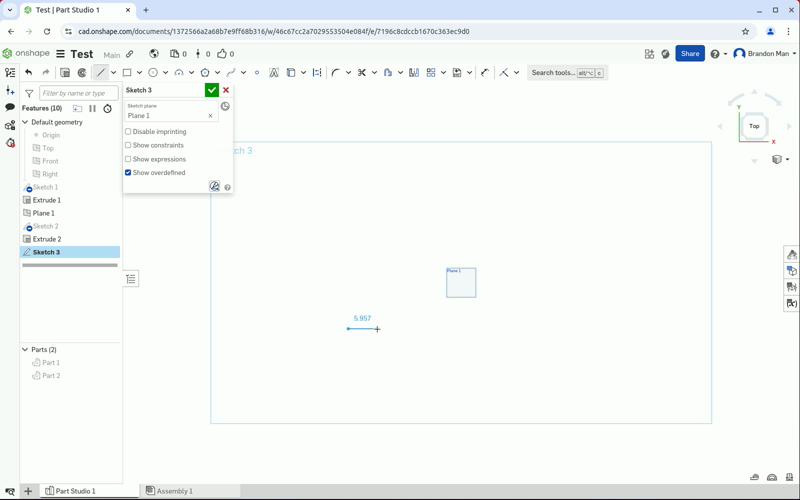
key_down(shift)
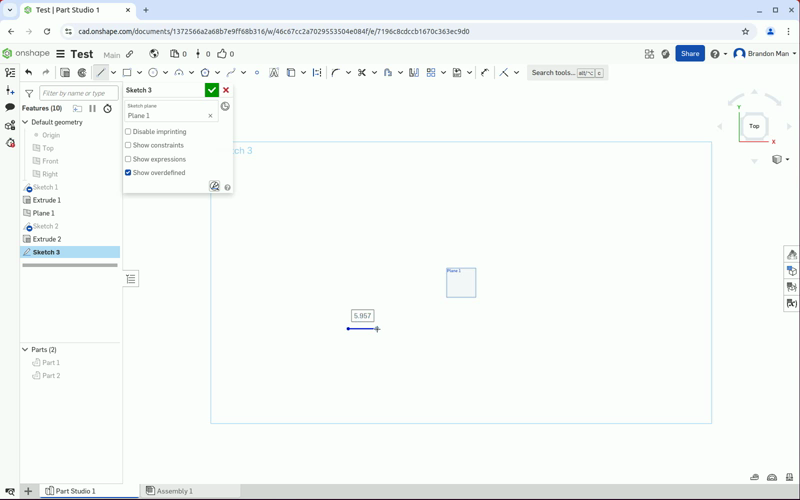
mouse_move(377, 237)
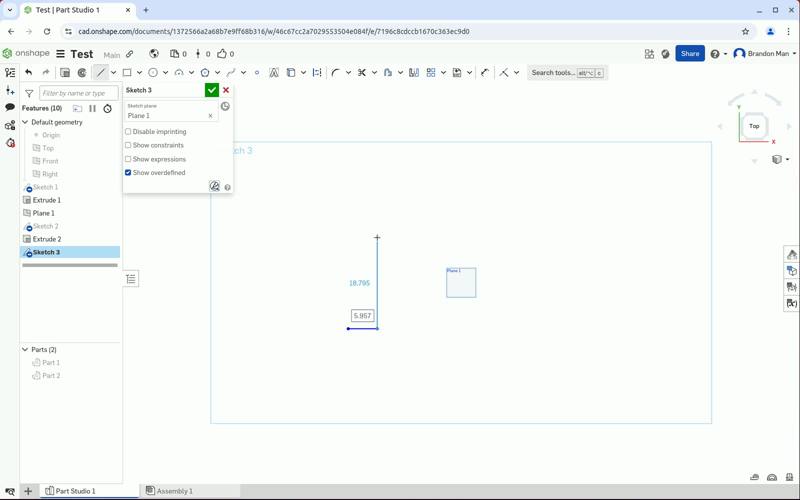
click(377, 237)
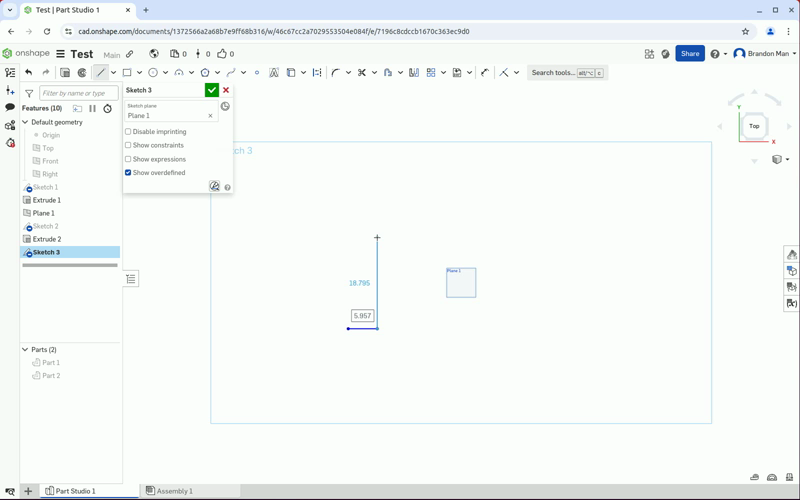
key_up(shift)
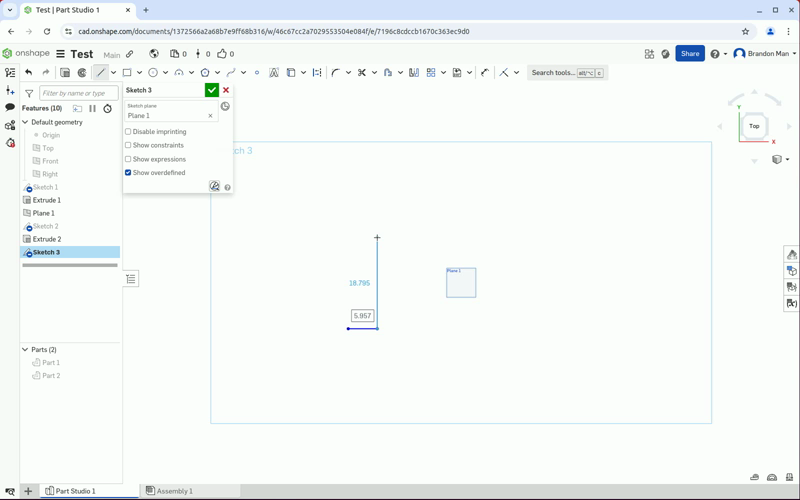
key_down(shift)
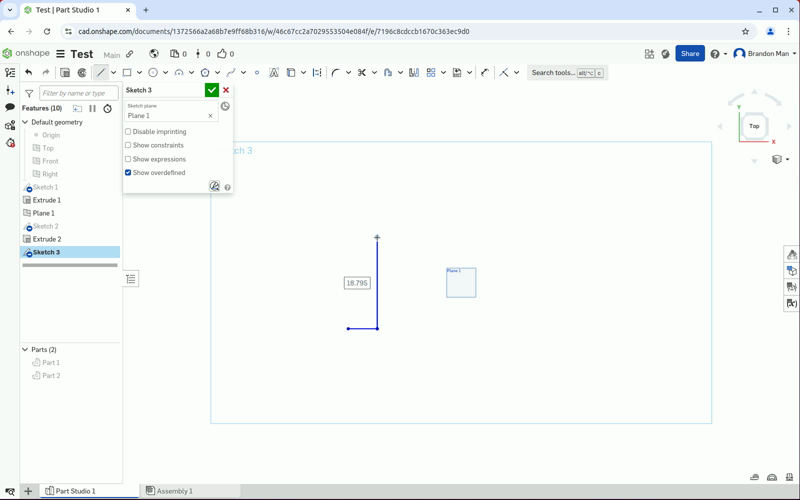
mouse_move(407, 237)
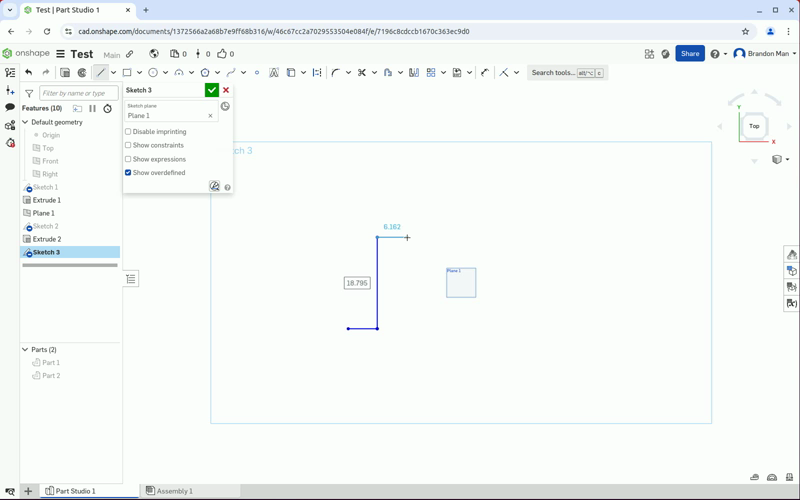
mouse_move(348, 237)
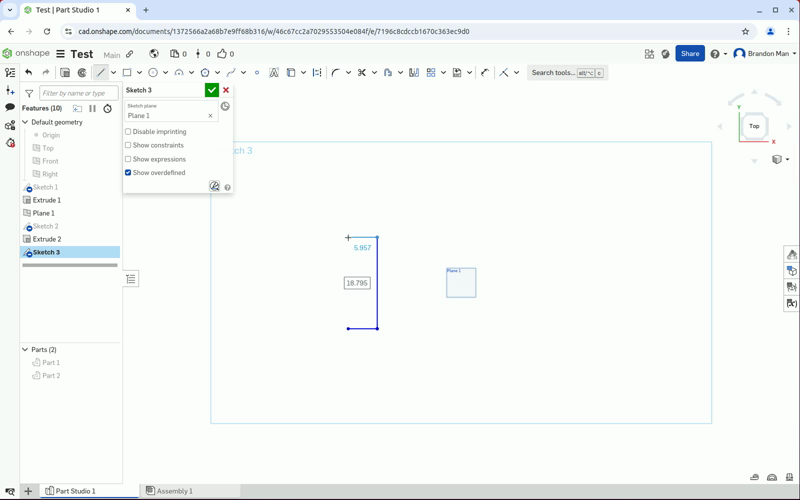
click(348, 237)
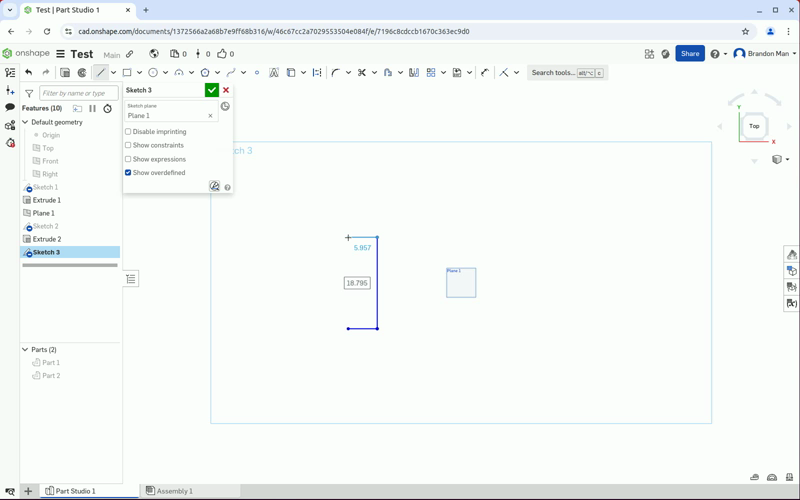
key_up(shift)
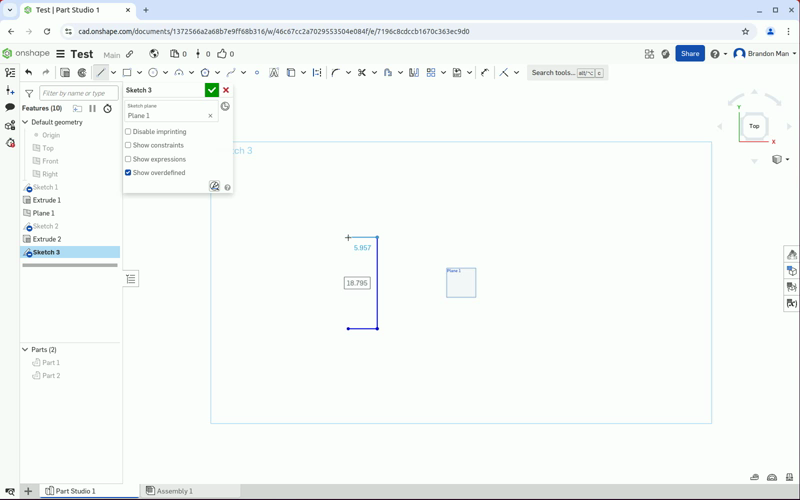
key_down(shift)
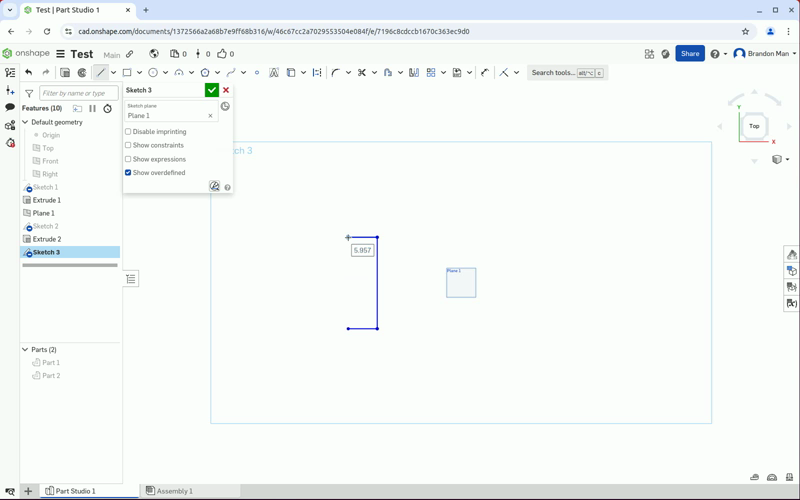
mouse_move(348, 328)
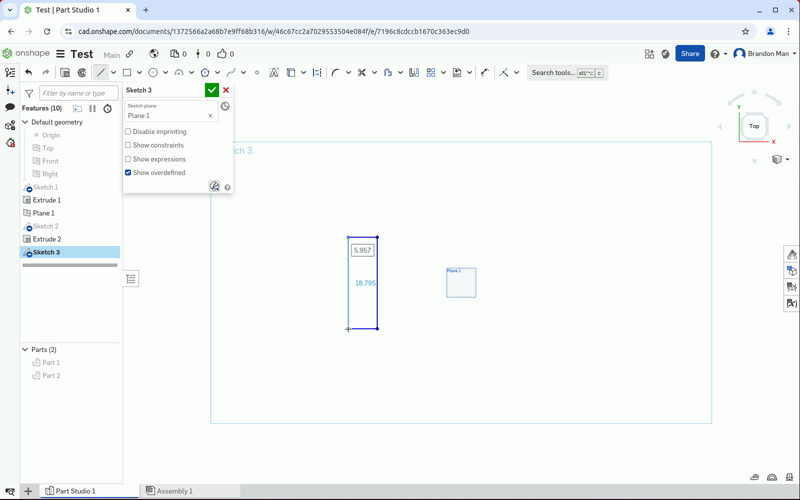
key_up(shift)
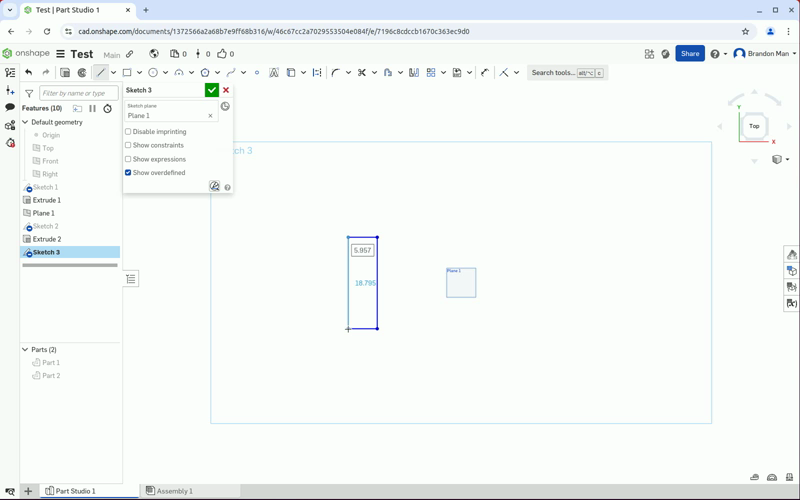
click(348, 328)
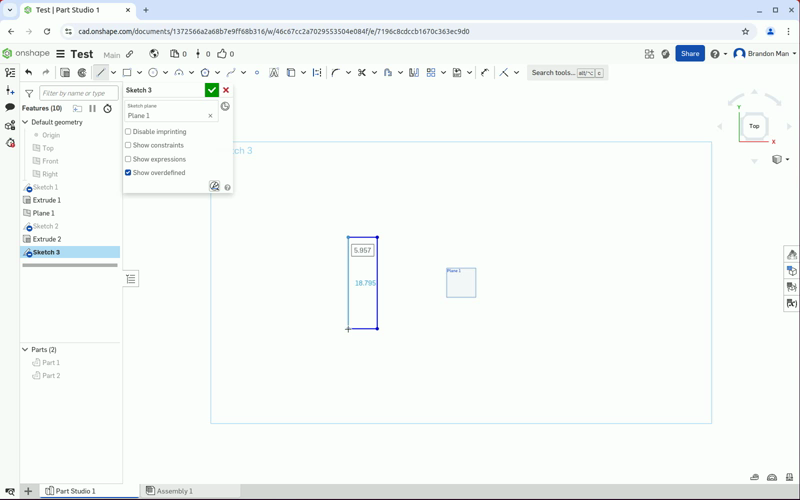
key(esc)
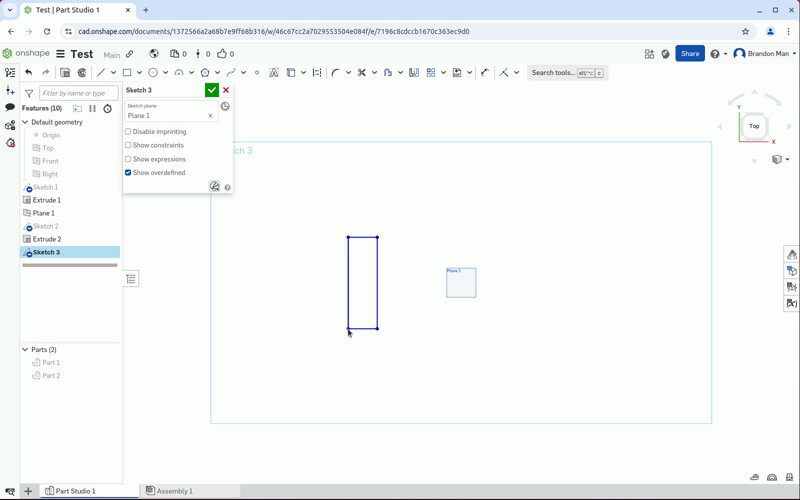
mouse_move(365, 296)
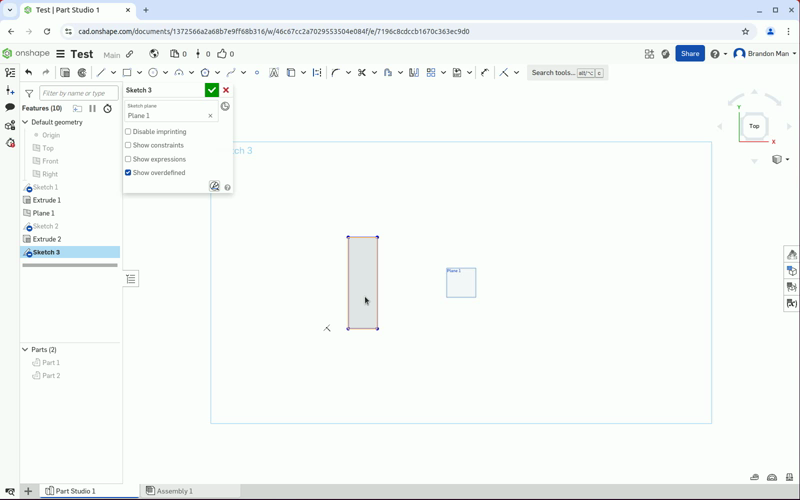
click(365, 296)
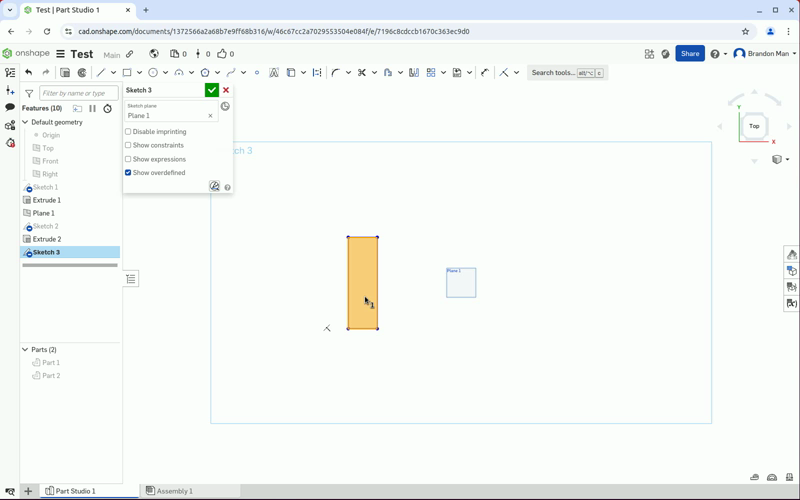
mouse_move(73, 352)
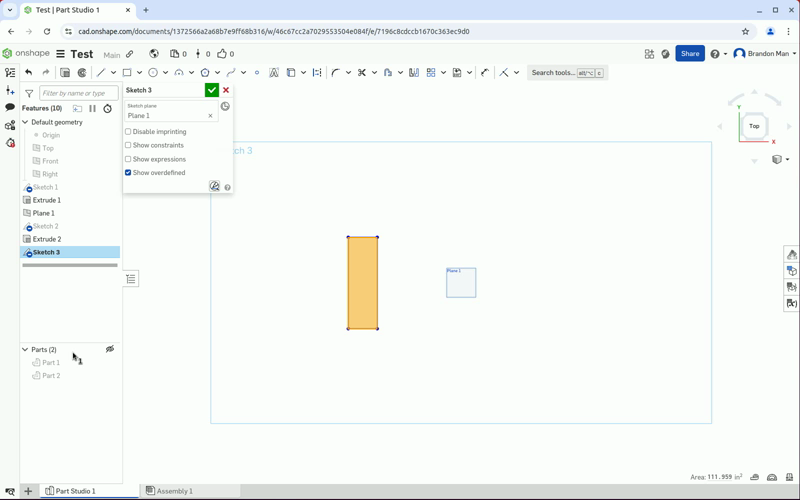
key(shift+y)
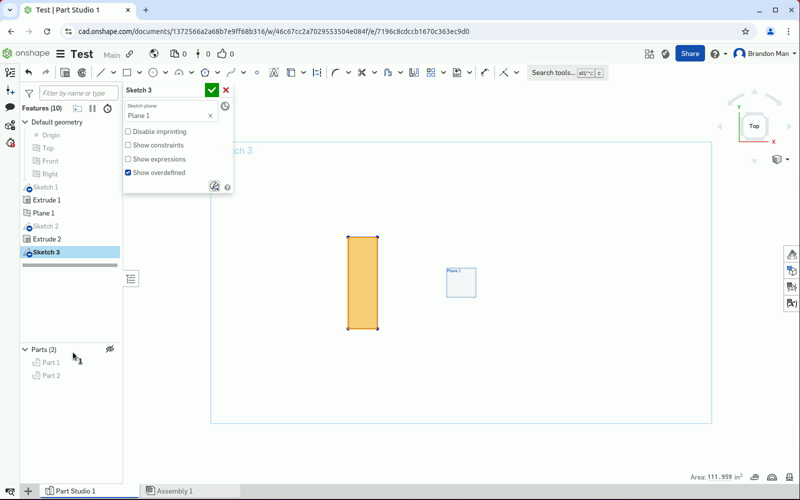
key(shift+e)
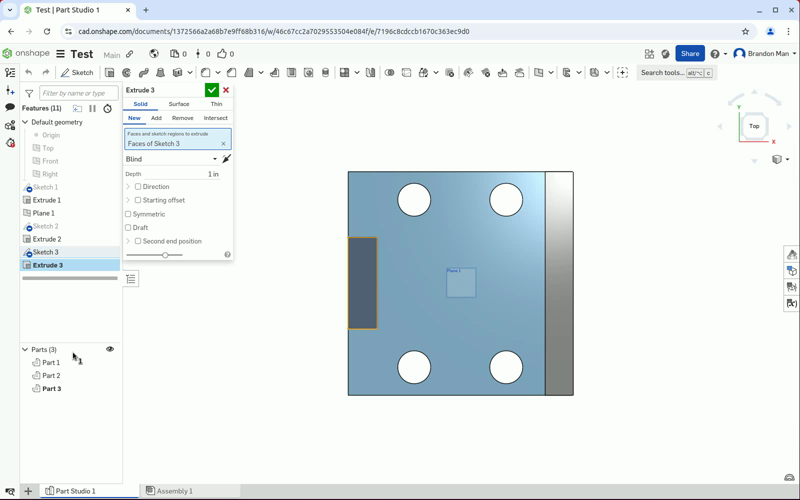
mouse_move(143, 106)
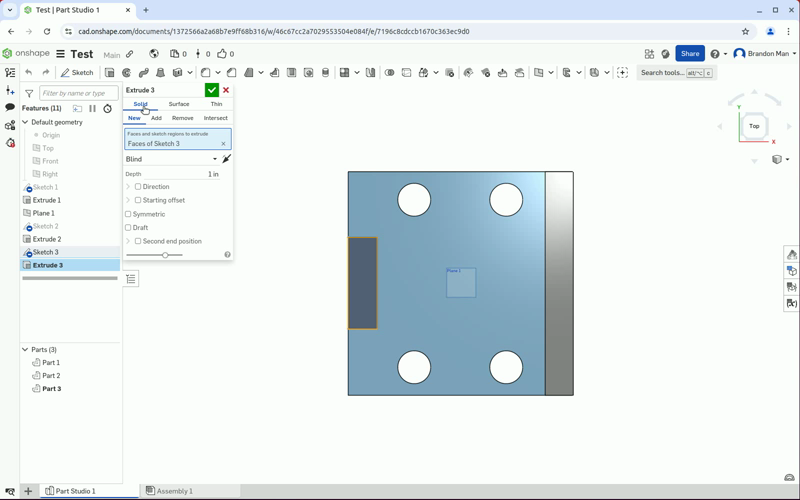
click(143, 106)
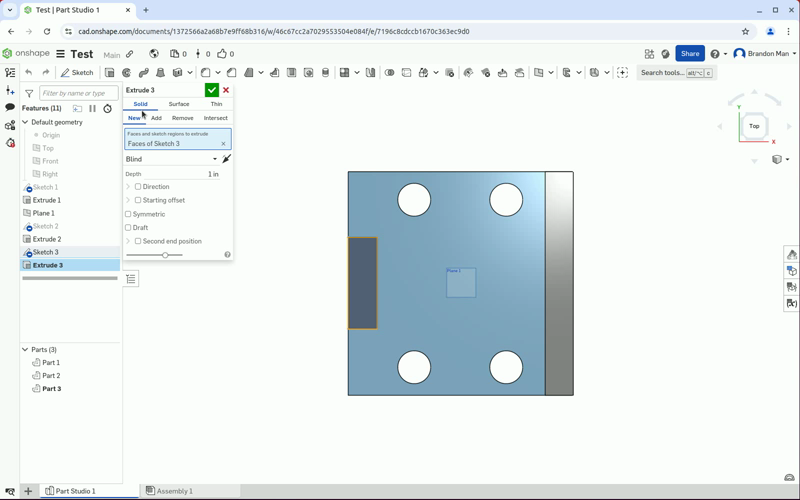
mouse_move(137, 120)
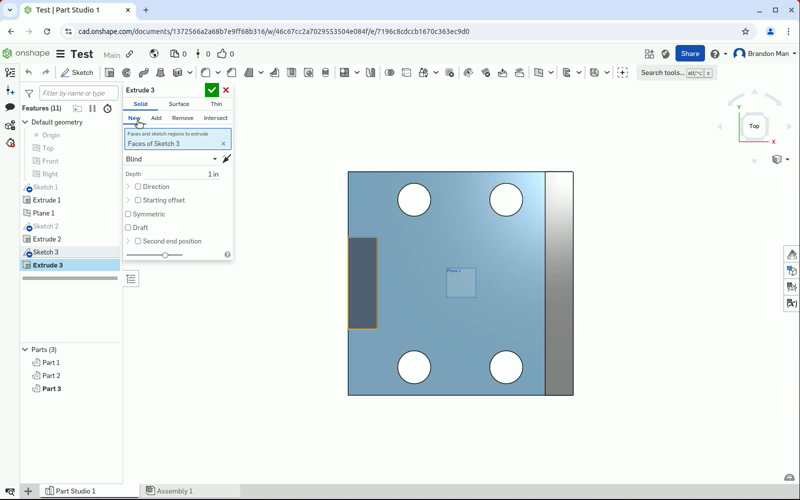
click(137, 120)
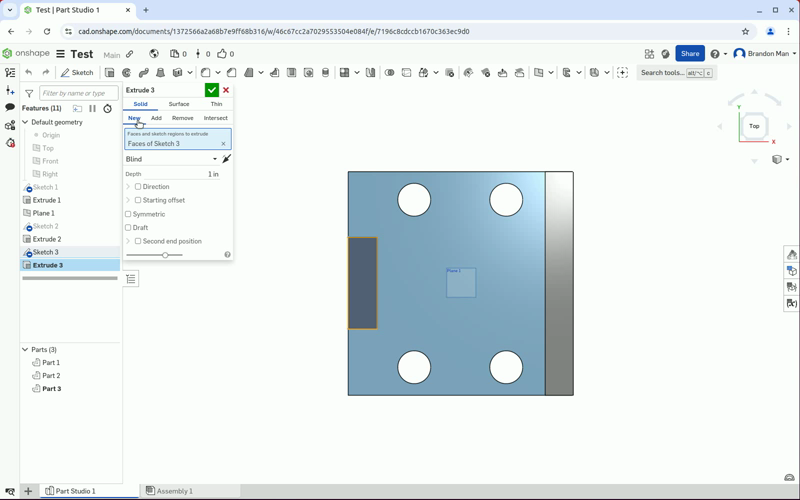
key(tab, 4)
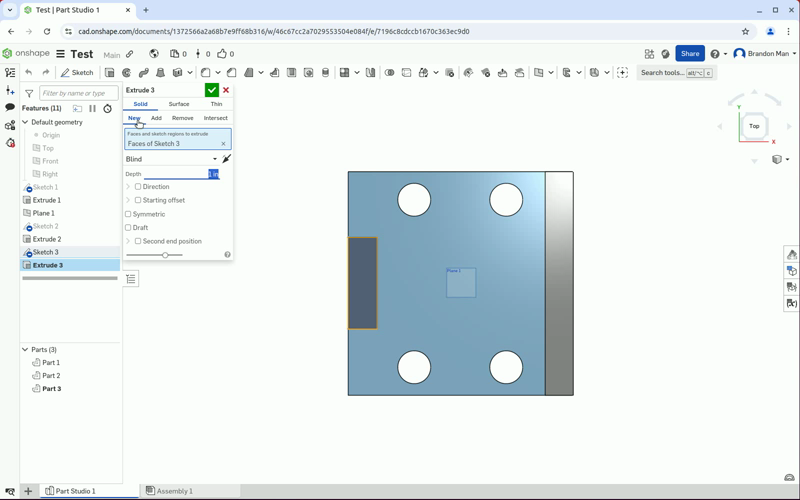
text(9.869)
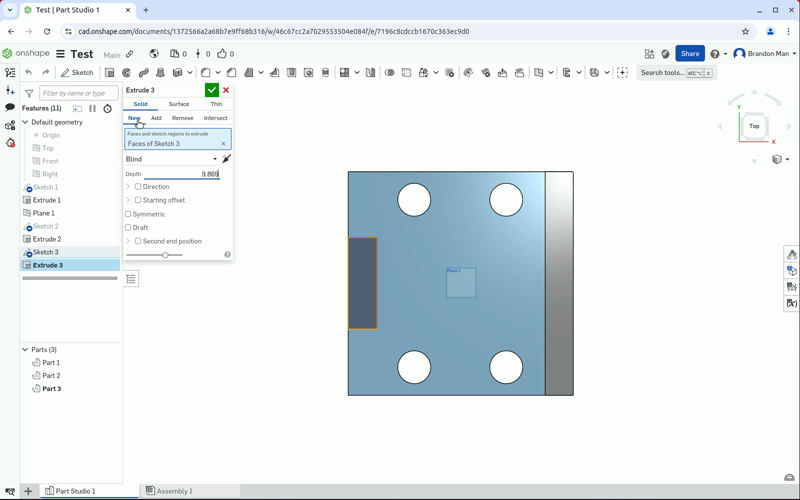
key(enter)
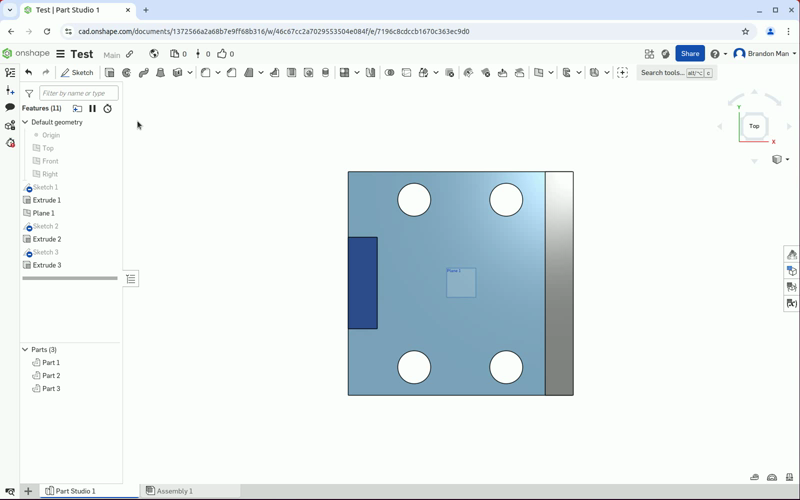
key(shift+h)
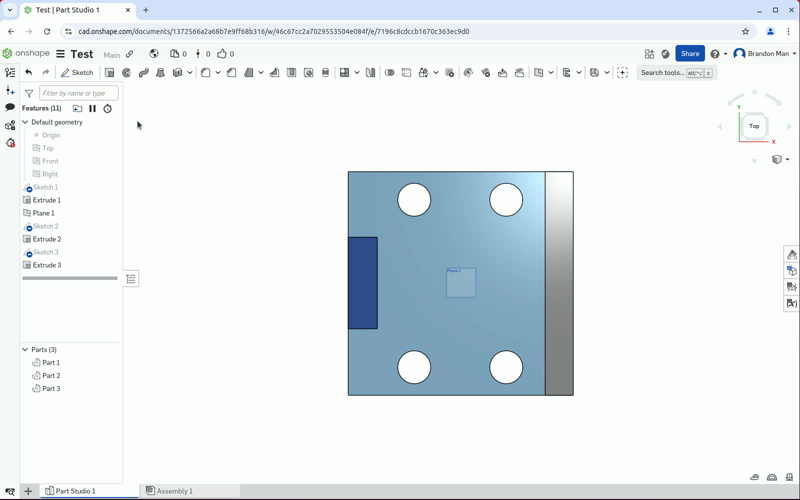
key(shift+h)
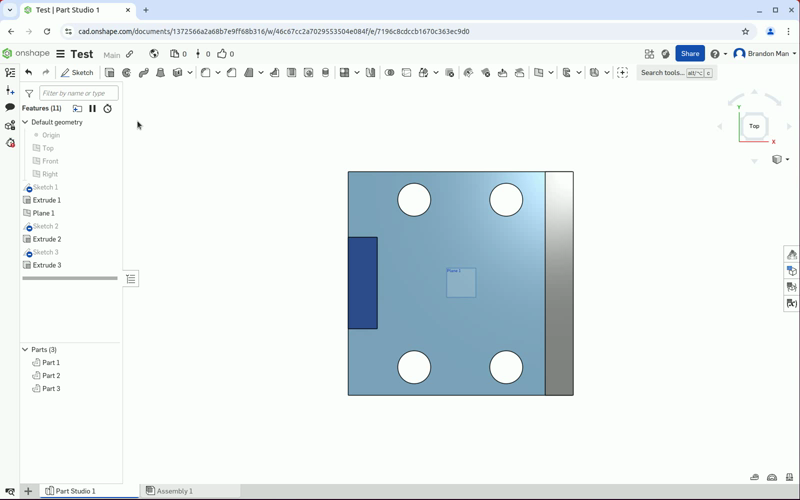
mouse_move(73, 189)
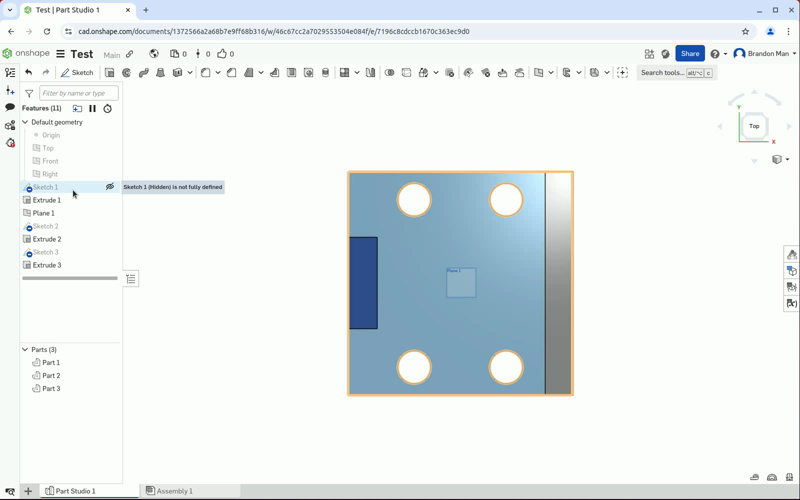
click(73, 189)
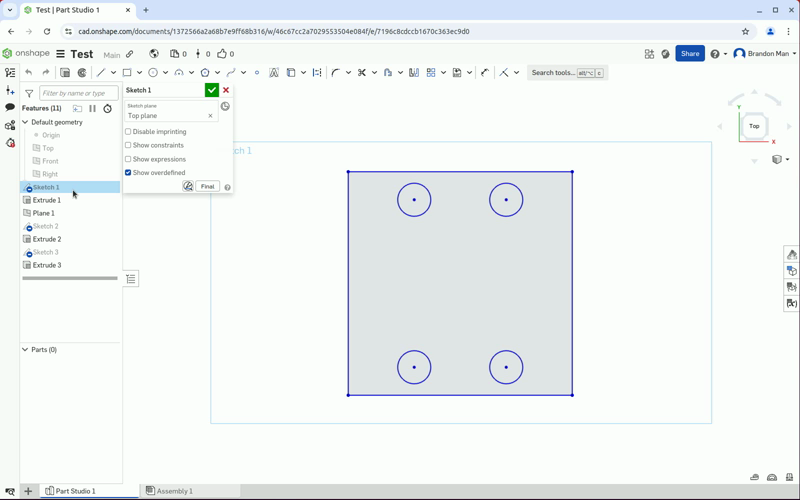
mouse_move(229, 92)
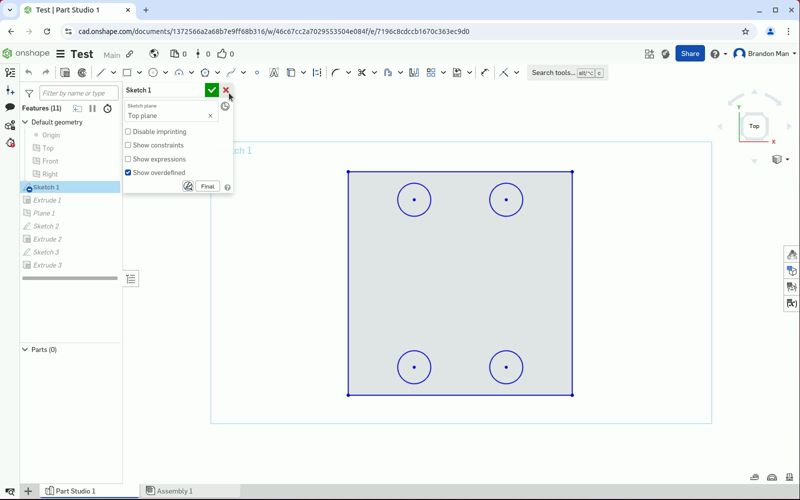
click(229, 92)
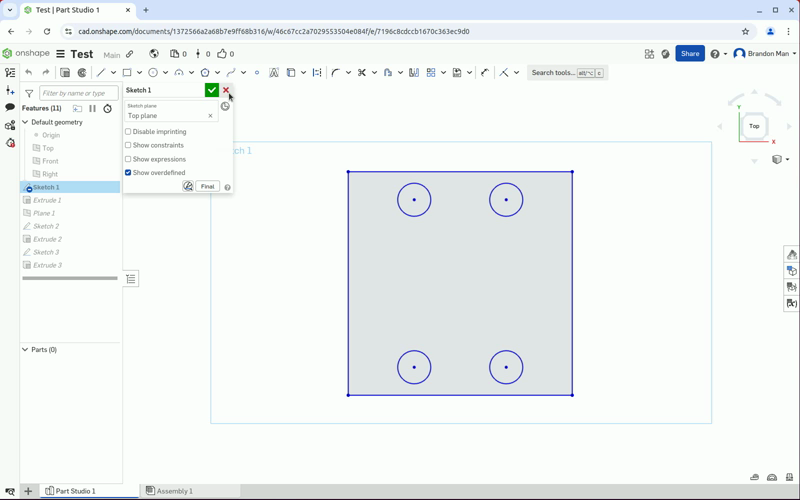
key(shift+s)
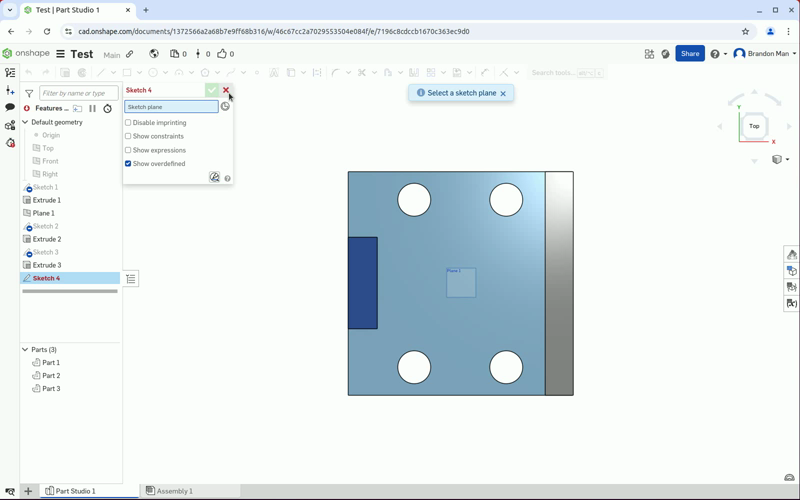
mouse_move(73, 215)
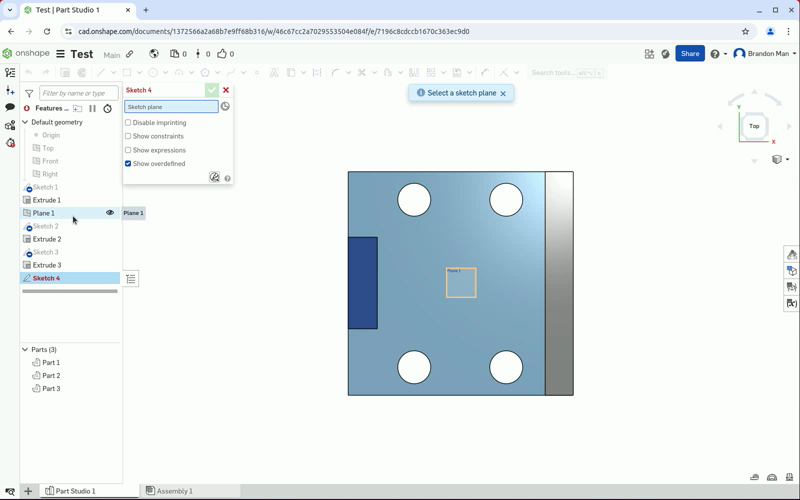
click(73, 215)
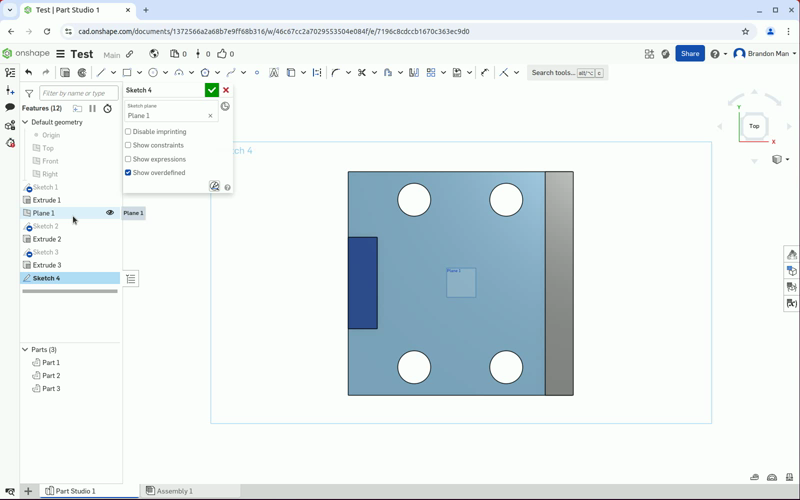
mouse_move(73, 352)
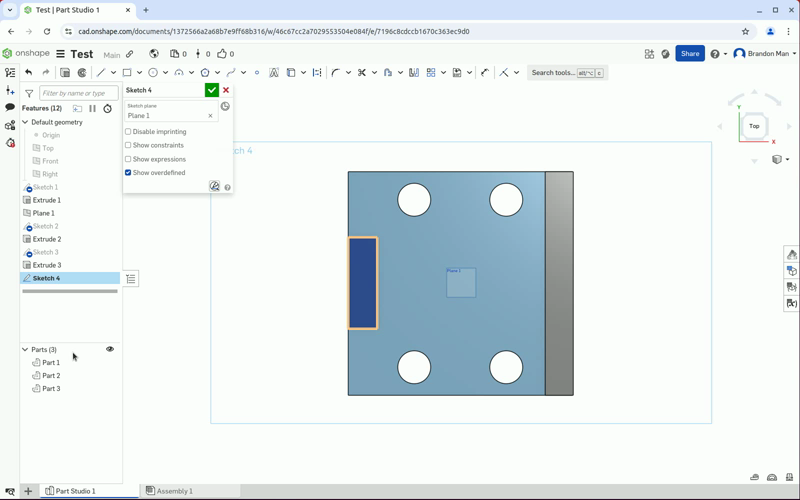
key(y)
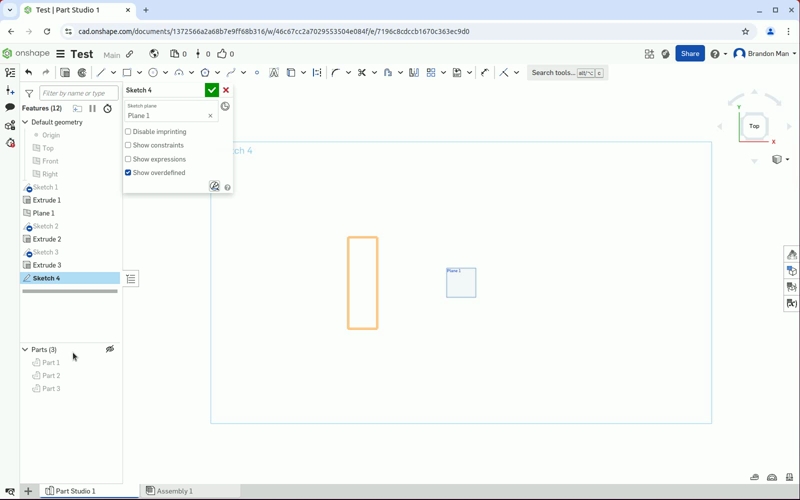
key(l)
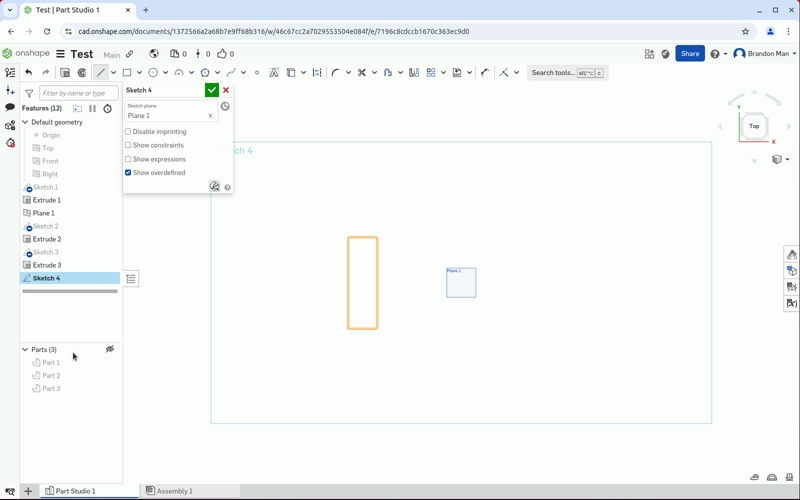
key_down(shift)
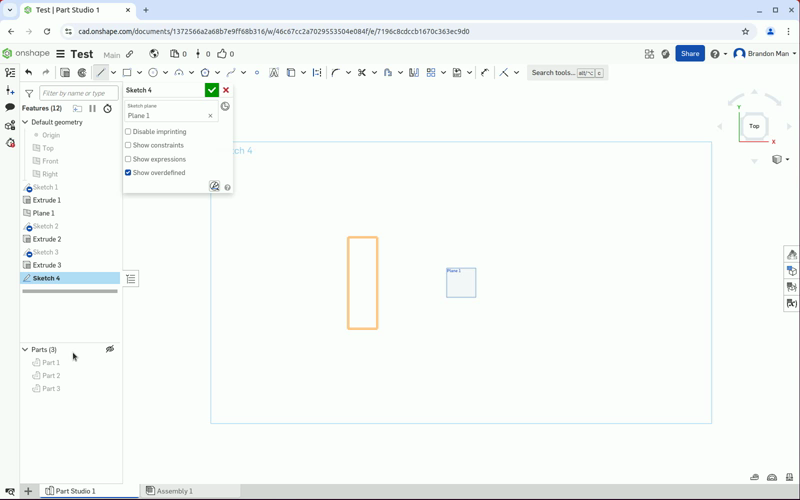
mouse_move(405, 319)
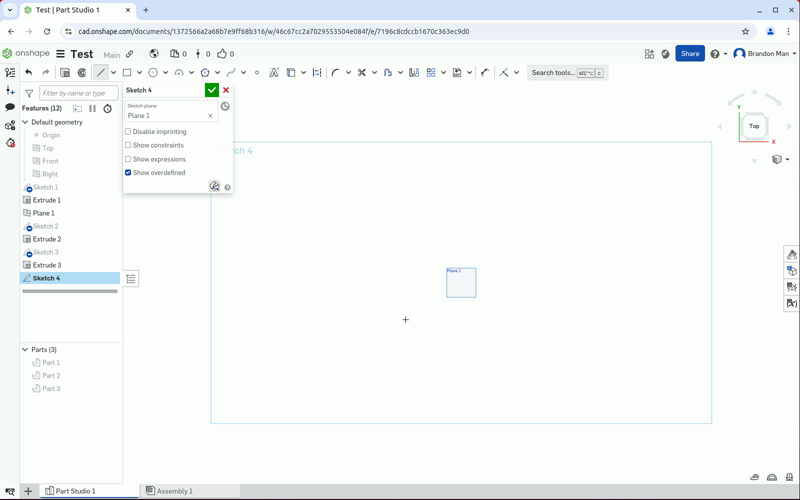
click(405, 319)
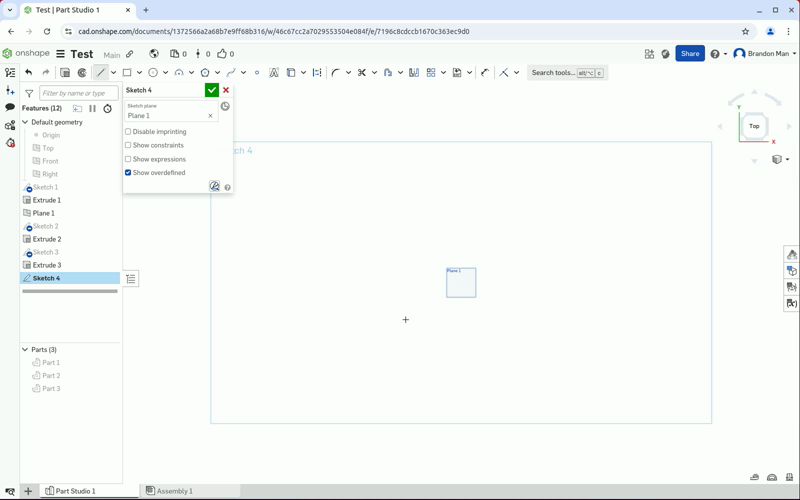
key_up(shift)
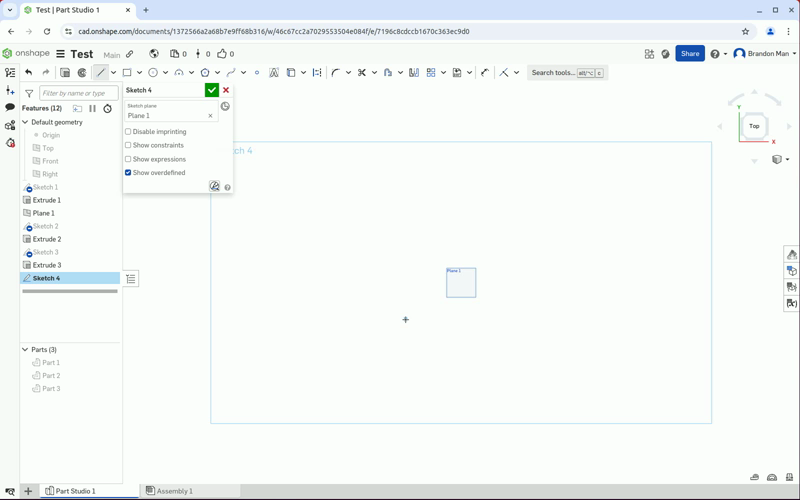
key_down(shift)
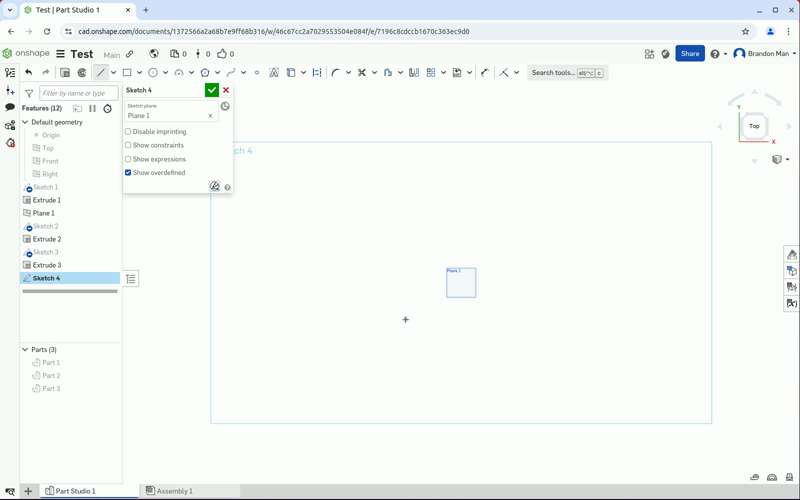
mouse_move(516, 319)
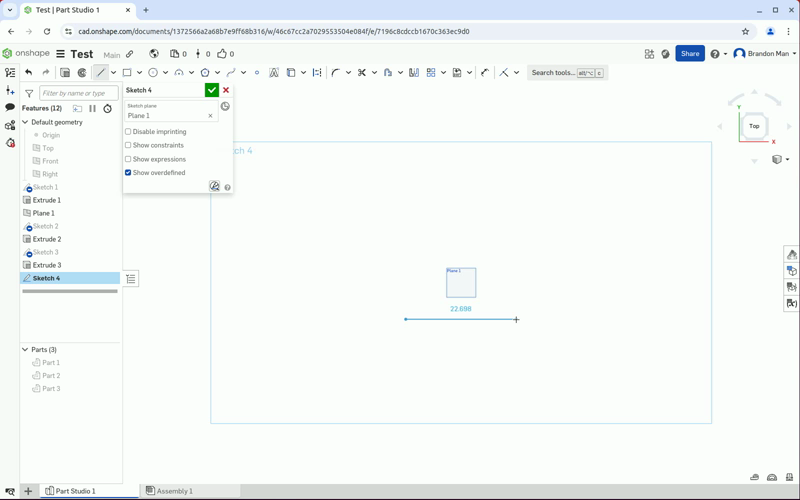
click(516, 319)
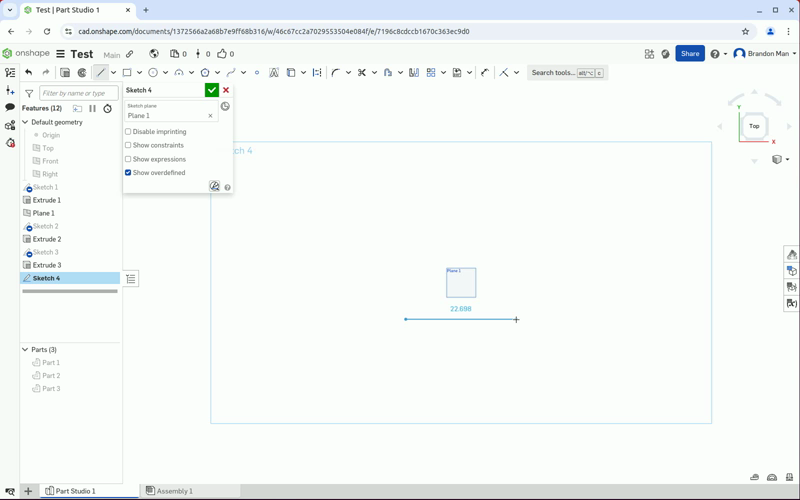
key_up(shift)
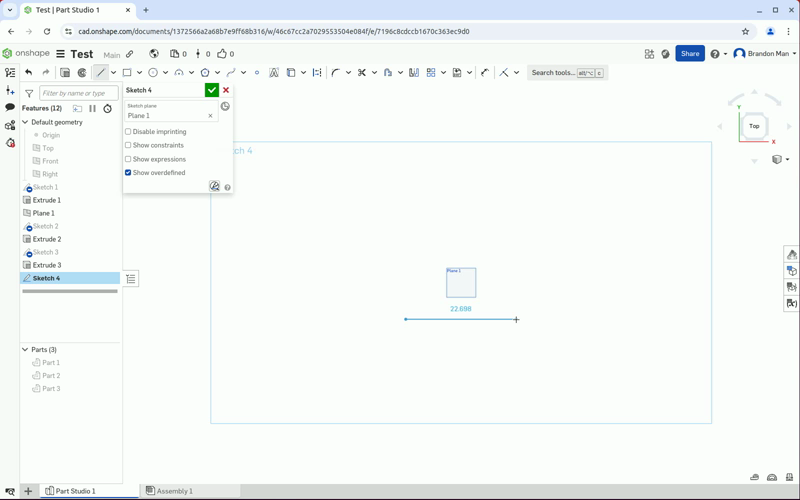
key_down(shift)
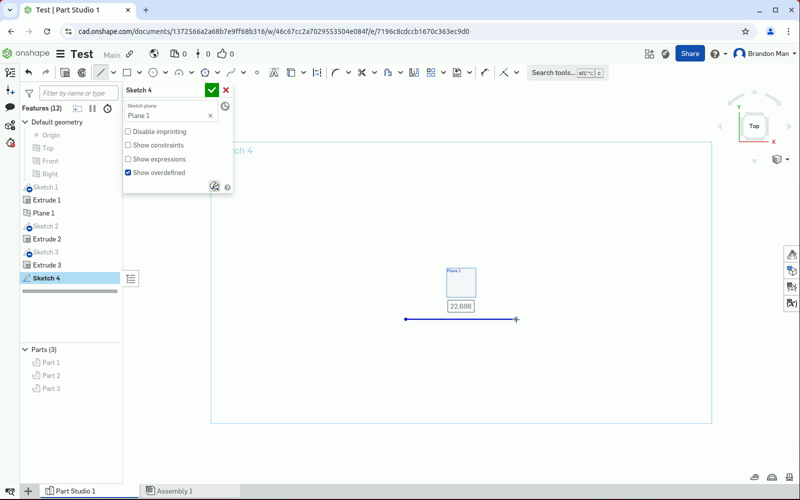
mouse_move(516, 246)
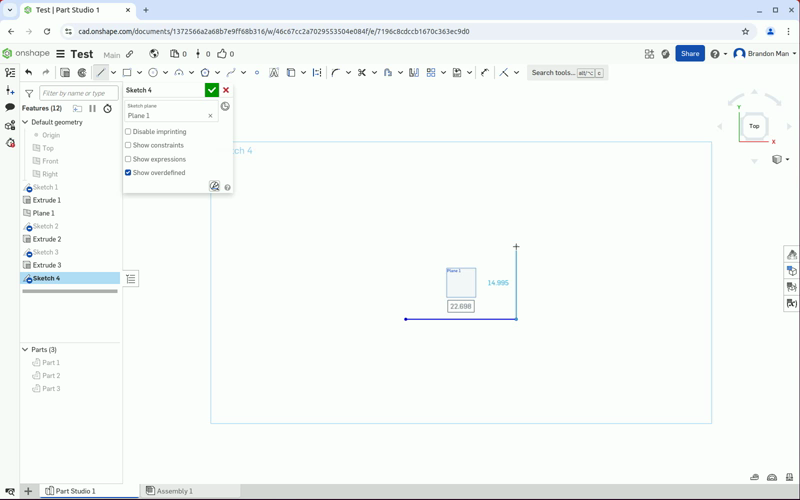
click(516, 246)
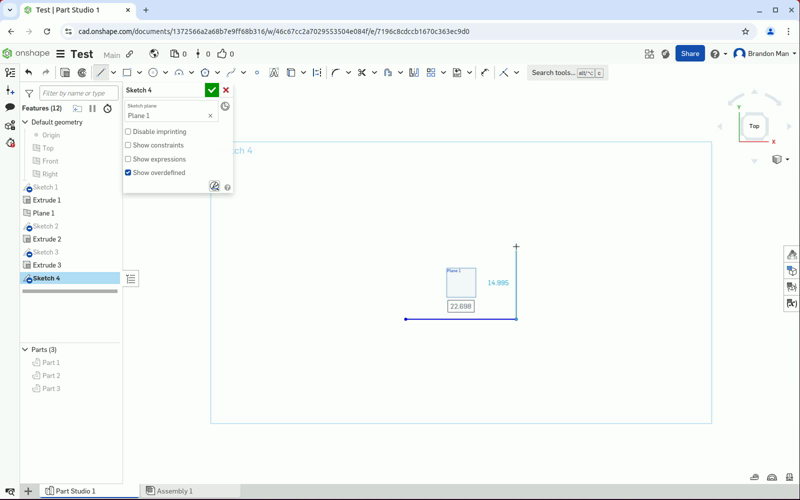
key_up(shift)
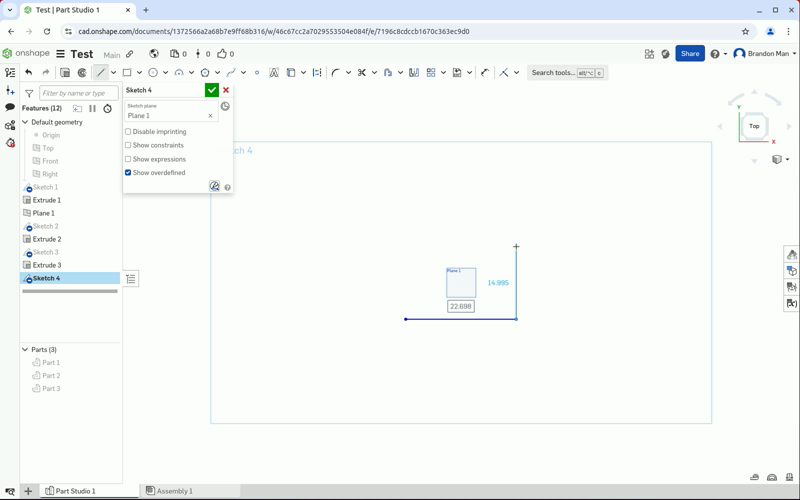
key_down(shift)
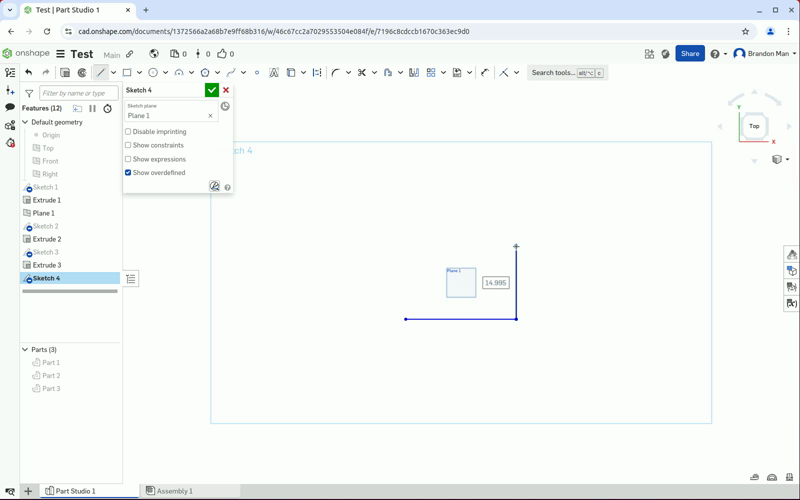
mouse_move(405, 246)
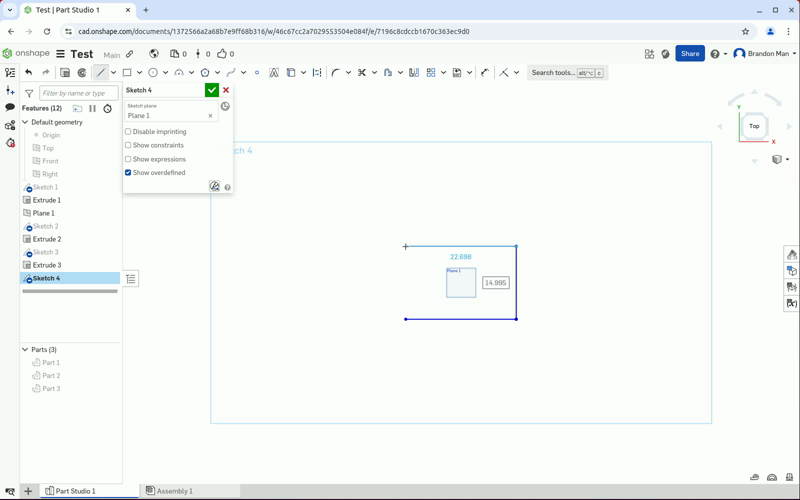
click(405, 246)
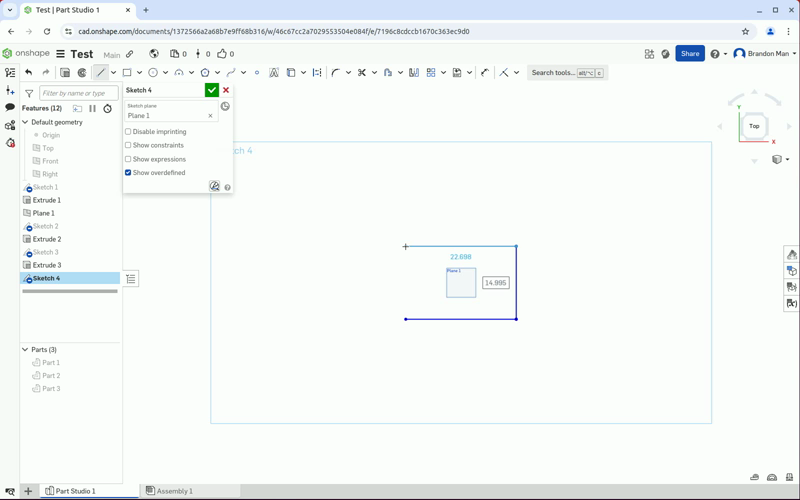
key_up(shift)
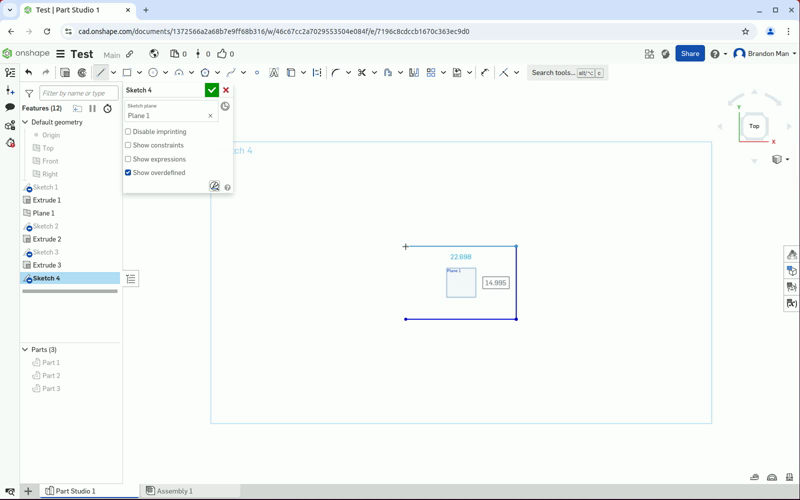
key_down(shift)
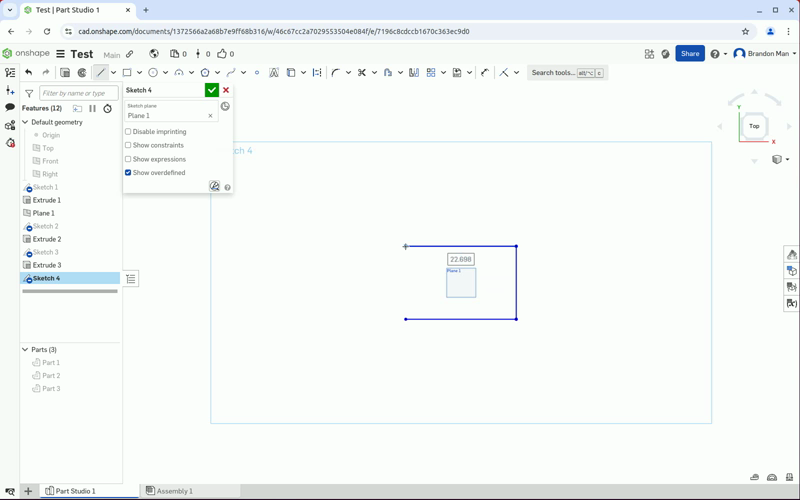
mouse_move(405, 319)
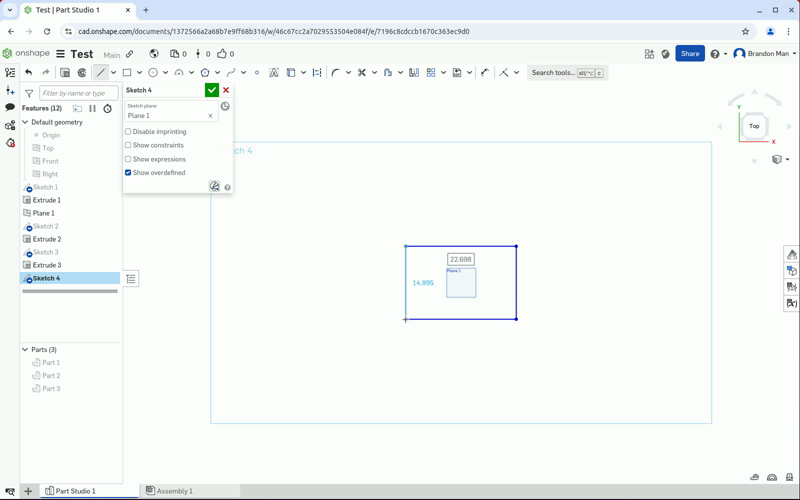
key_up(shift)
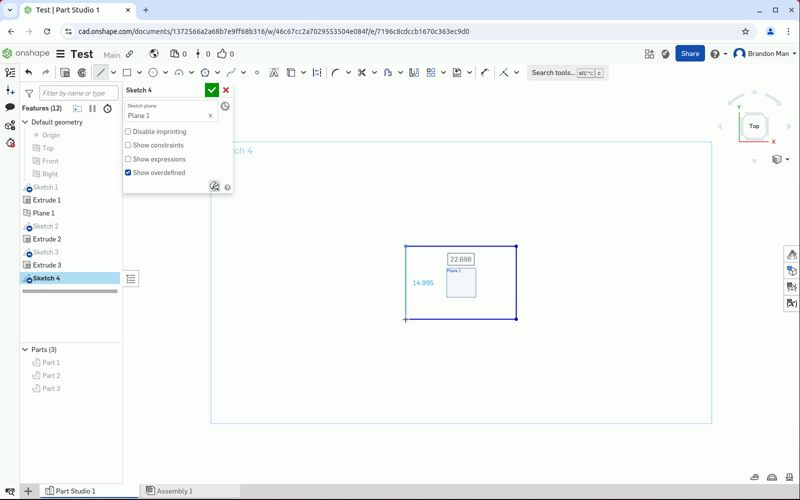
click(405, 319)
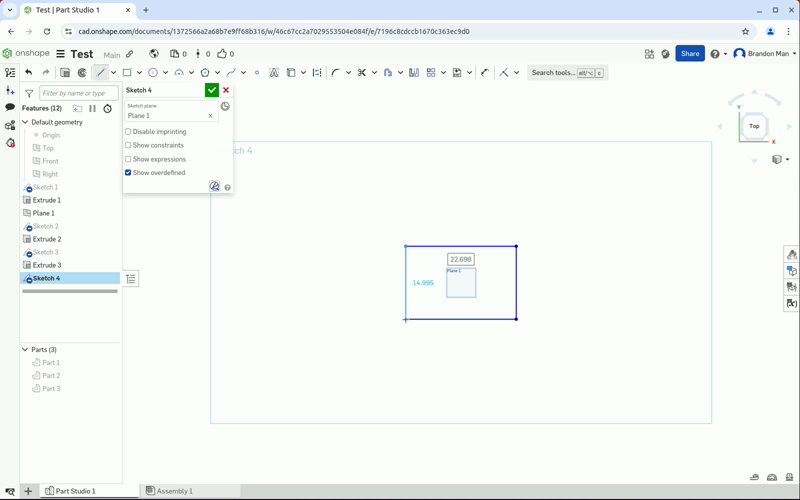
key(esc)
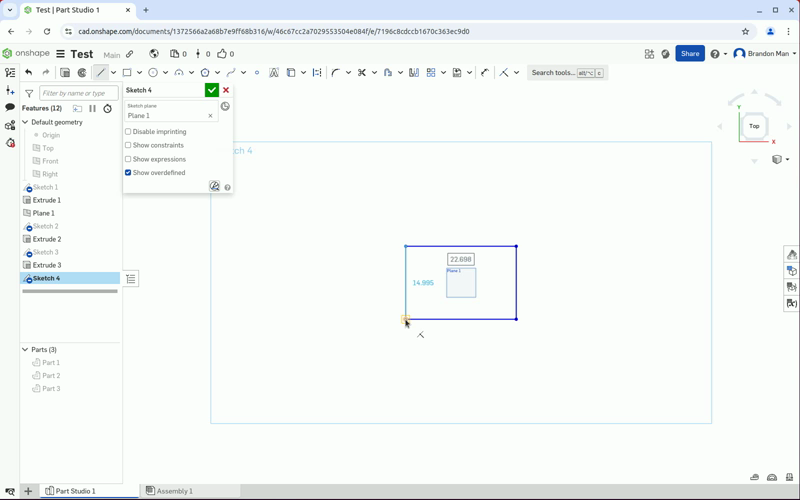
mouse_move(506, 280)
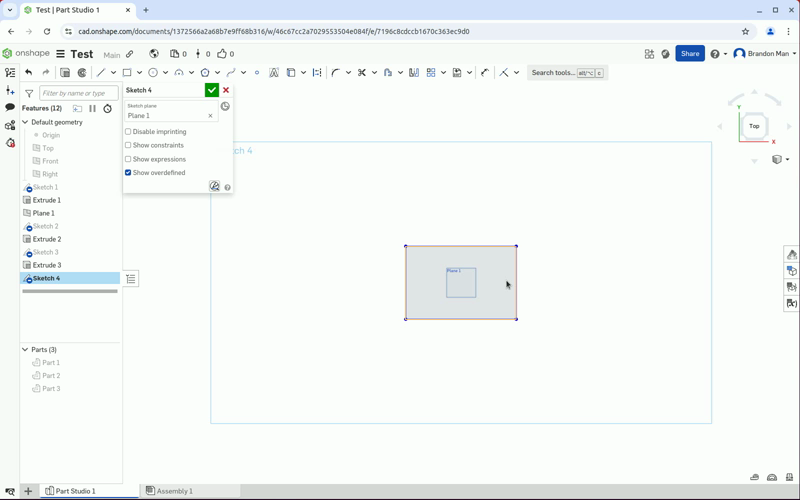
click(506, 280)
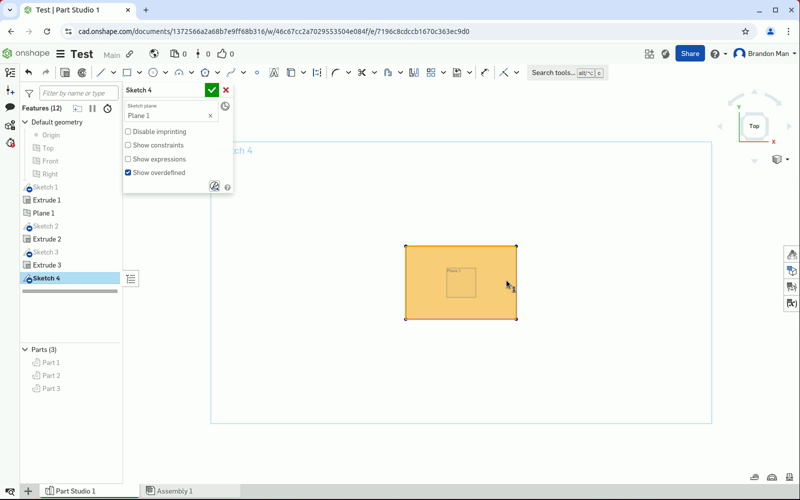
mouse_move(73, 352)
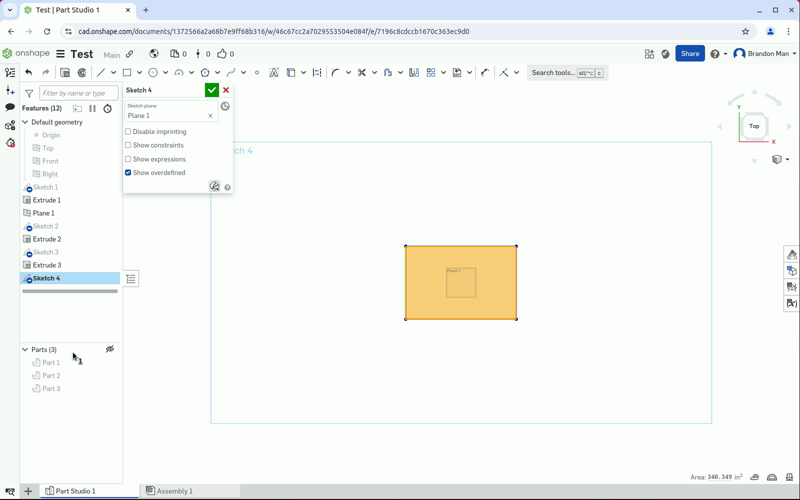
key(shift+y)
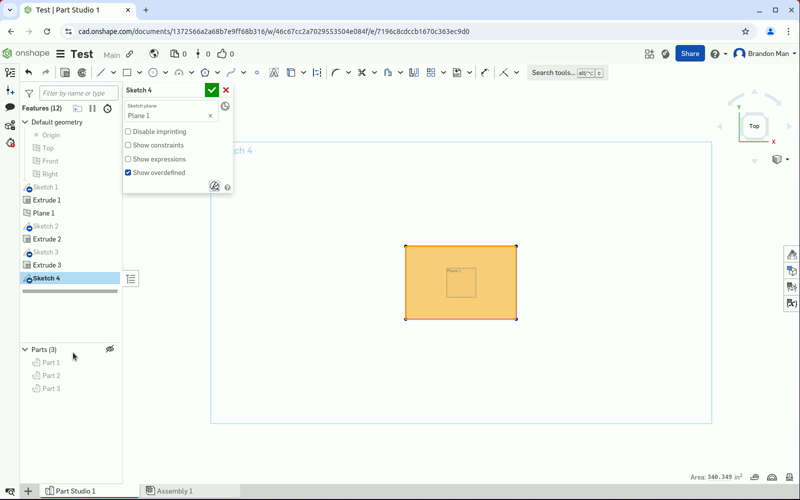
key(shift+e)
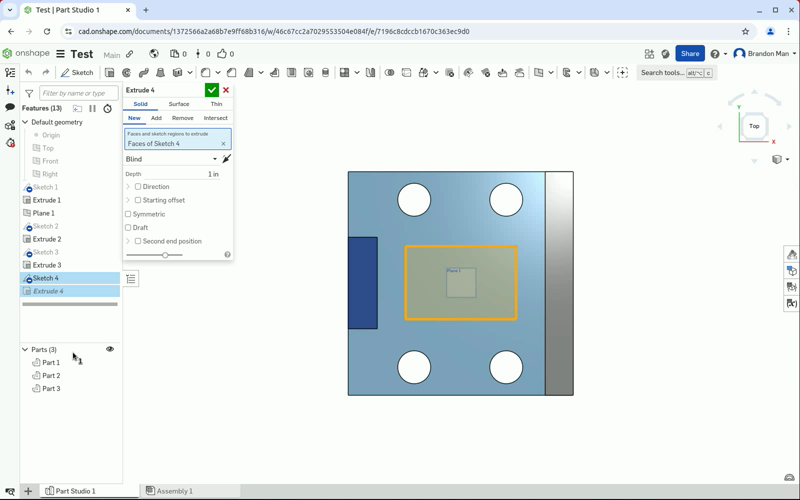
mouse_move(143, 106)
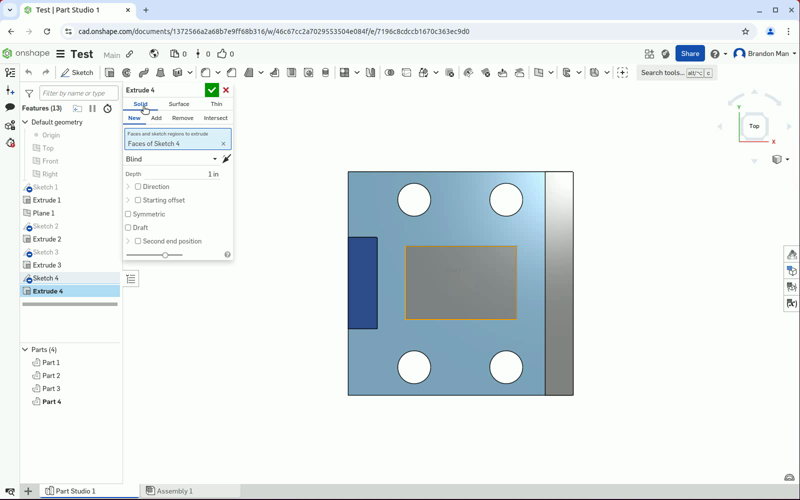
click(143, 106)
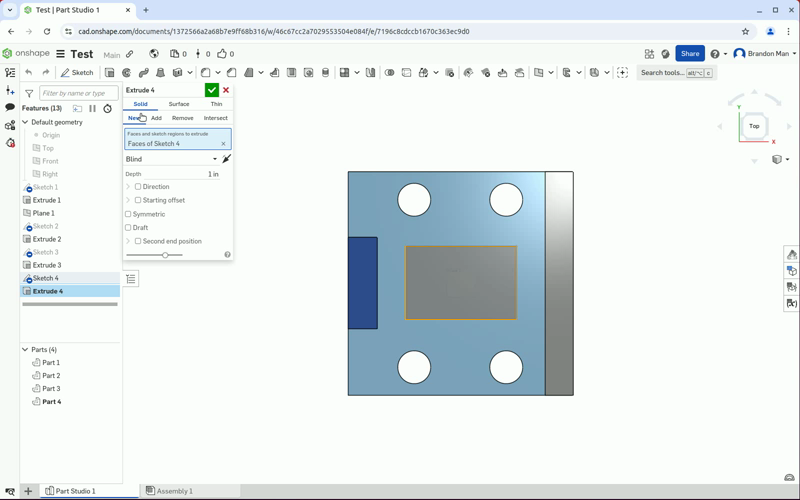
mouse_move(137, 120)
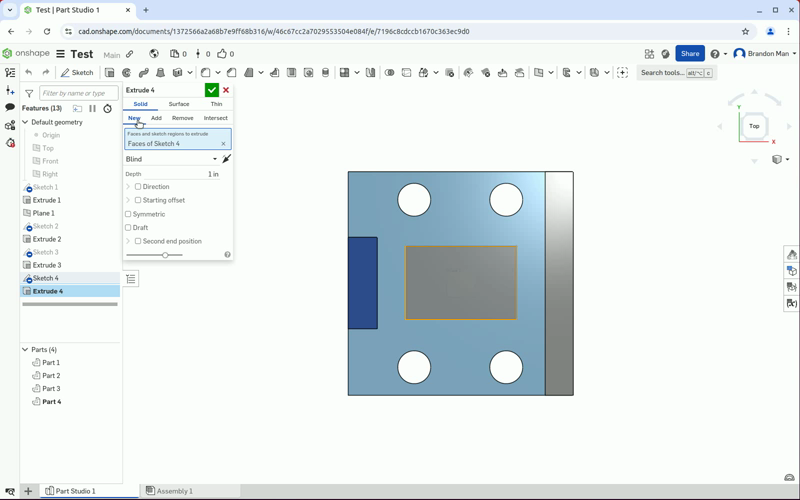
click(137, 120)
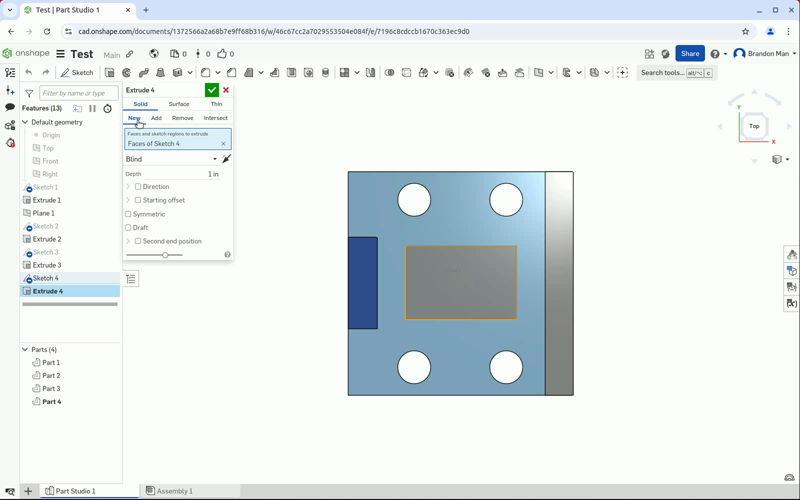
key(tab, 4)
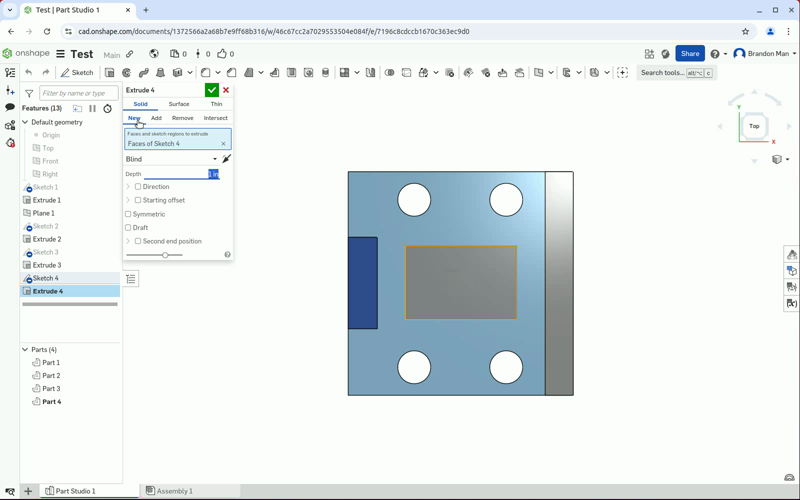
text(1.926)
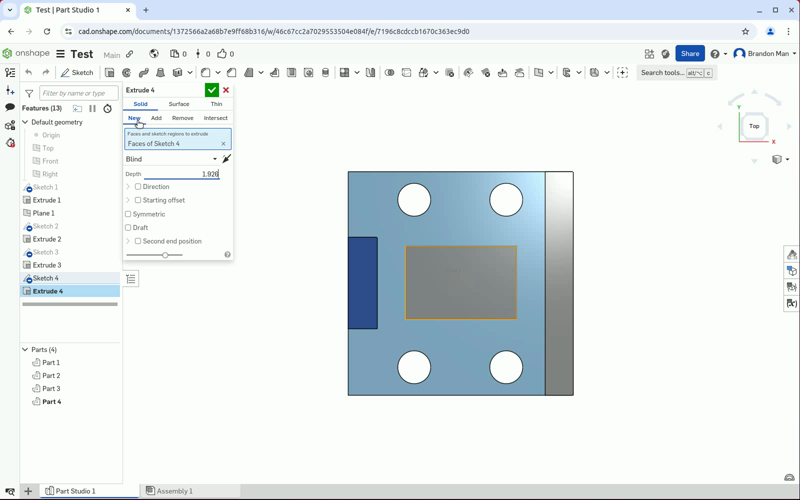
key(enter)
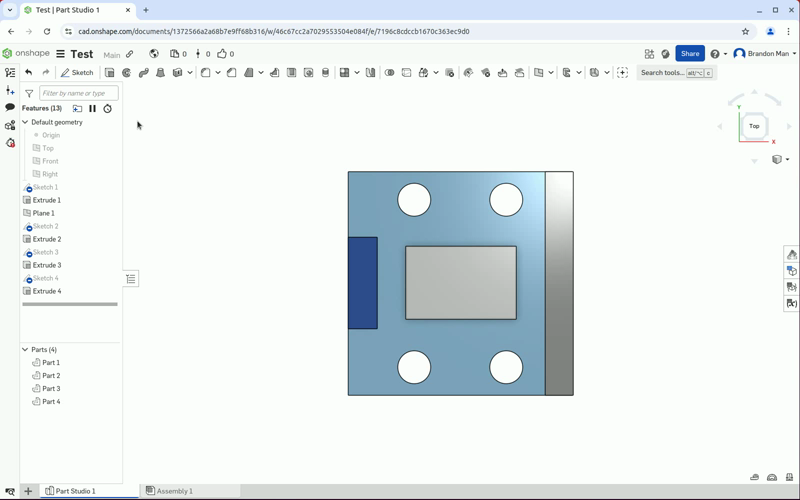
key(shift+h)
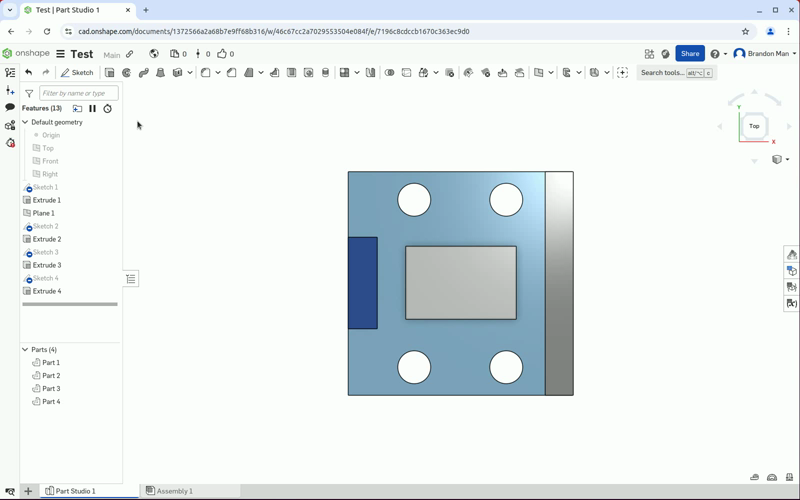
key(shift+h)
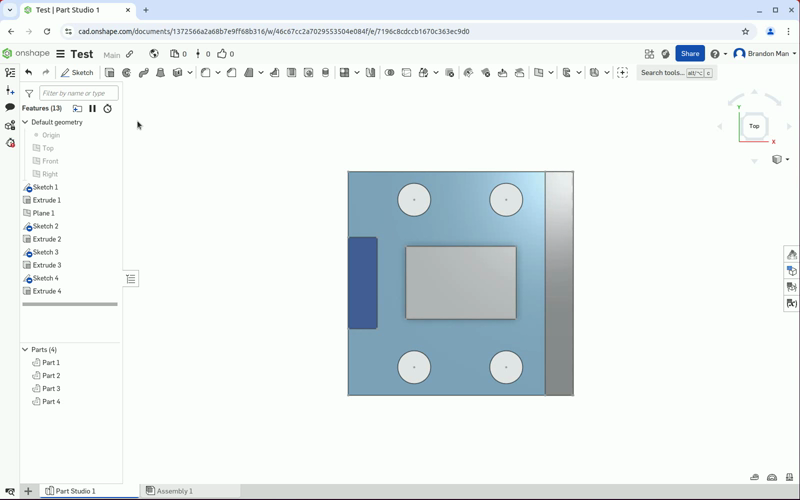
key(shift+7)
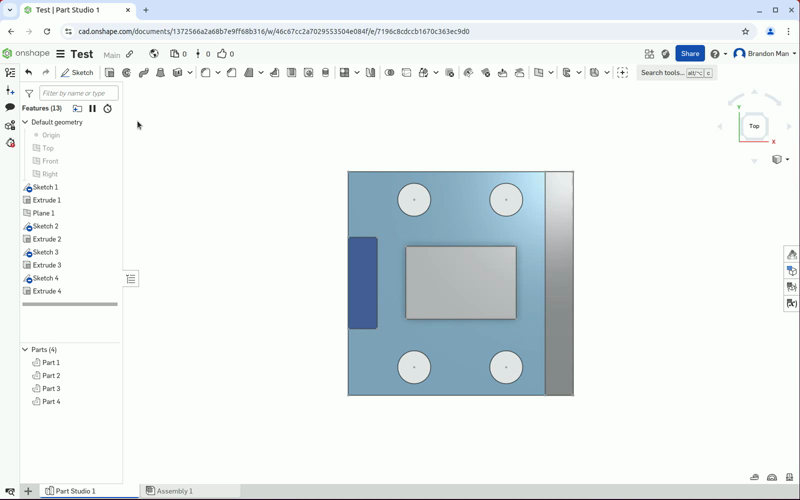
key(up, 3)
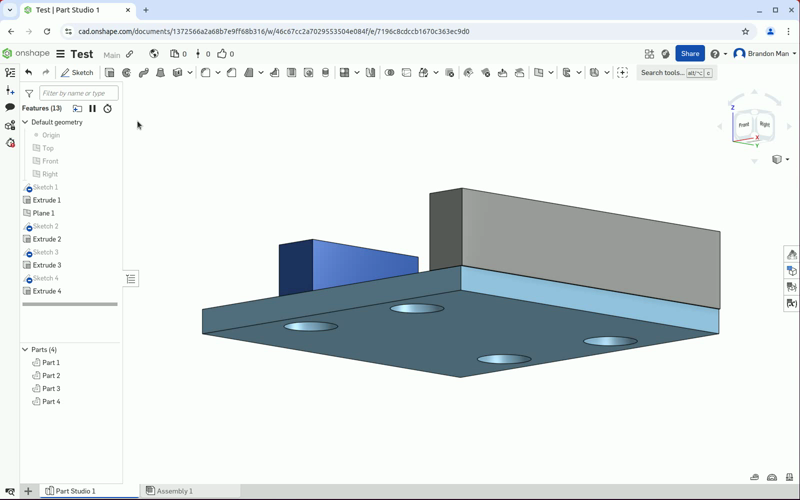
key(left, 3)
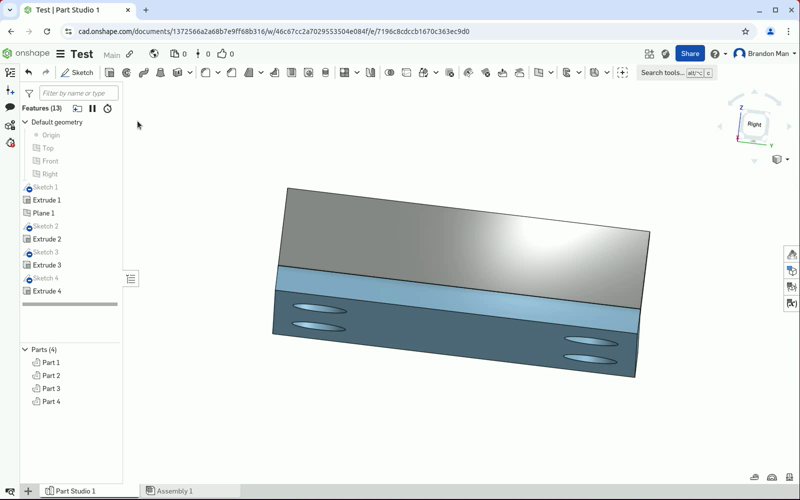
key(right, 3)
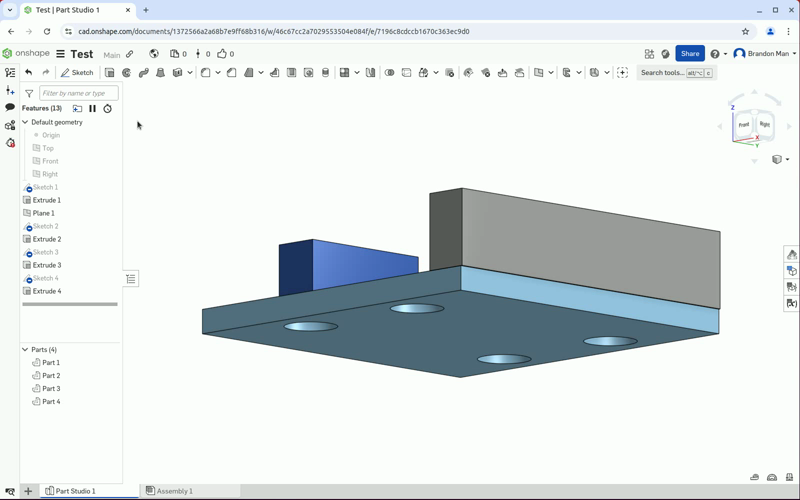
key(down, 3)
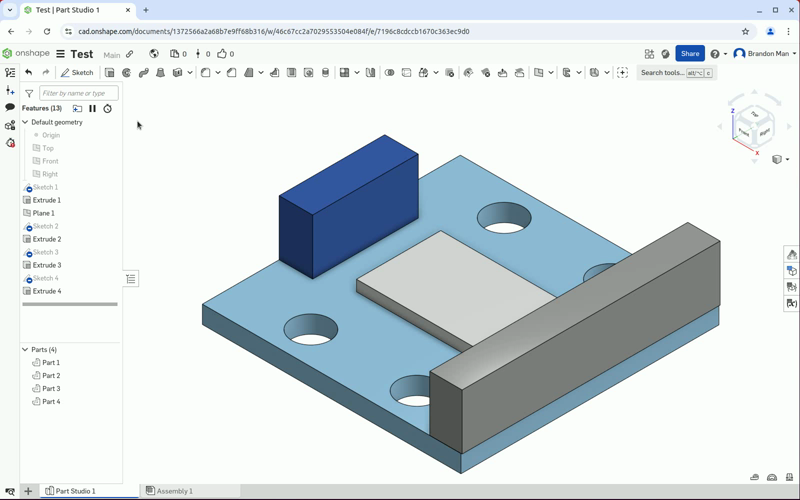
mouse_move(73, 189)
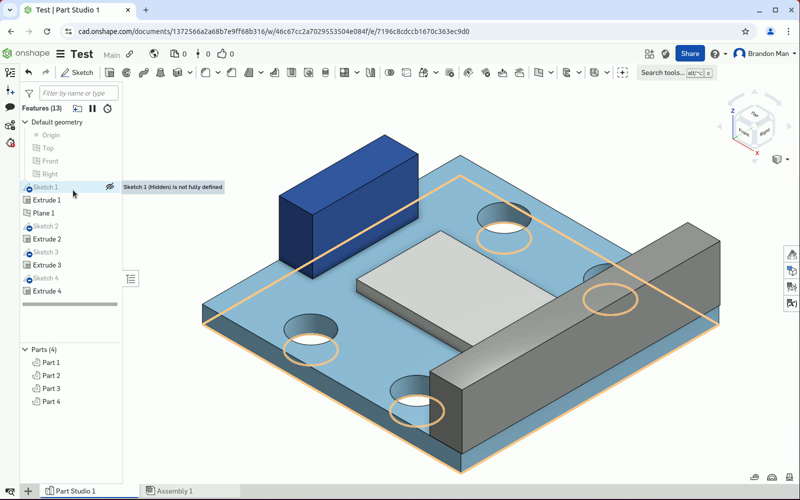
click(73, 189)